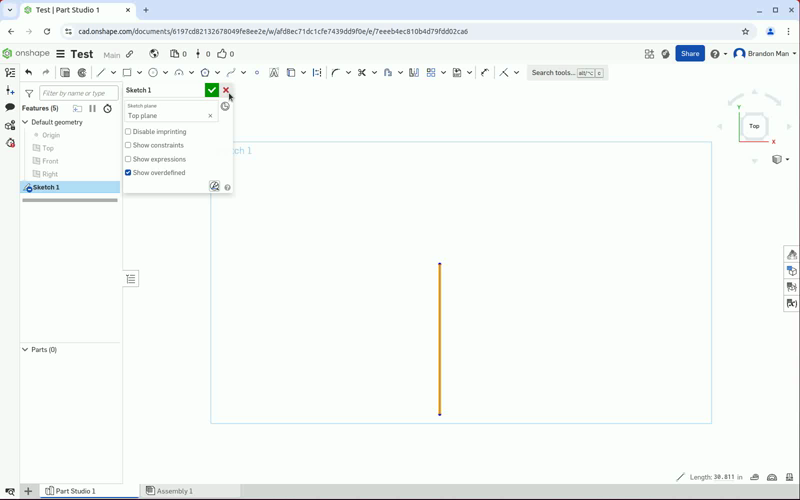
key(shift+h)
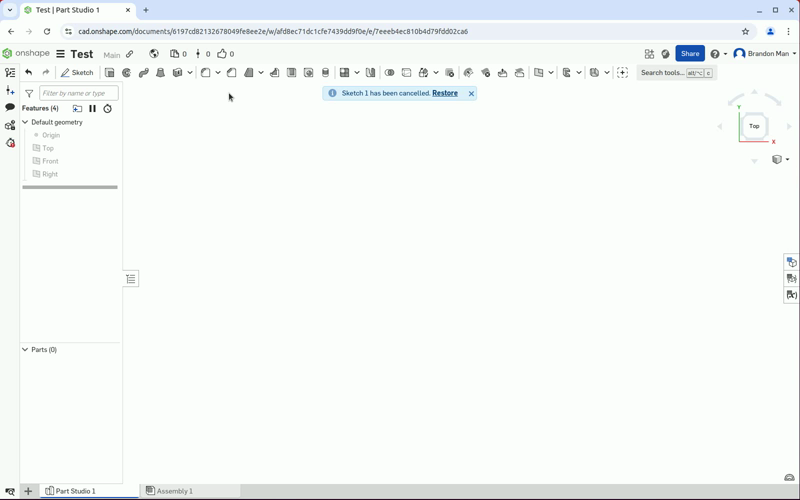
mouse_move(73, 352)
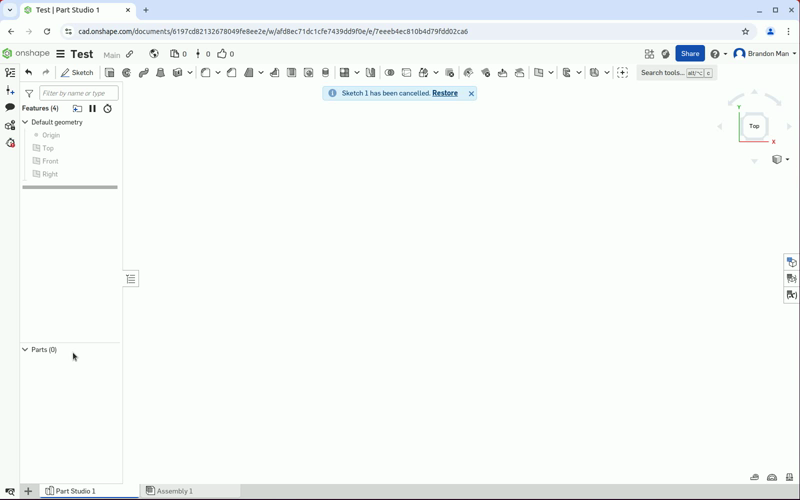
key(y)
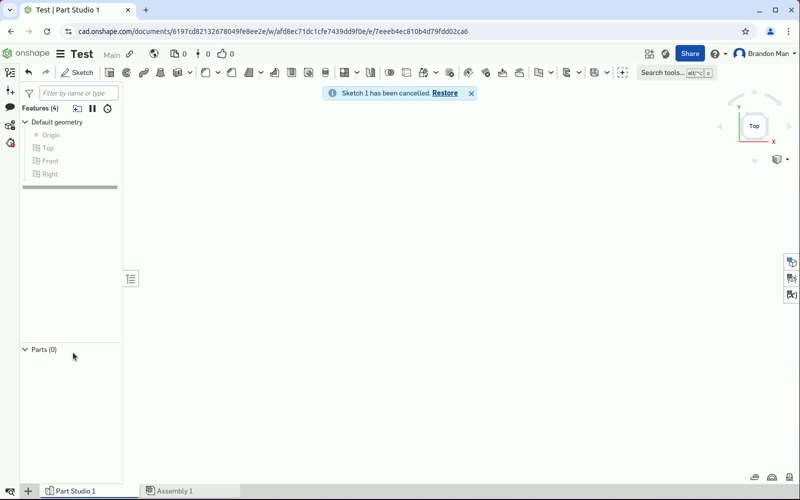
key(shift+p)
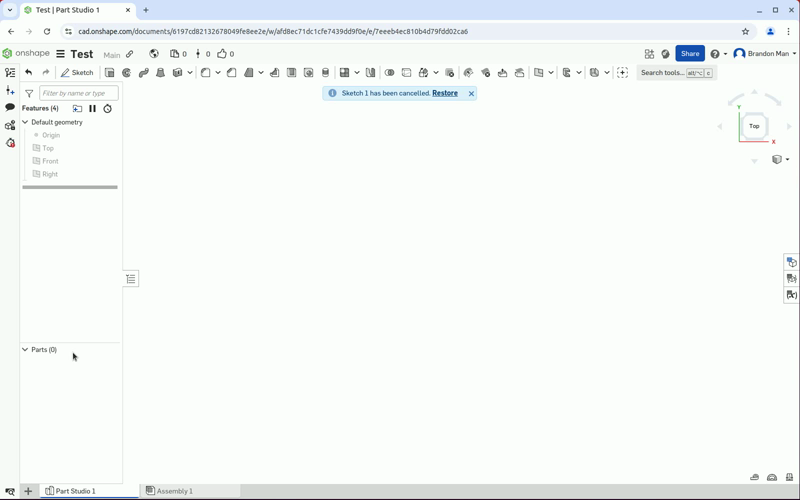
key(space)
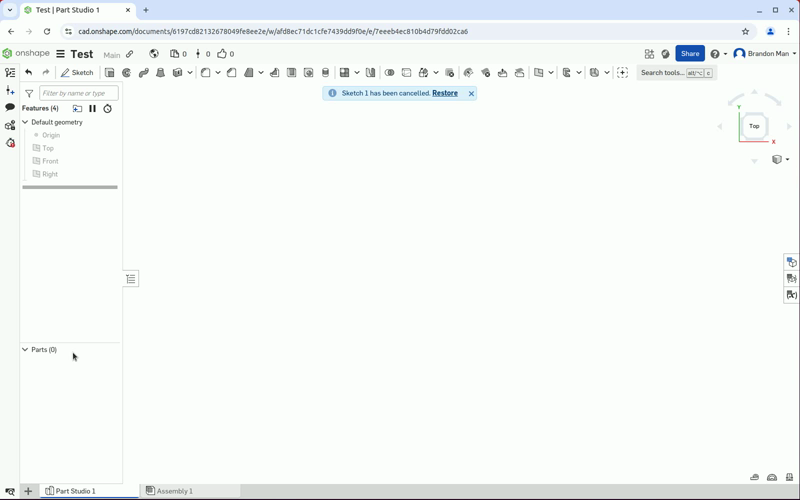
key_down(shift)
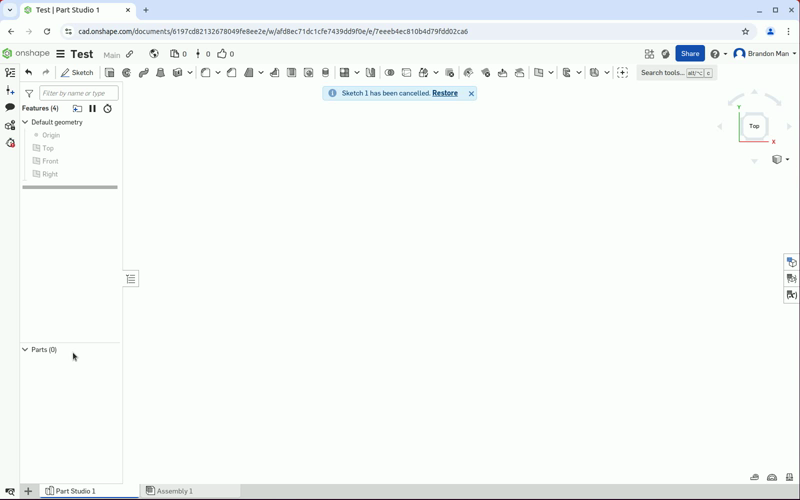
key(up)
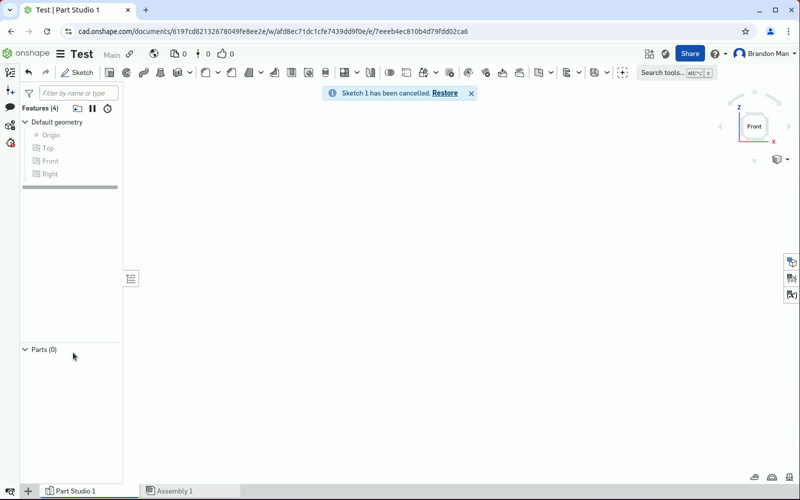
key_up(shift)
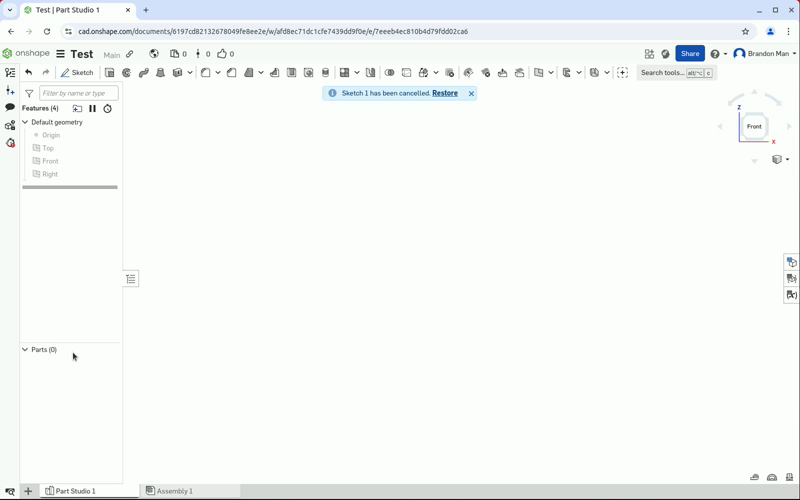
mouse_move(73, 352)
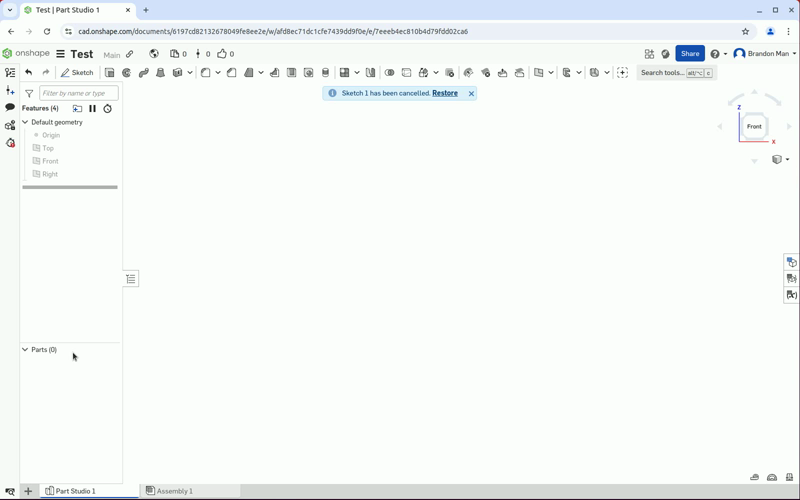
key(shift+y)
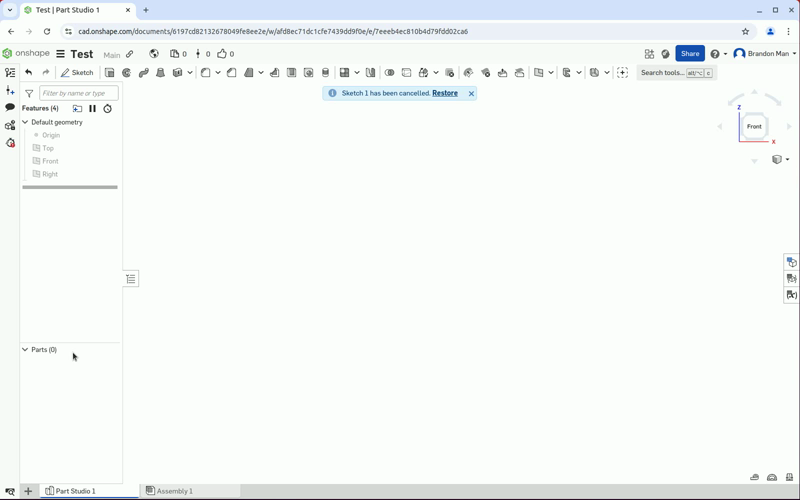
key(shift+s)
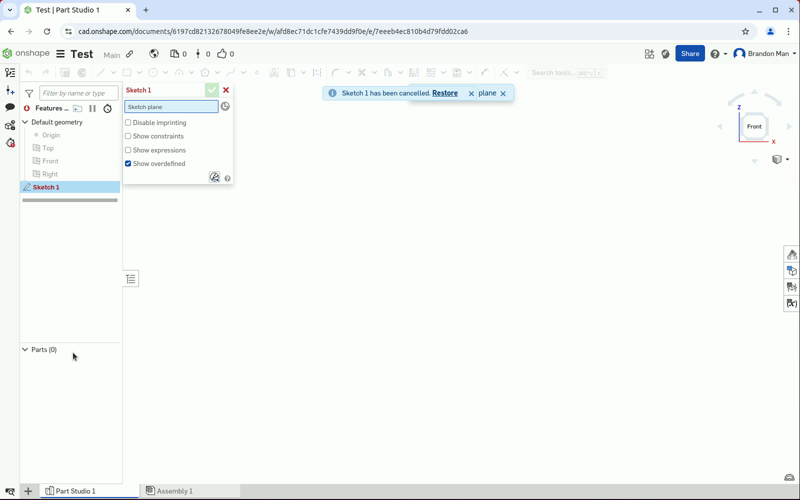
mouse_move(73, 163)
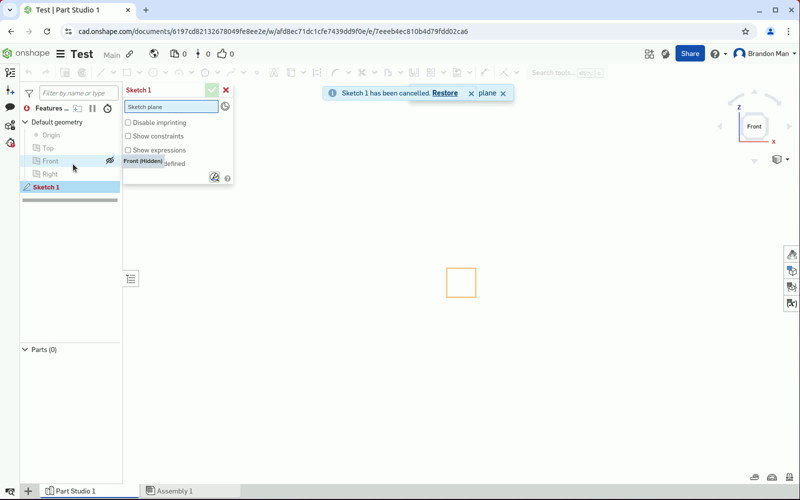
click(73, 163)
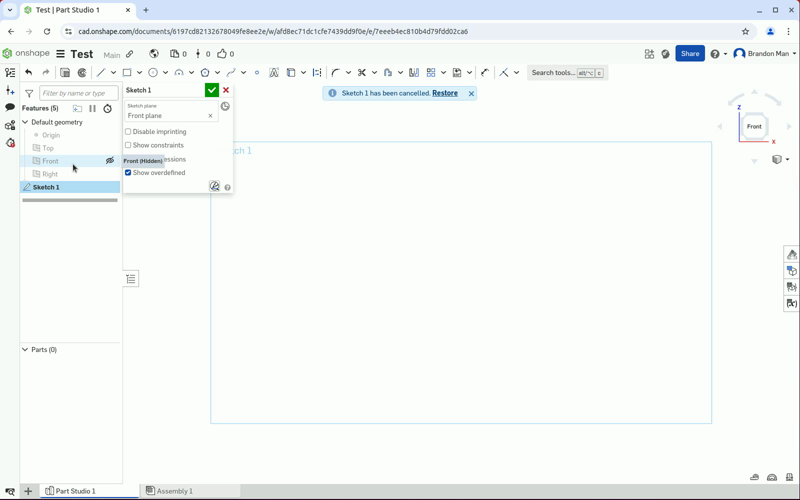
mouse_move(73, 352)
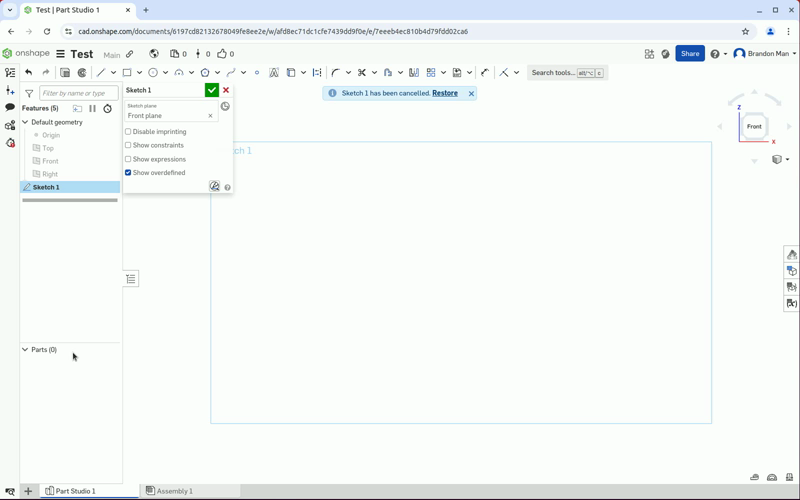
key(y)
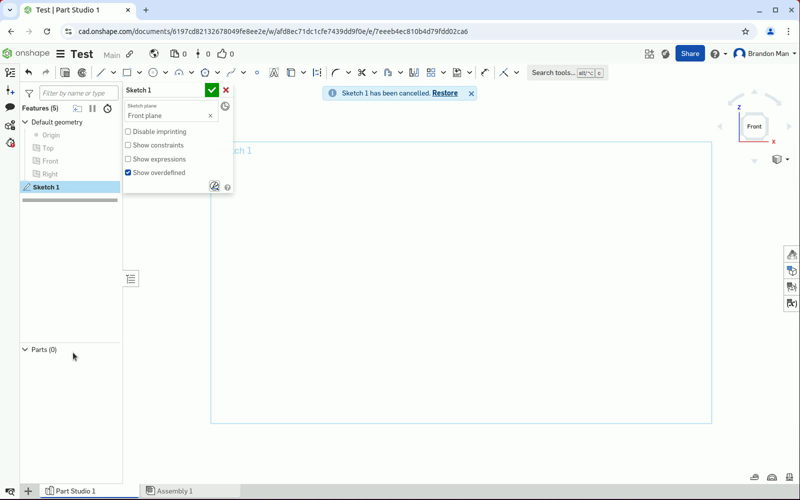
key(a)
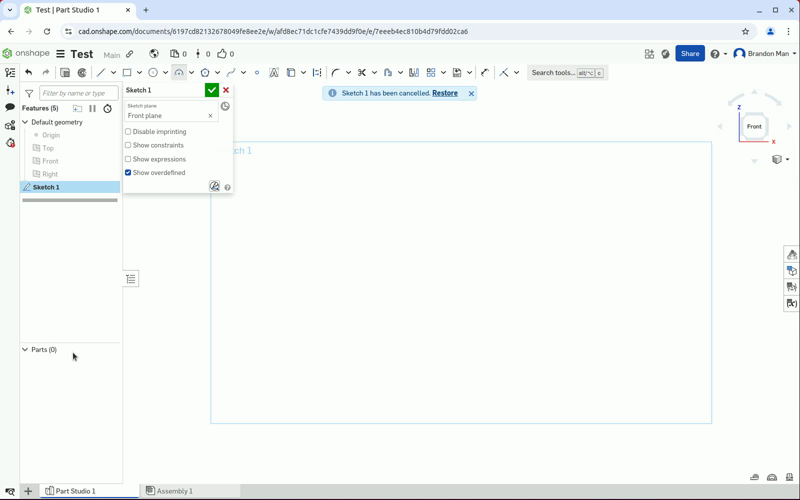
key_down(shift)
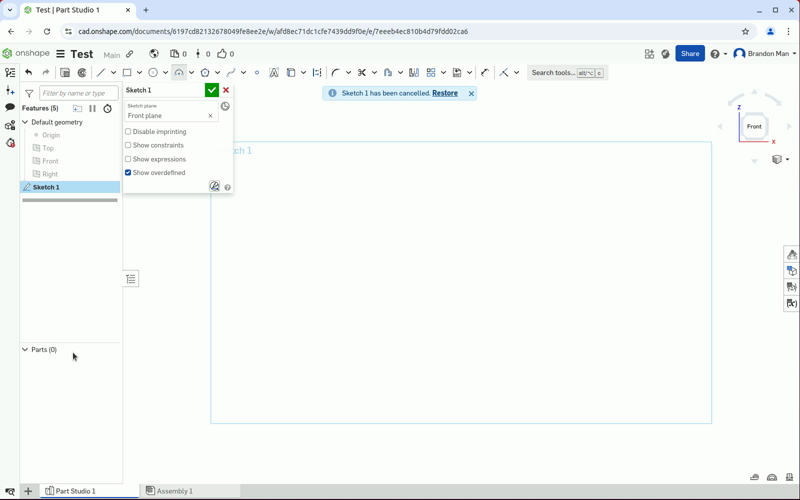
mouse_move(498, 311)
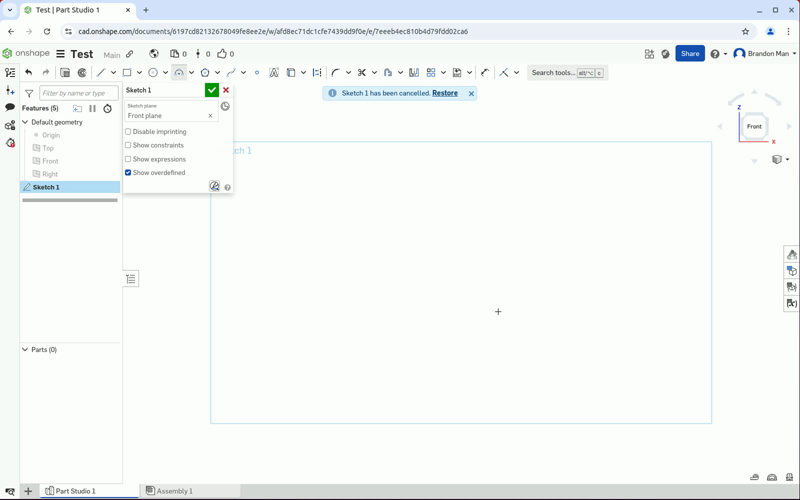
click(498, 311)
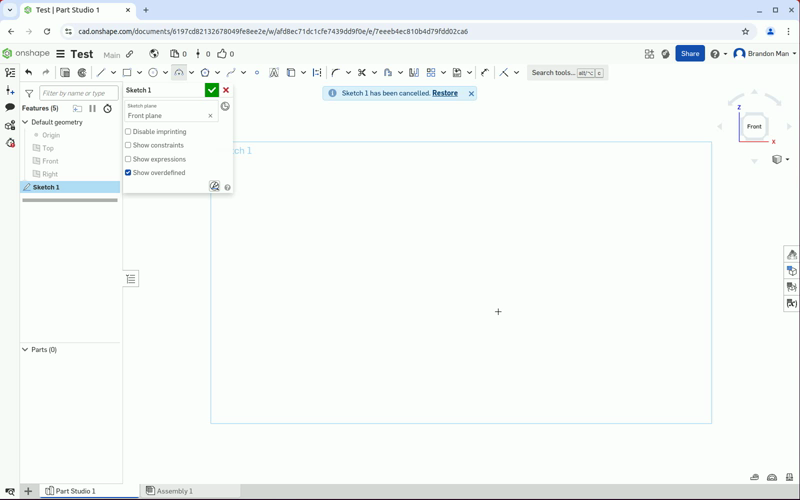
key_up(shift)
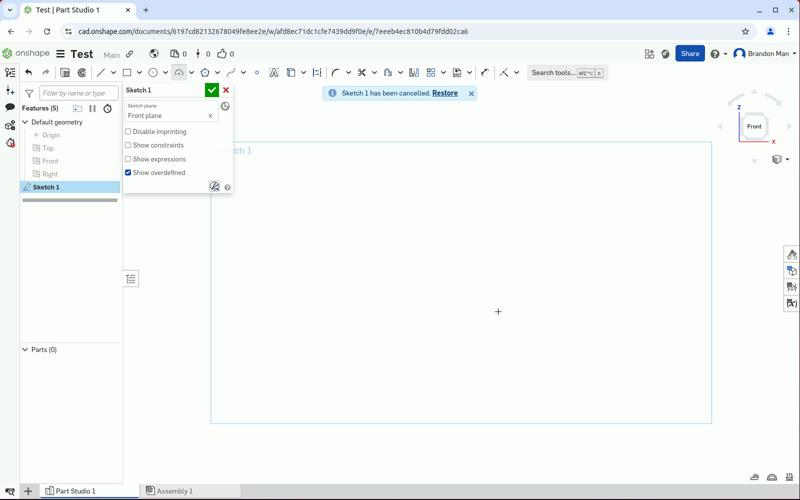
key_down(shift)
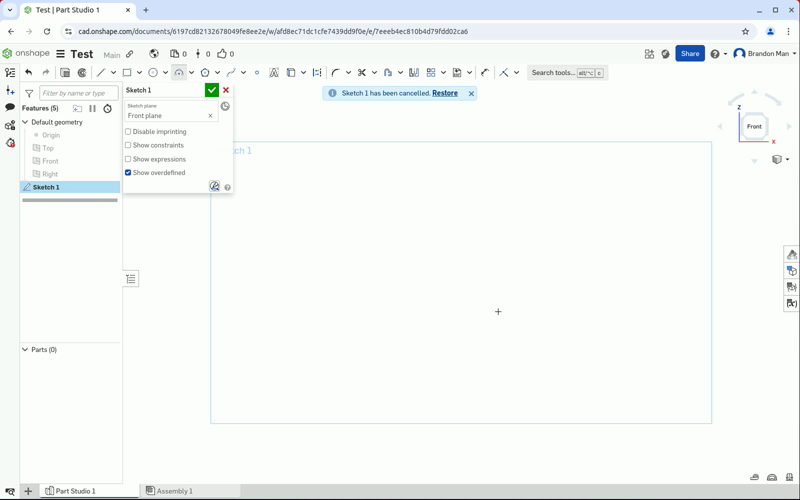
mouse_move(514, 375)
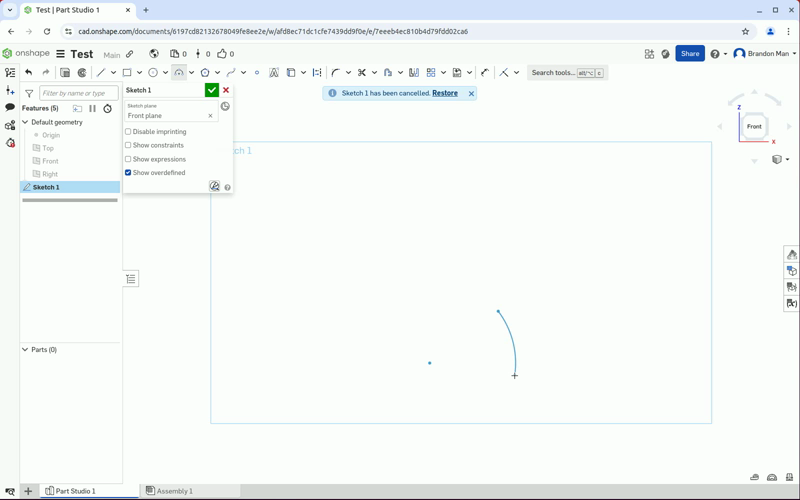
click(514, 375)
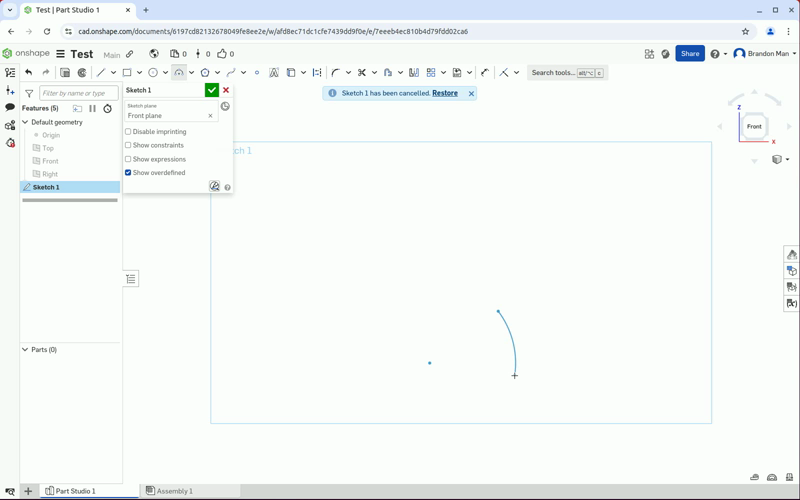
mouse_move(511, 342)
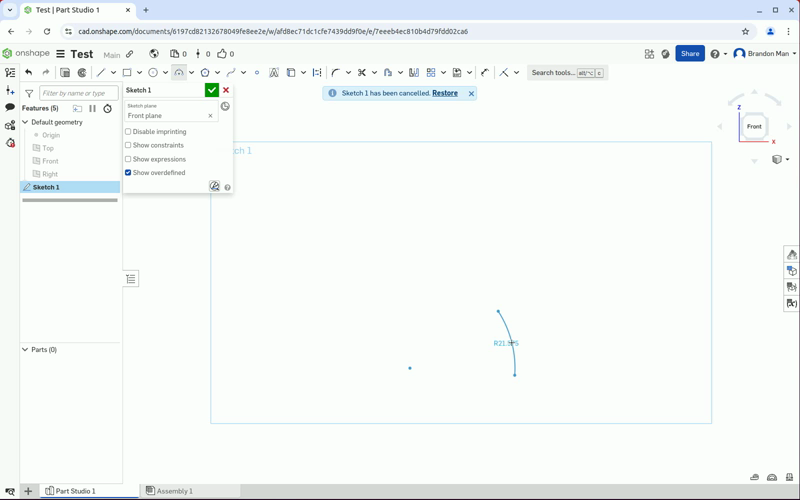
click(511, 342)
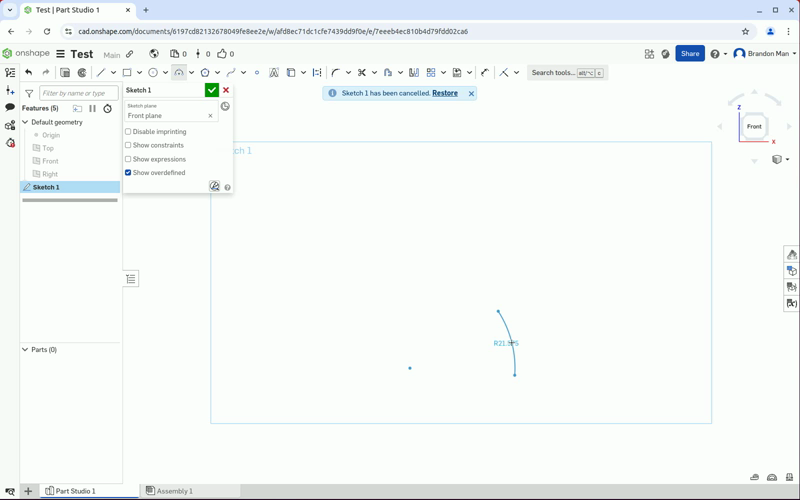
key_up(shift)
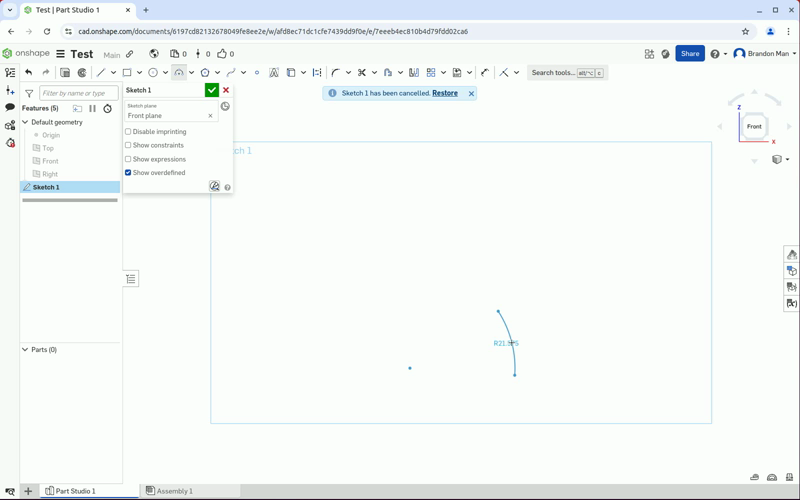
key(esc)
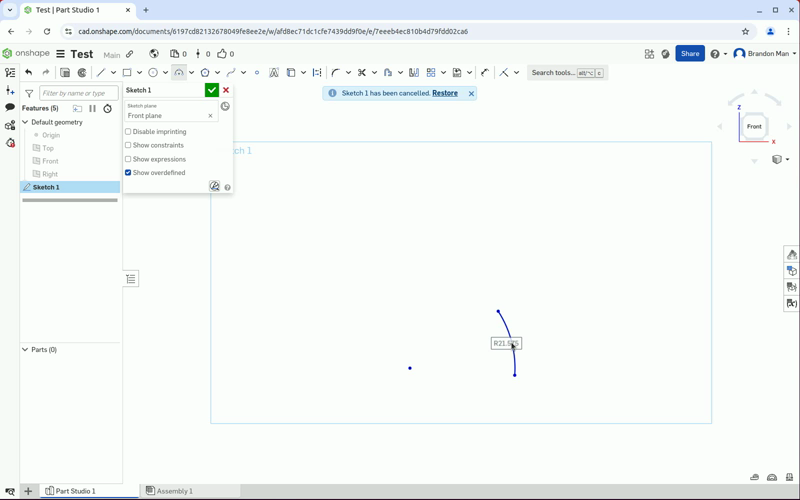
key(l)
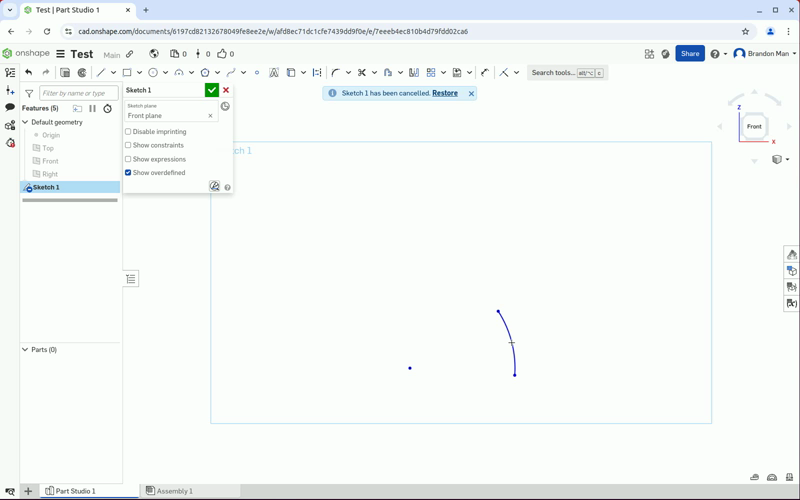
mouse_move(514, 375)
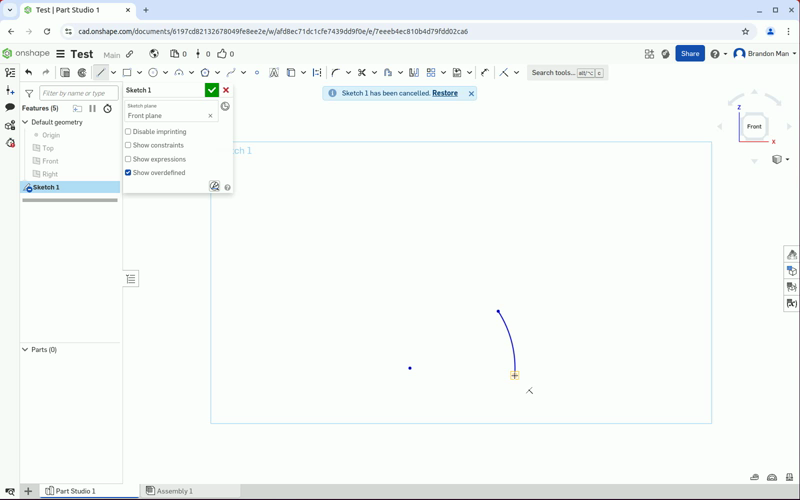
click(514, 375)
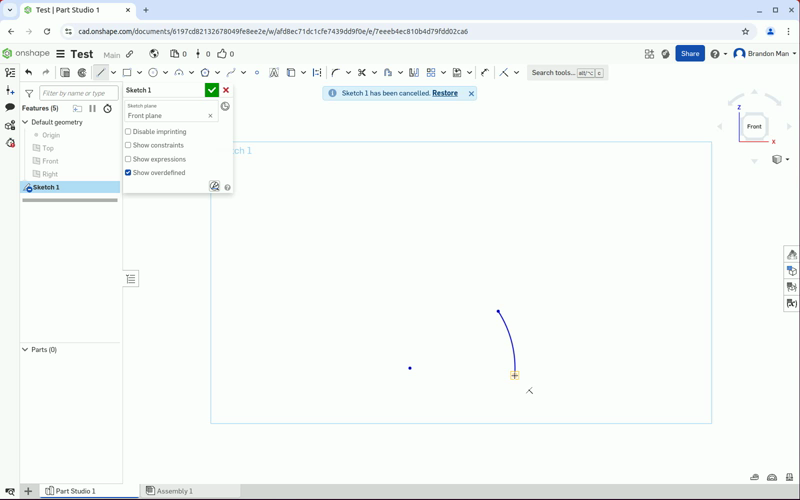
key_down(shift)
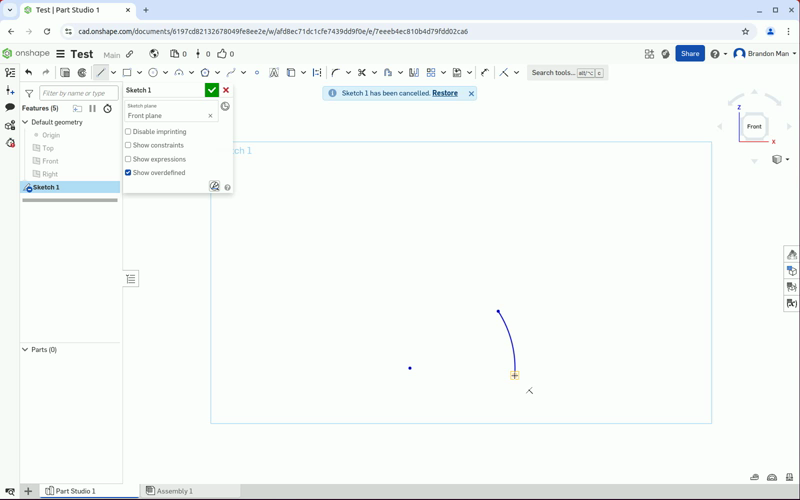
mouse_move(544, 375)
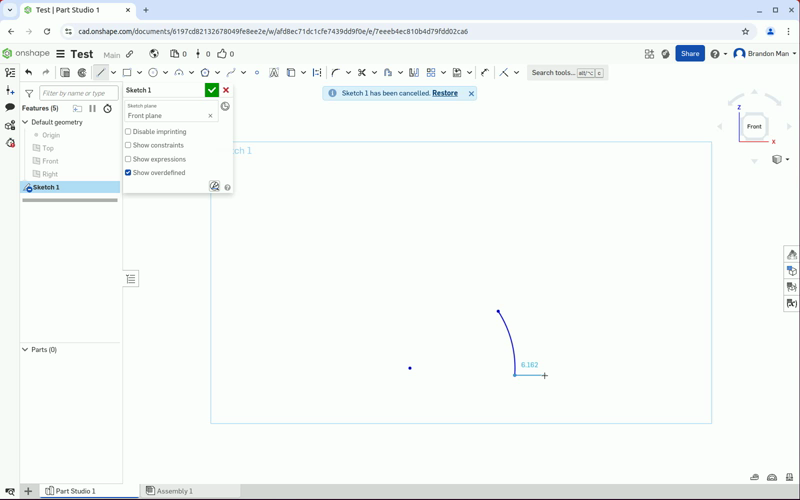
mouse_move(530, 375)
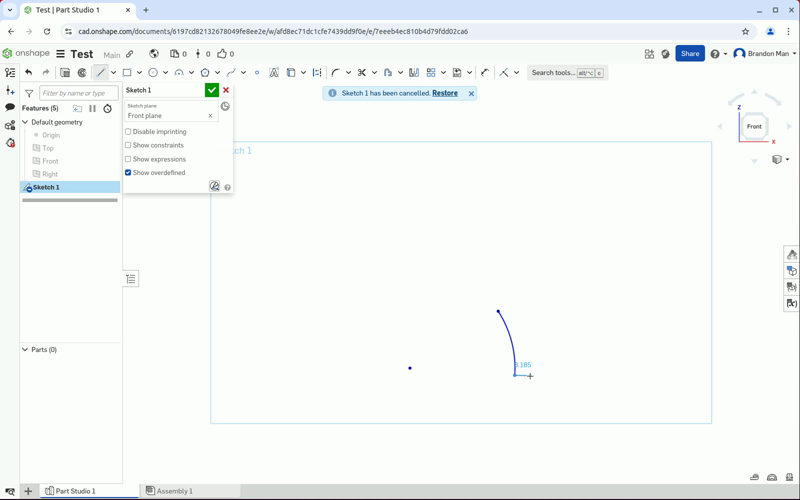
click(530, 375)
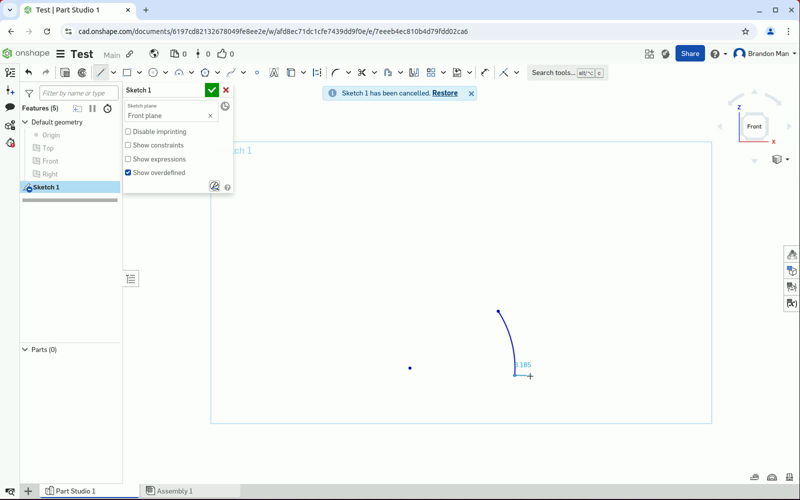
key_up(shift)
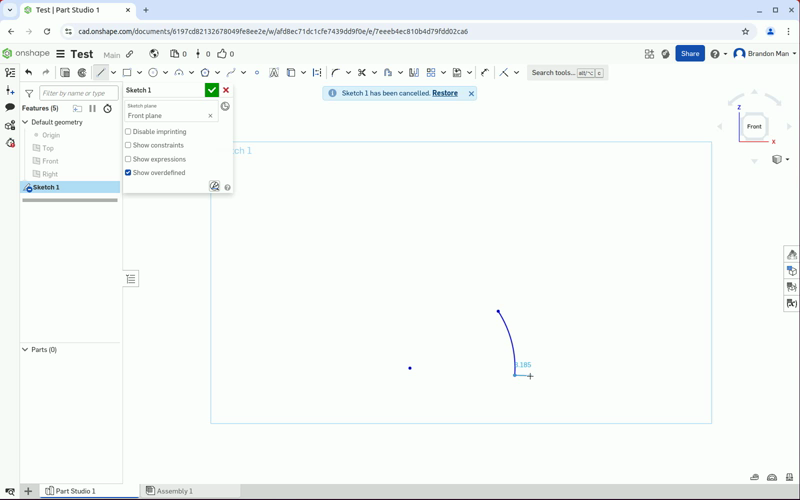
key(esc)
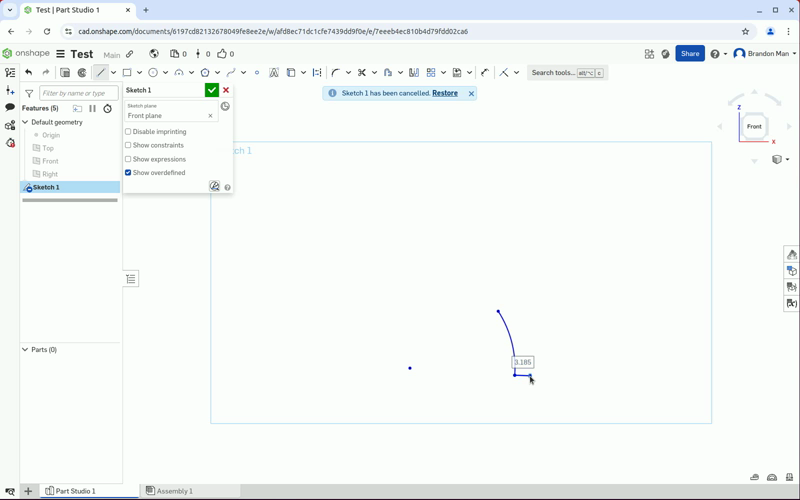
key(a)
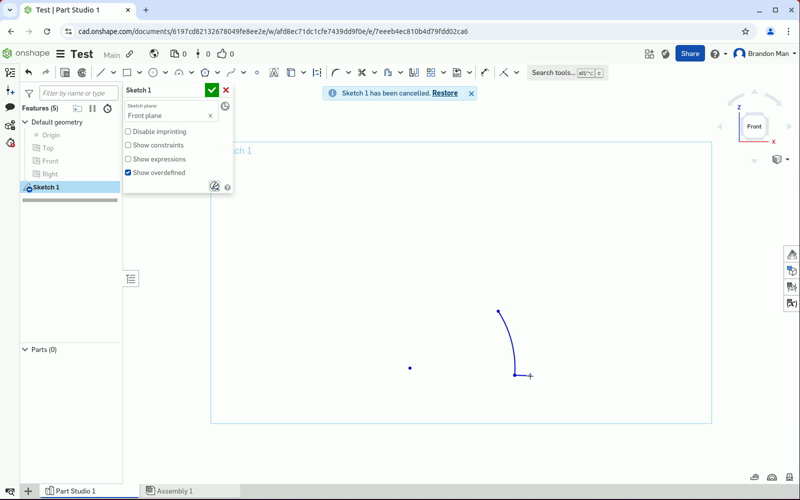
mouse_move(530, 375)
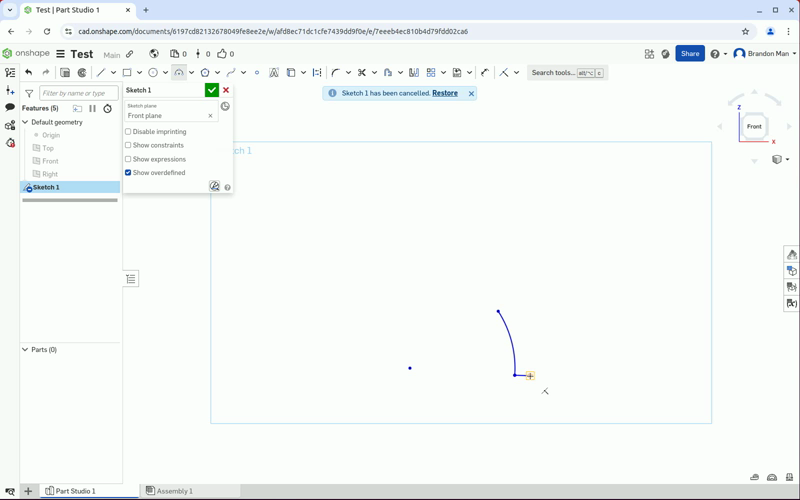
click(530, 375)
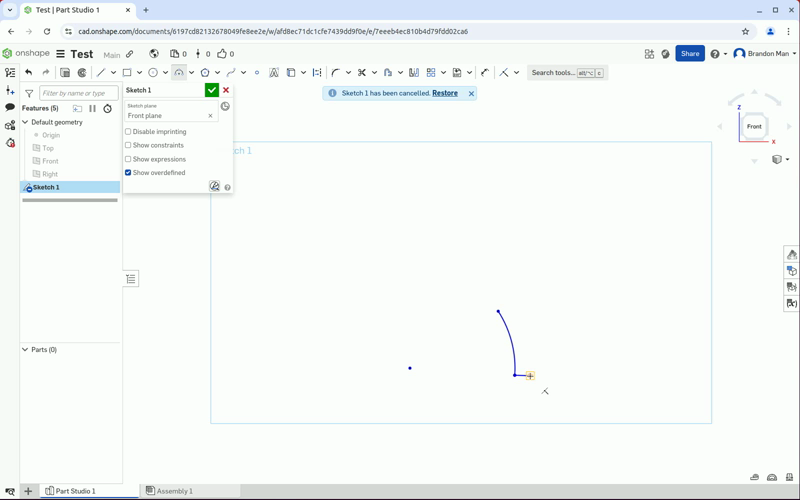
key_down(shift)
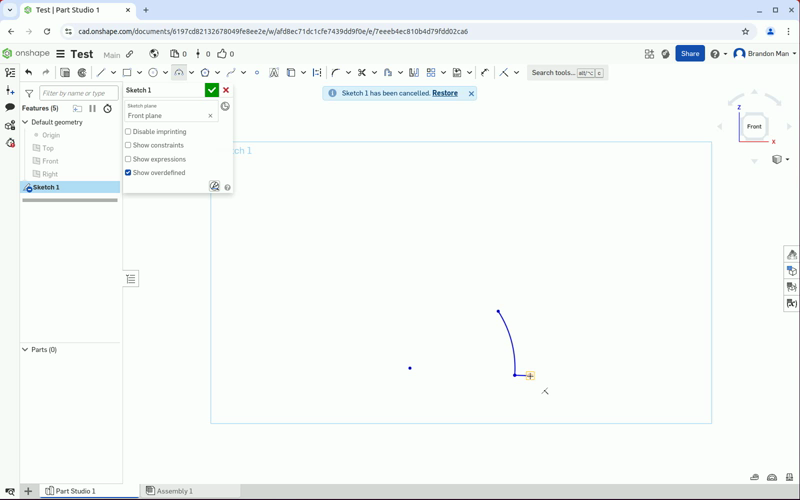
mouse_move(510, 306)
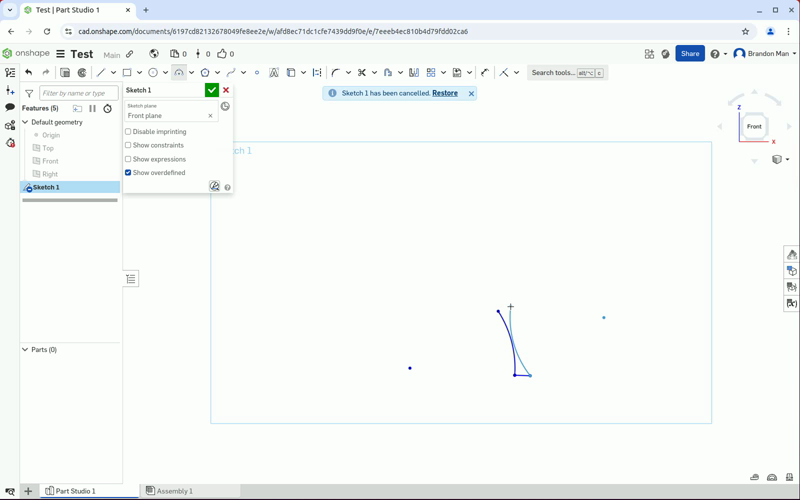
click(510, 306)
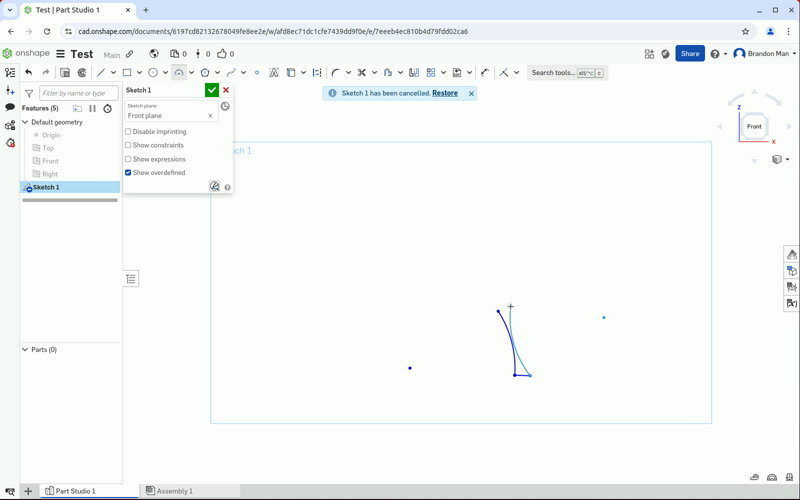
mouse_move(525, 339)
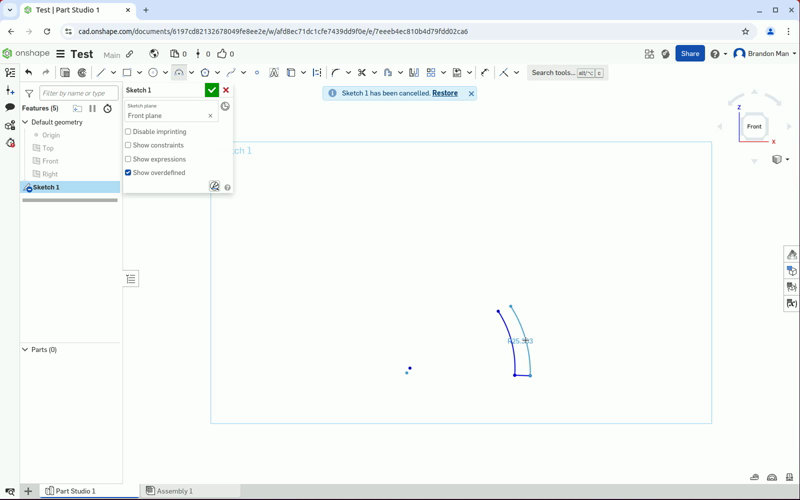
click(525, 339)
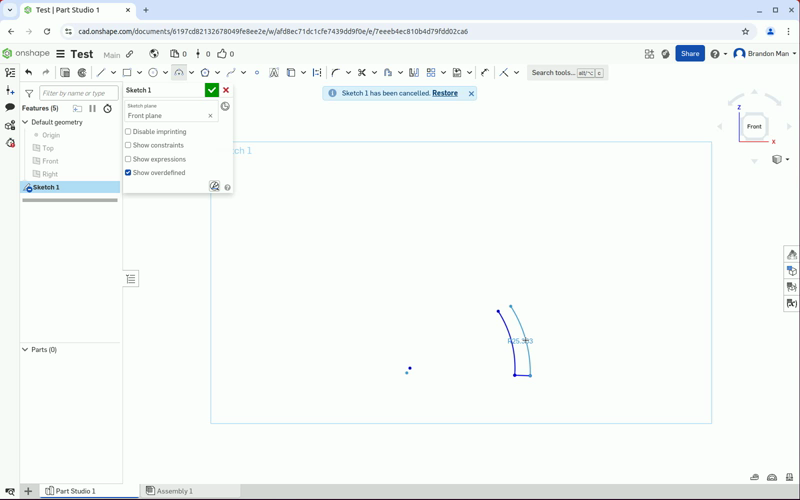
key_up(shift)
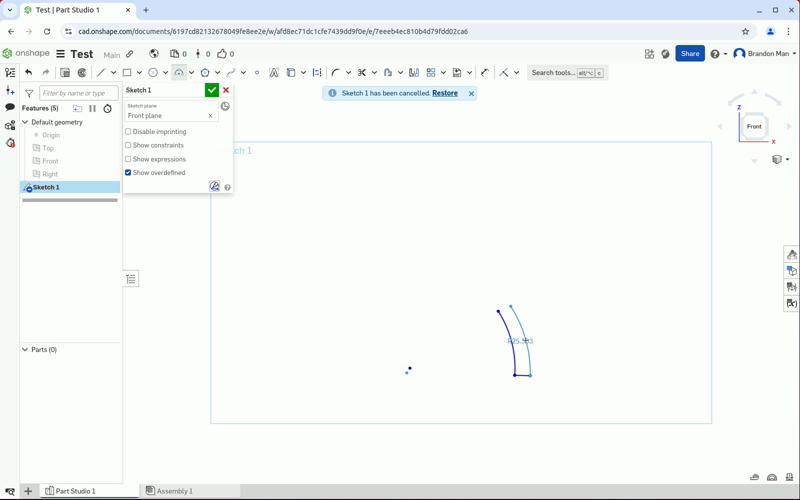
key(esc)
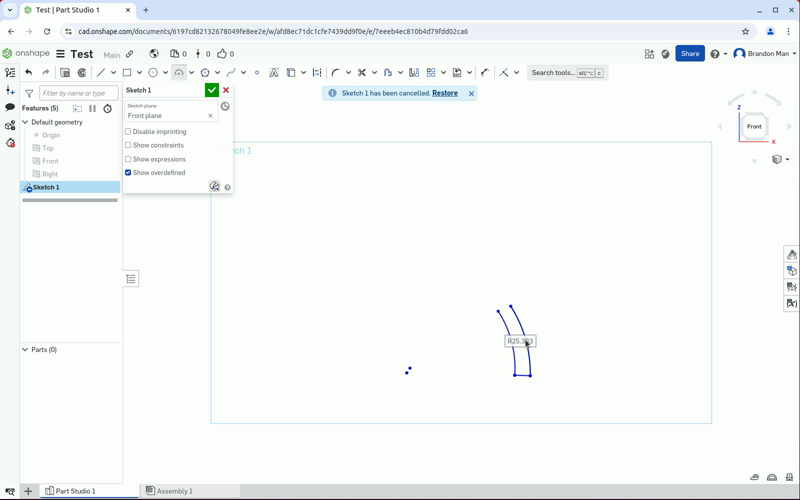
key(l)
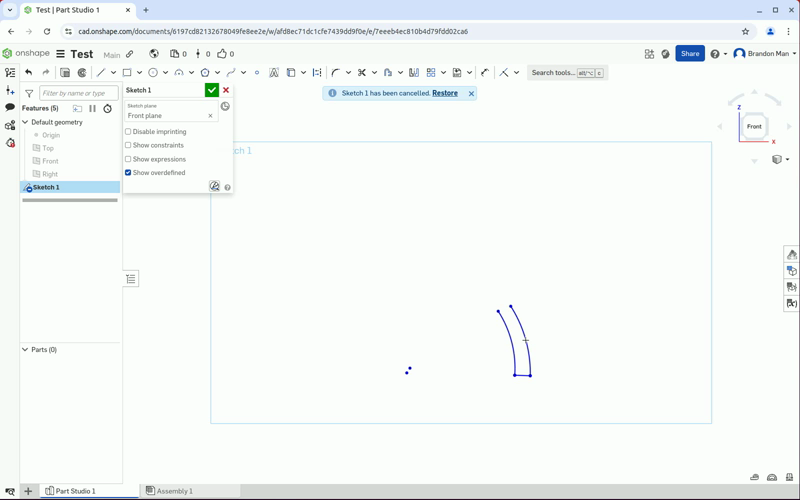
mouse_move(510, 306)
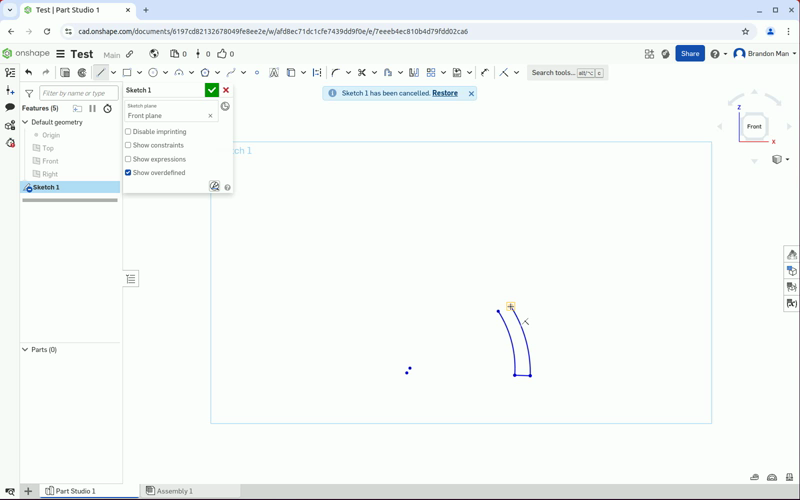
click(510, 306)
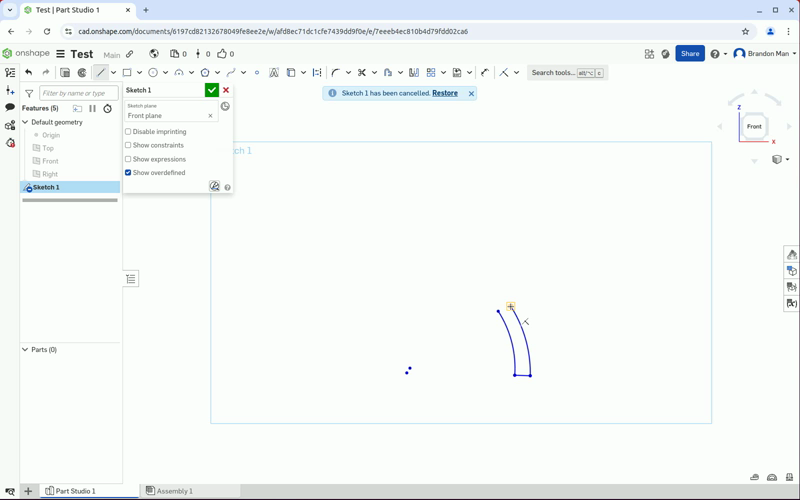
mouse_move(540, 306)
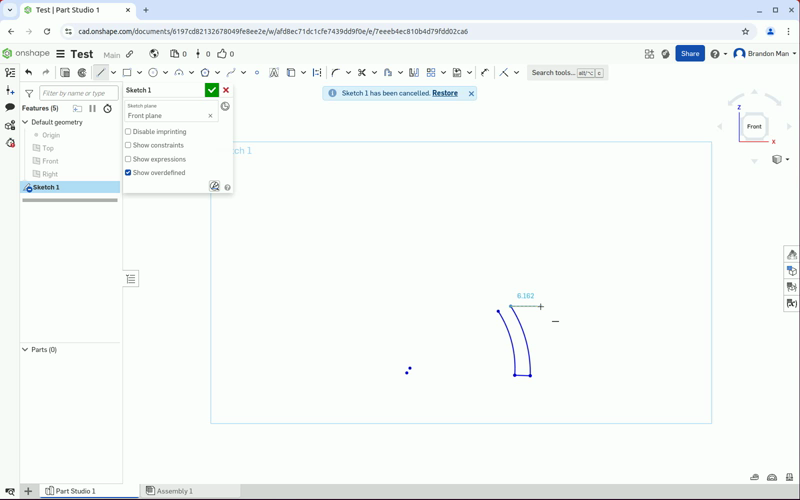
key_down(shift)
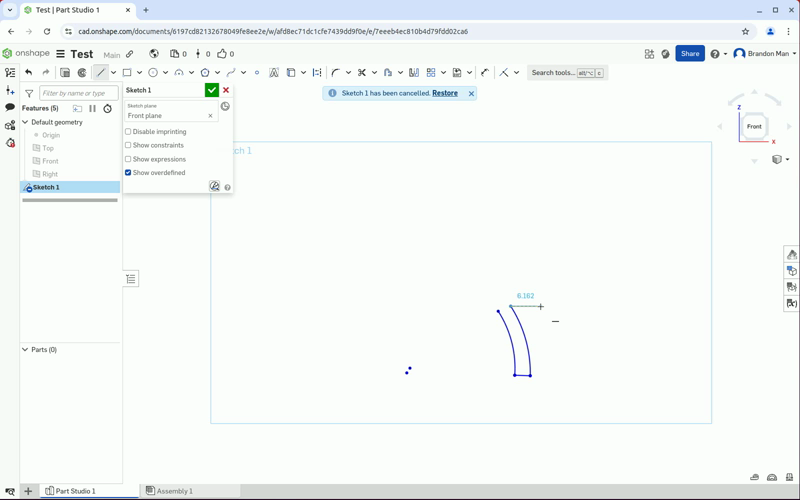
mouse_move(498, 311)
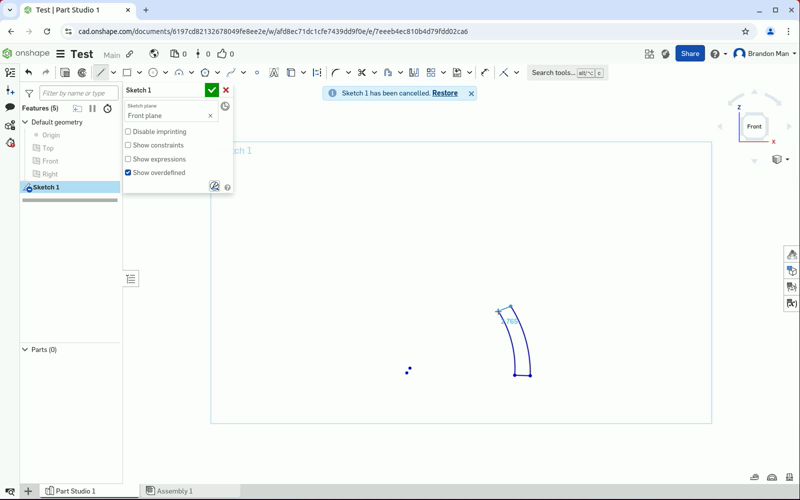
key_up(shift)
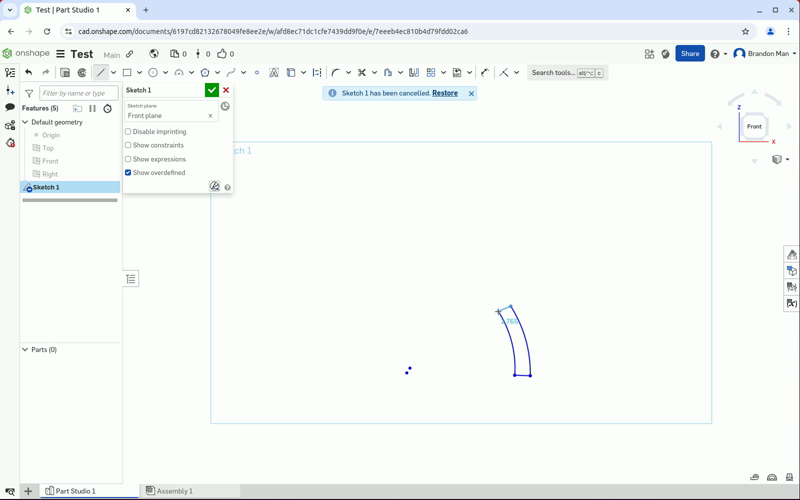
click(498, 311)
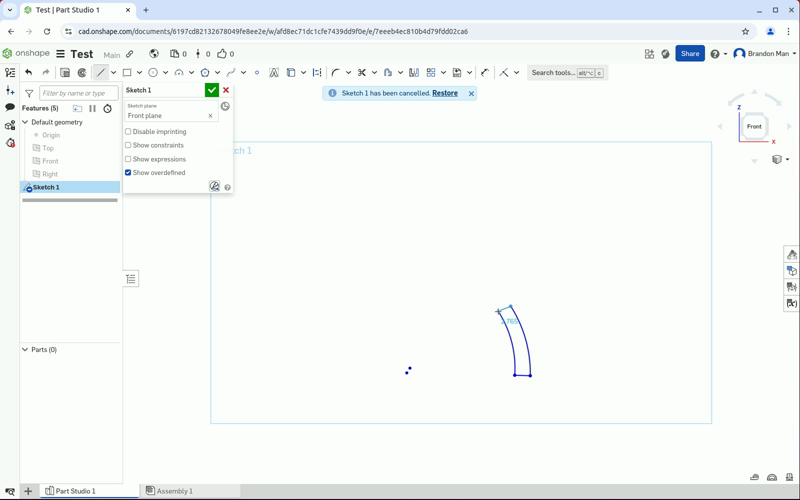
key(esc)
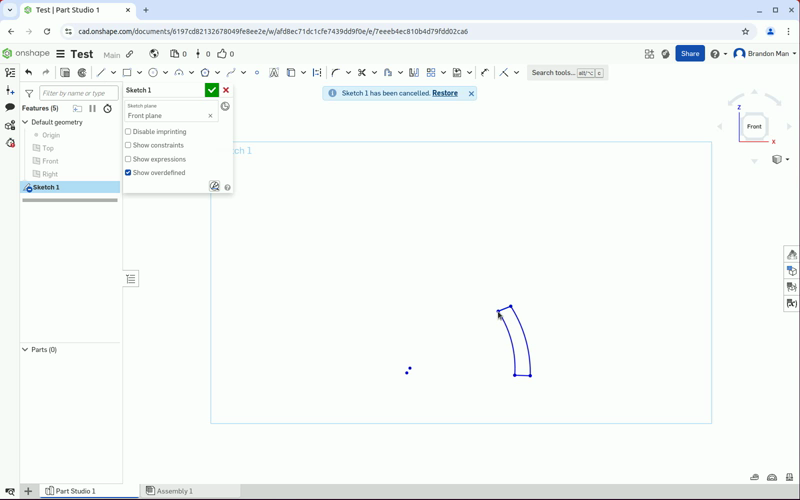
mouse_move(520, 328)
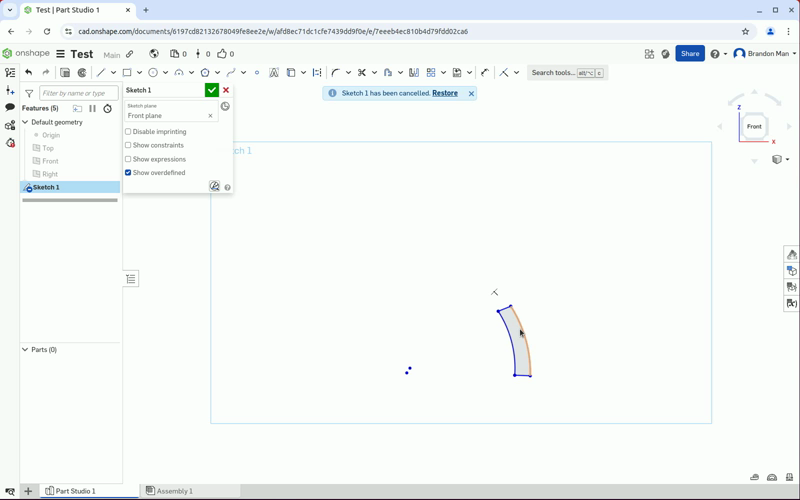
scroll(6)
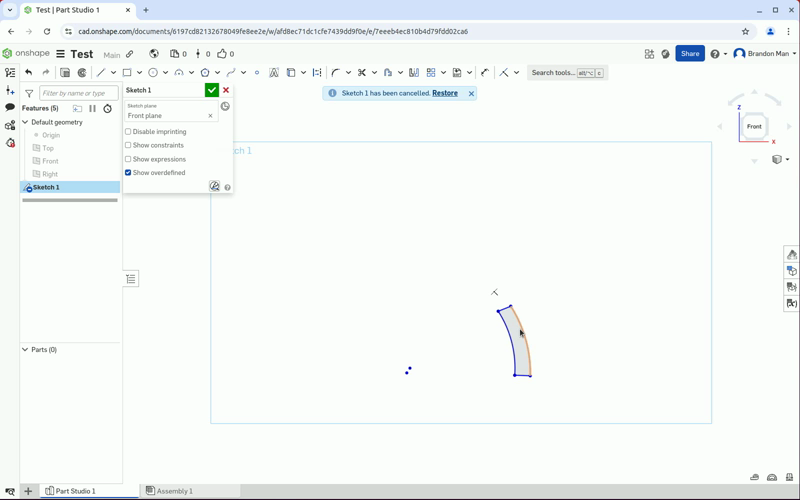
scroll(6)
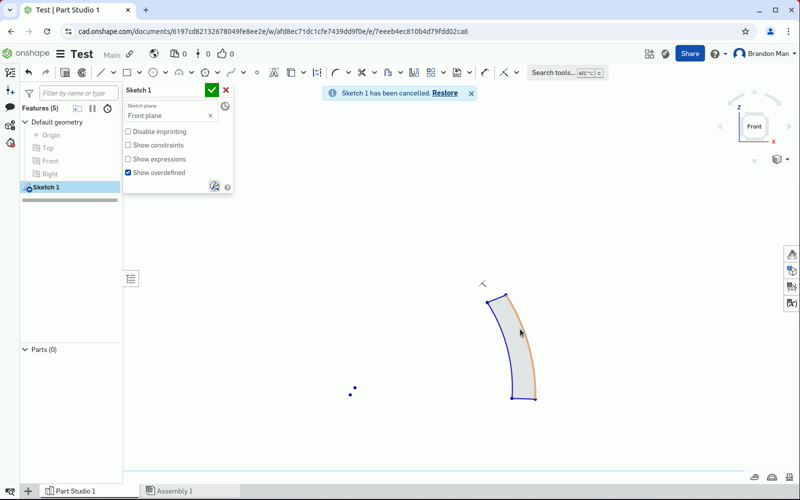
scroll(6)
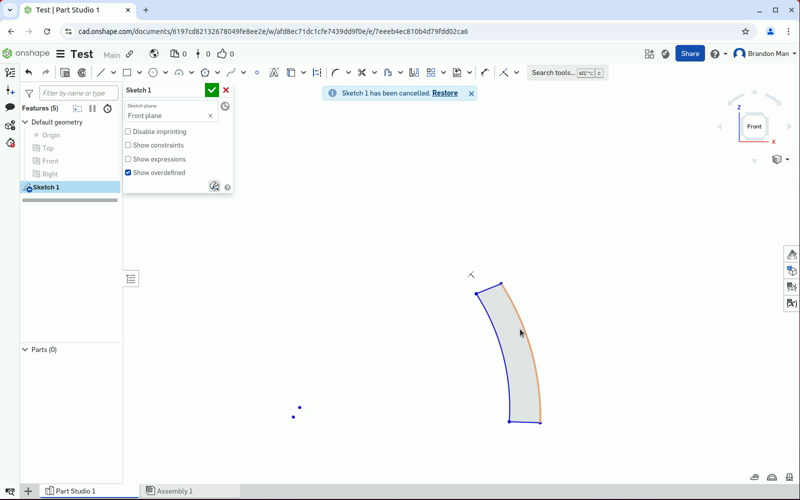
scroll(6)
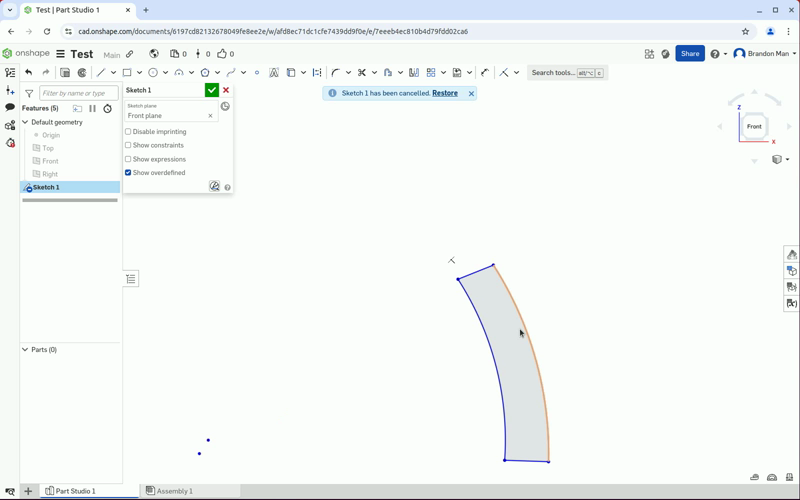
scroll(6)
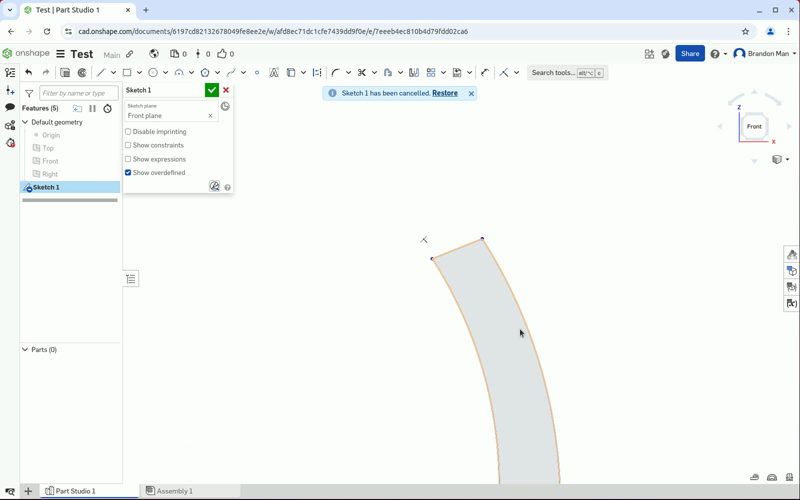
scroll(6)
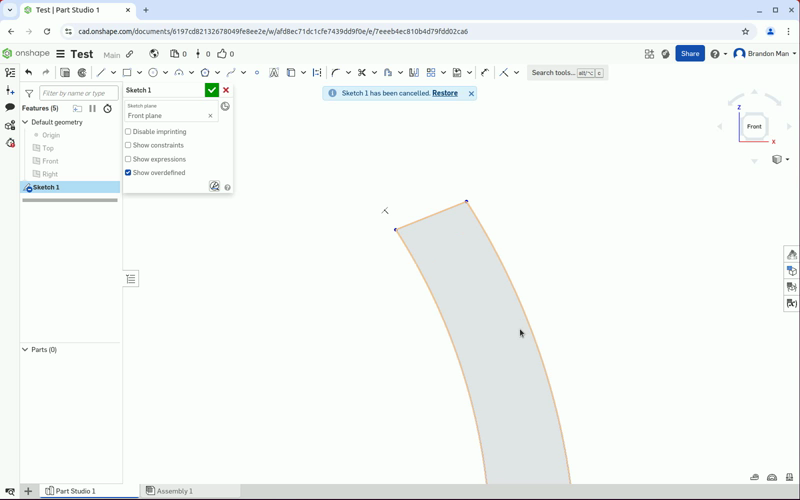
scroll(6)
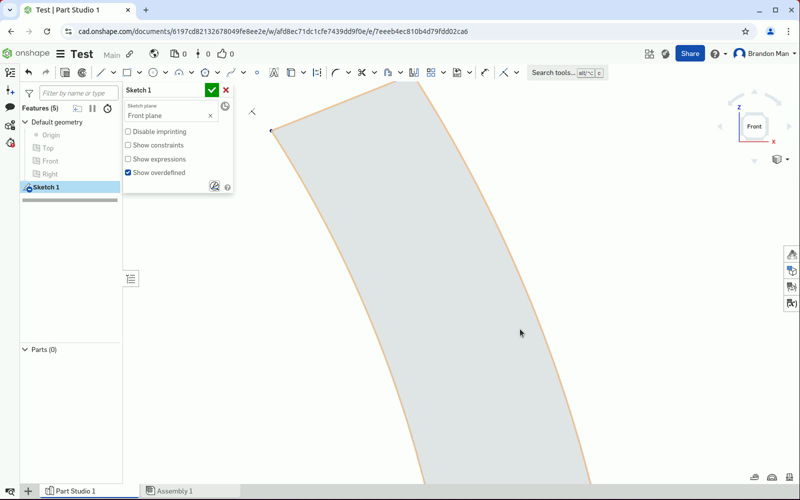
click(520, 328)
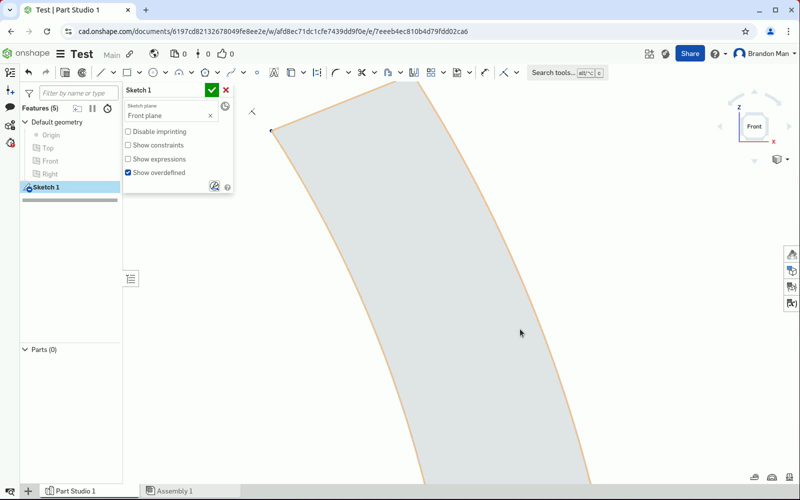
scroll(-6)
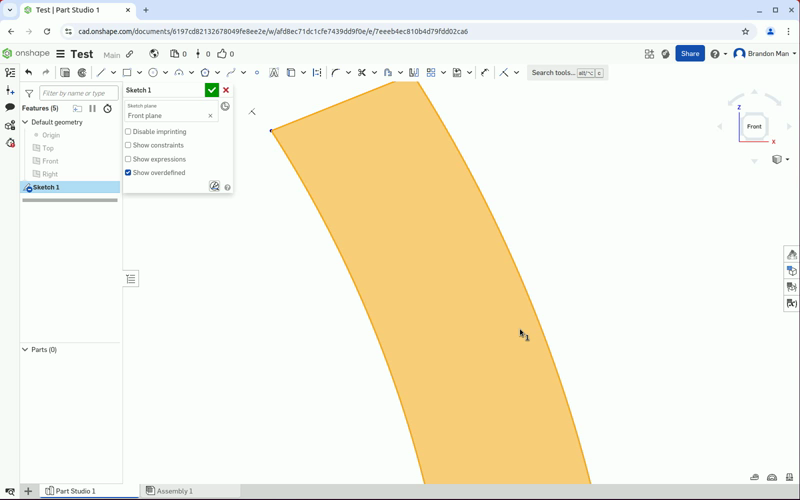
scroll(-6)
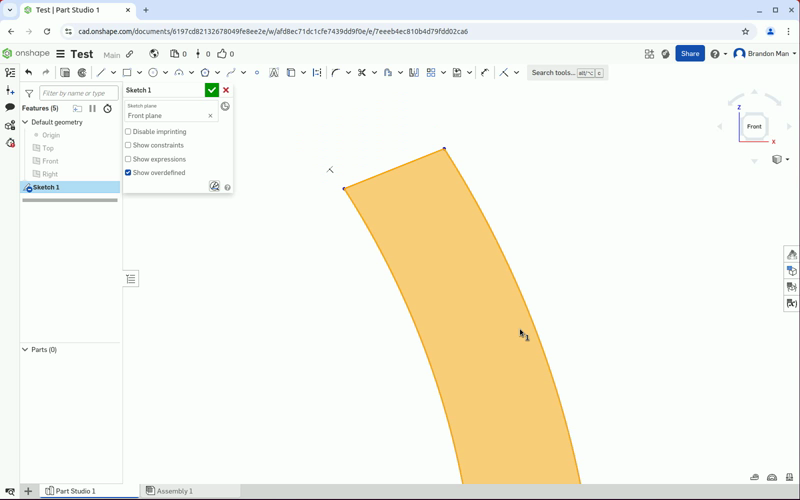
scroll(-6)
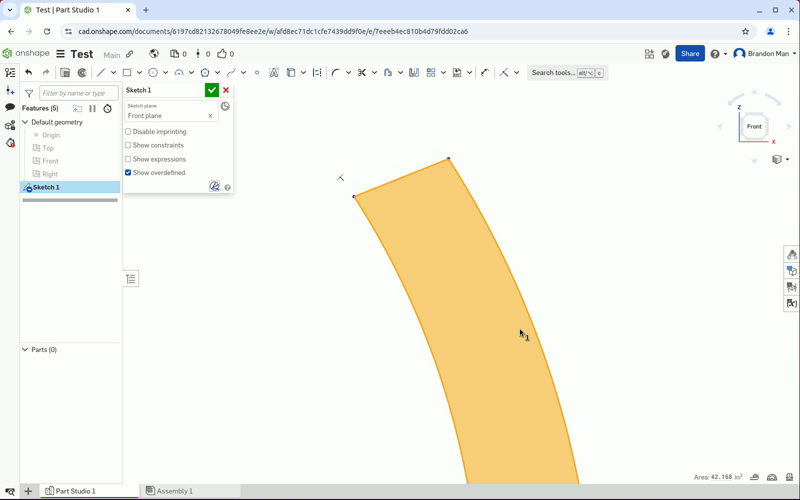
scroll(-6)
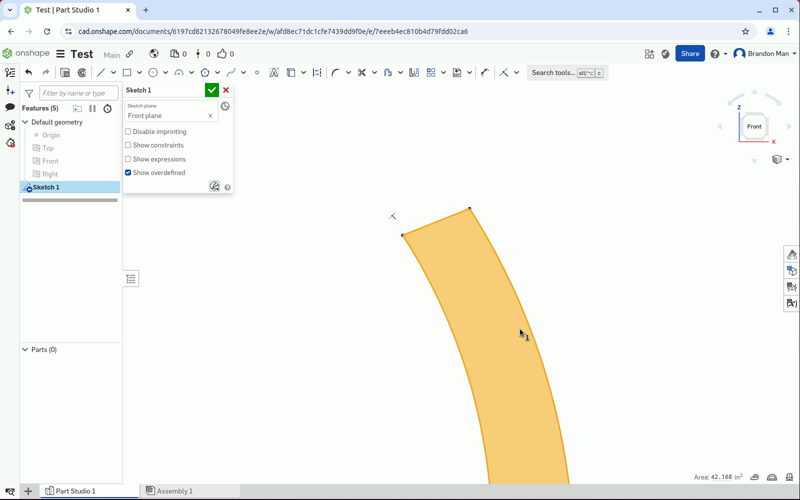
scroll(-6)
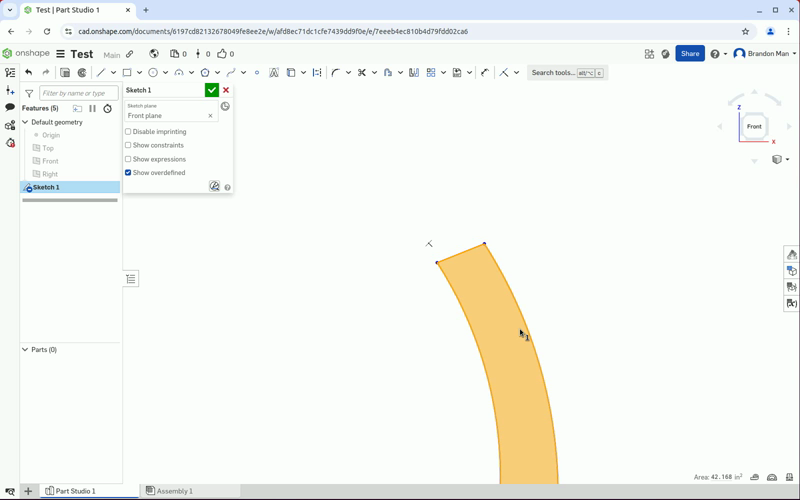
scroll(-6)
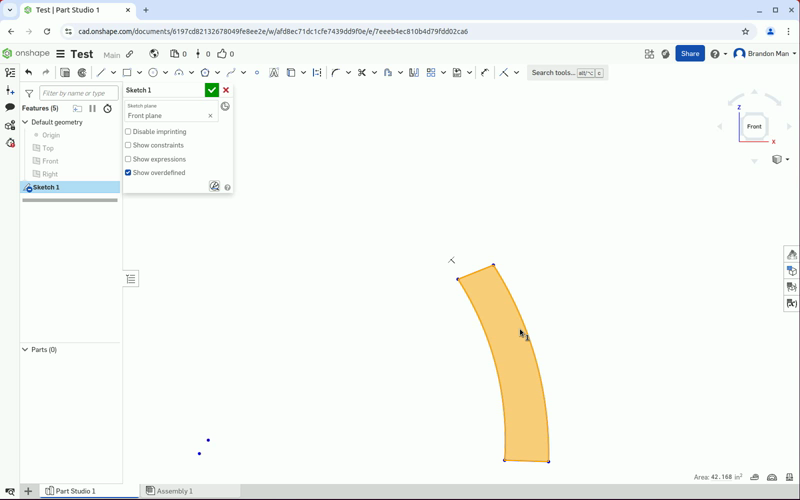
scroll(-6)
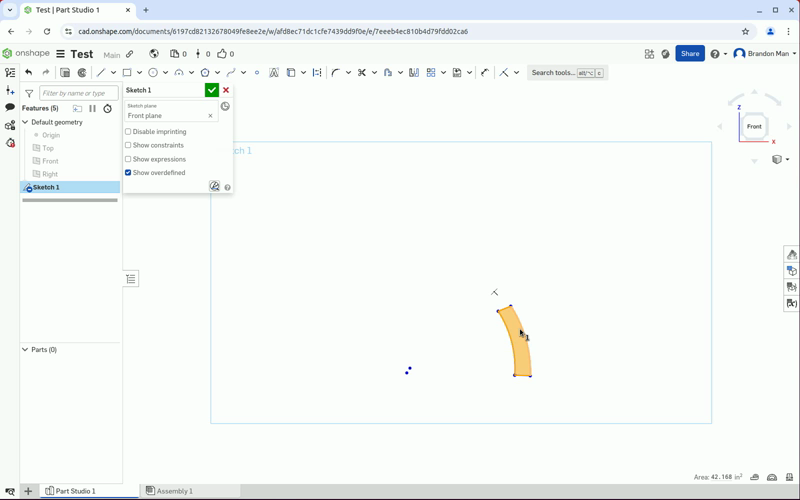
mouse_move(73, 352)
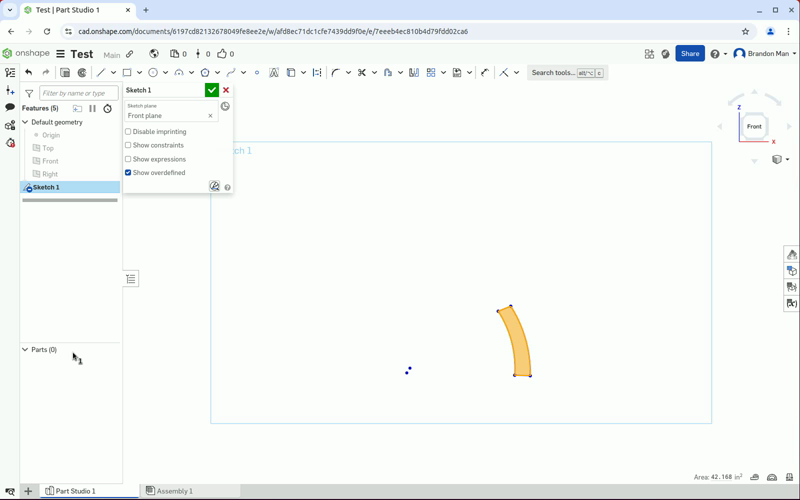
key(shift+y)
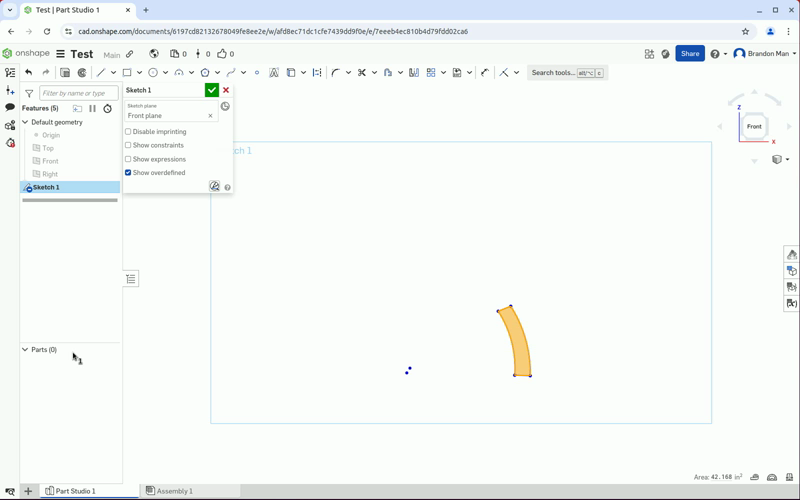
key(shift+e)
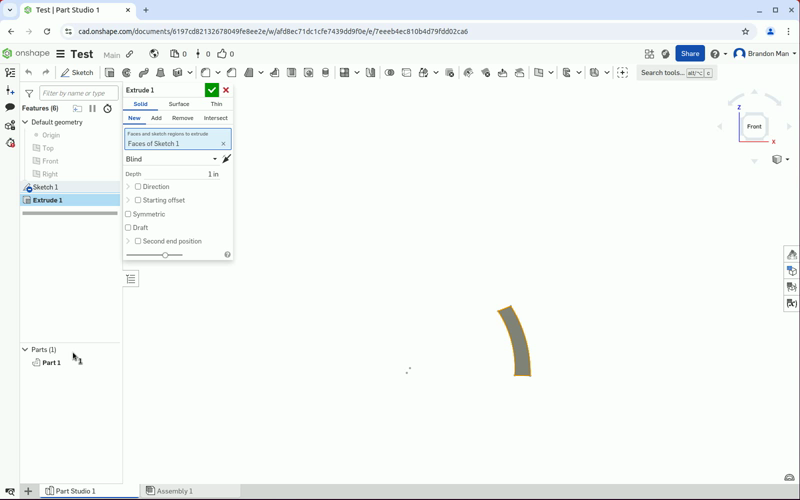
mouse_move(143, 106)
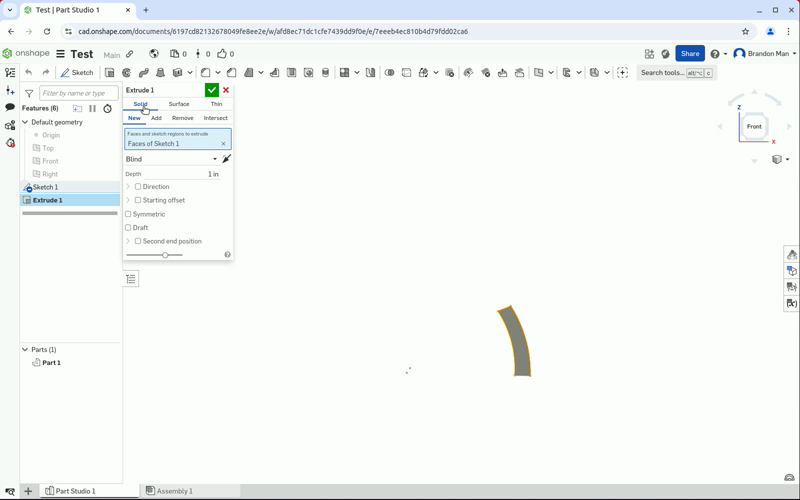
click(143, 106)
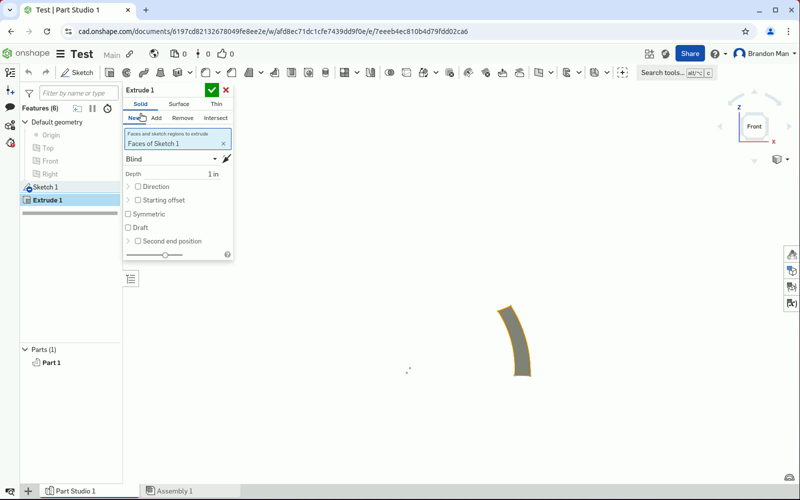
mouse_move(137, 120)
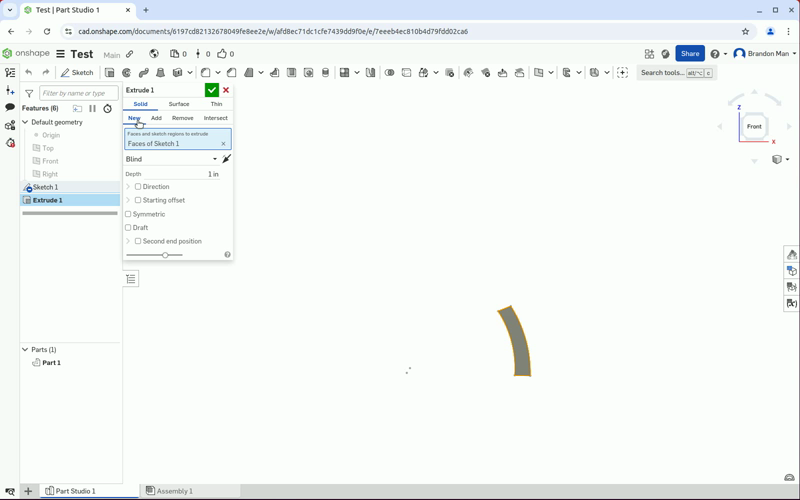
click(137, 120)
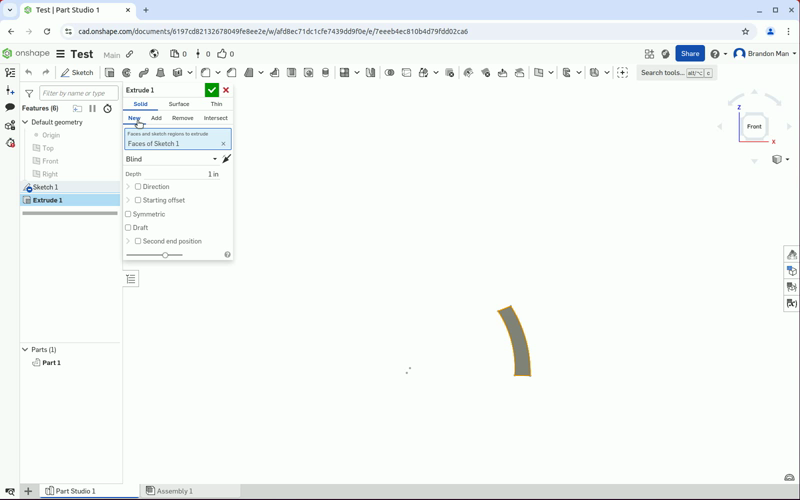
key(tab, 4)
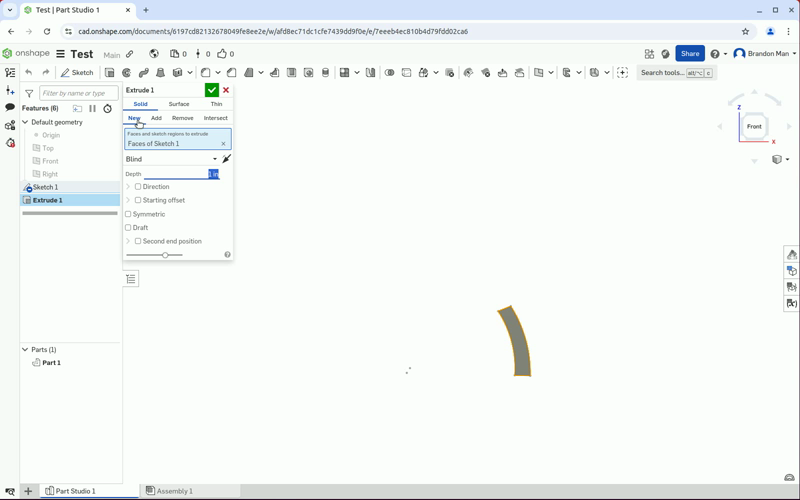
text(2.166)
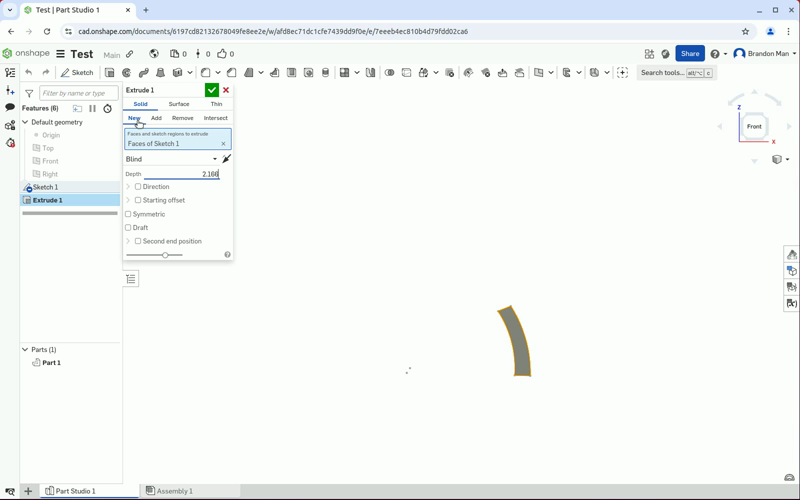
key(enter)
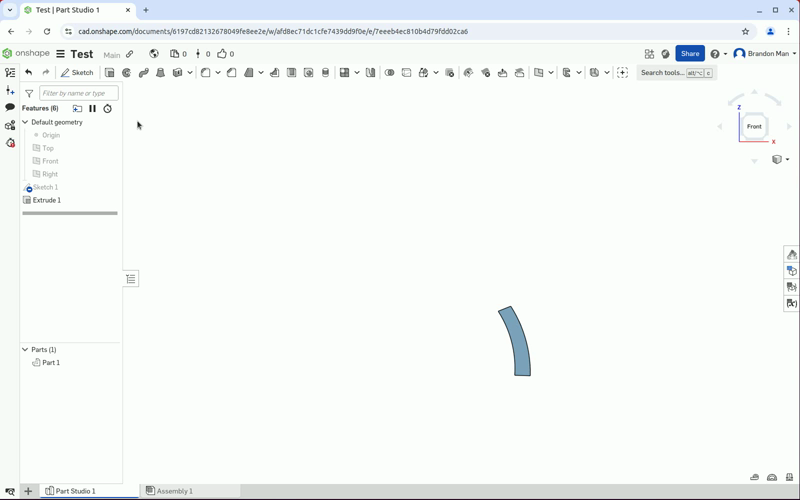
key(shift+h)
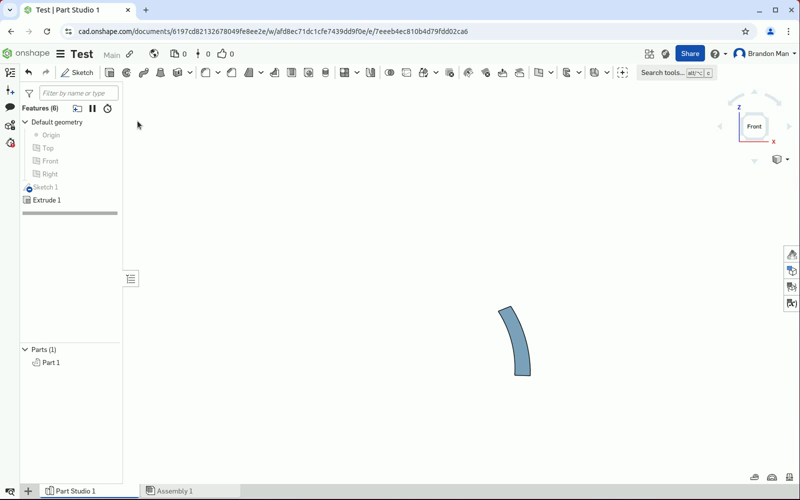
key(shift+h)
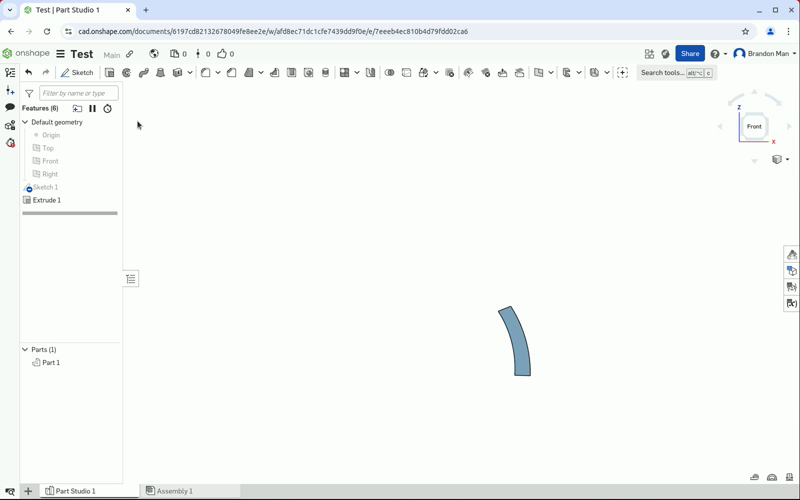
mouse_move(73, 189)
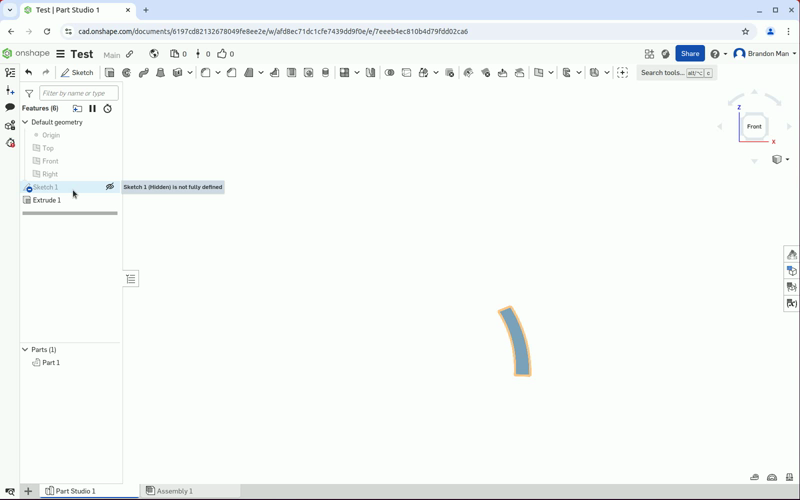
click(73, 189)
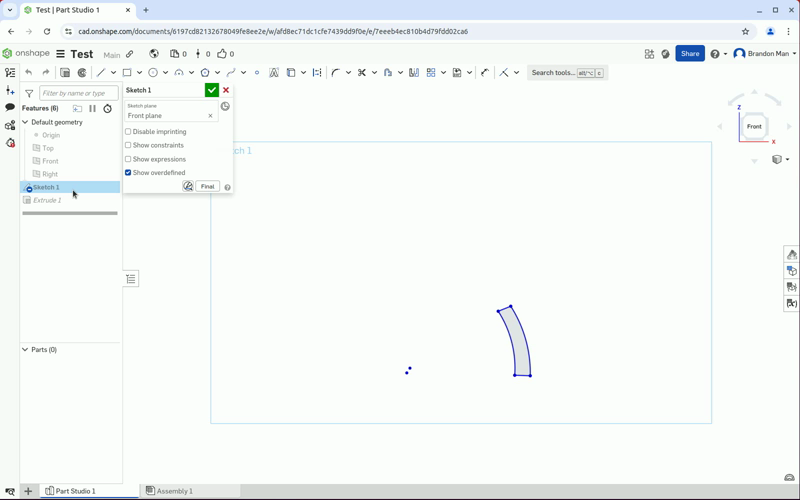
mouse_move(229, 92)
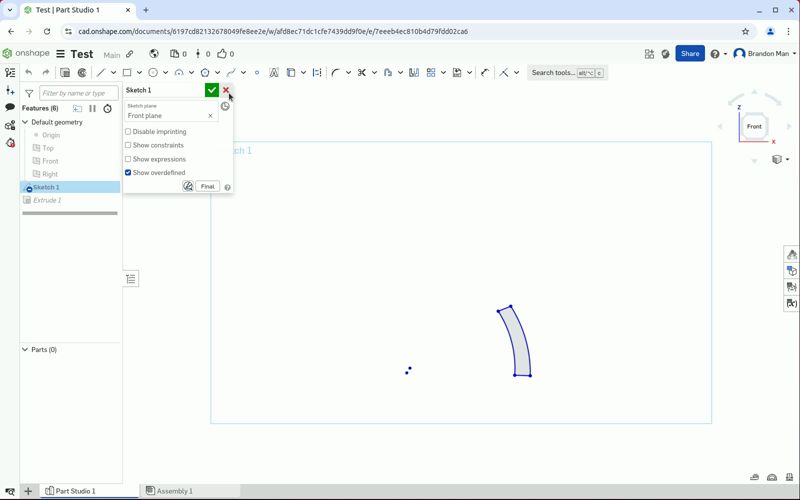
click(229, 92)
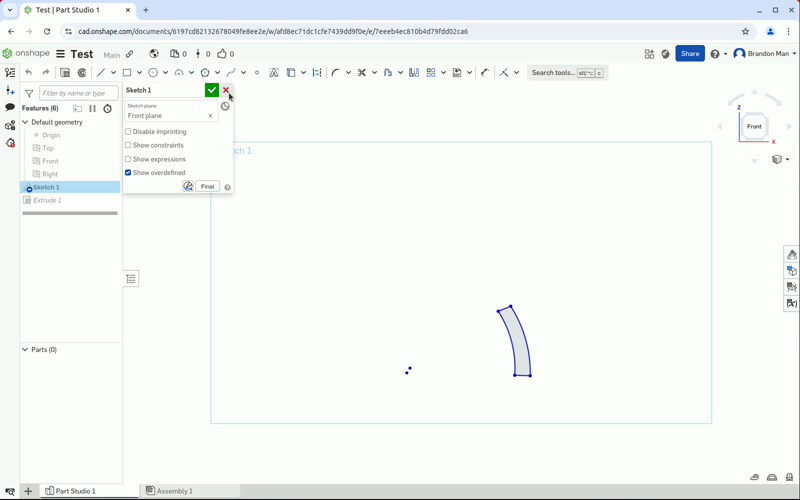
key(shift+s)
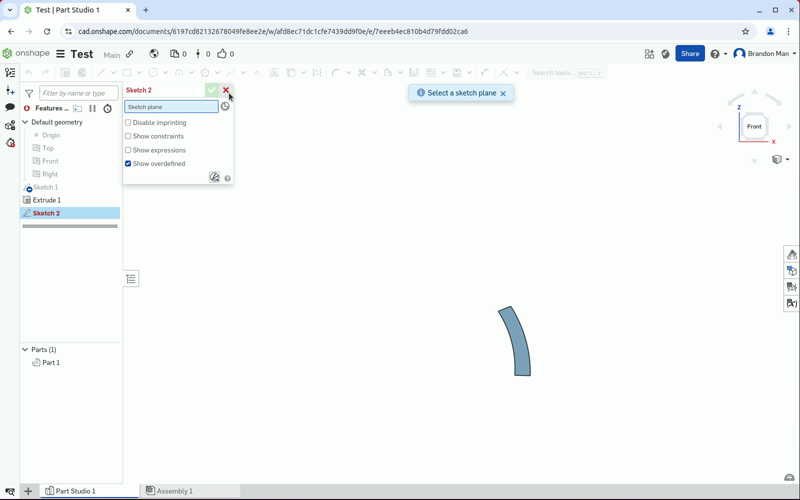
mouse_move(73, 163)
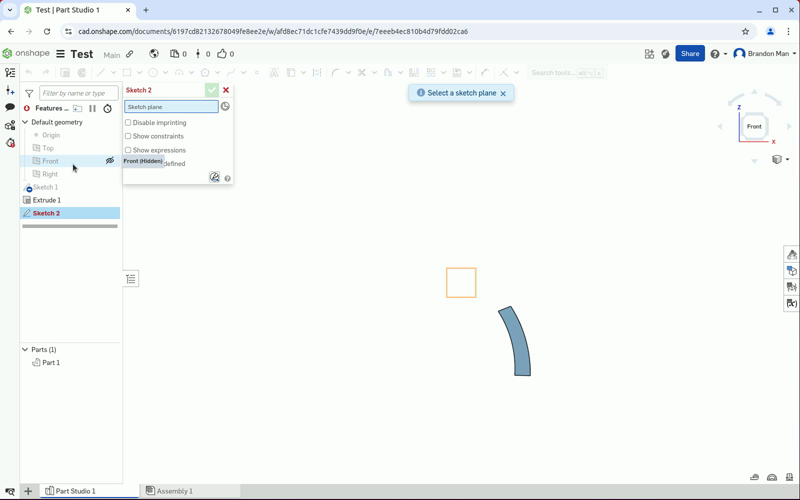
click(73, 163)
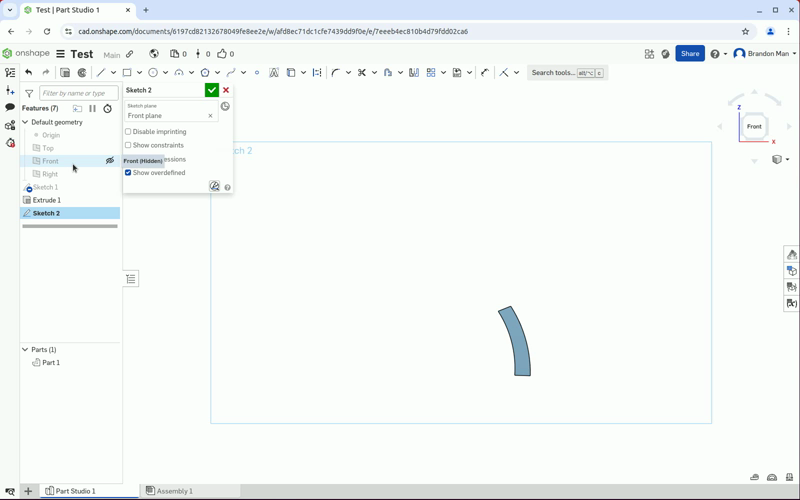
mouse_move(73, 352)
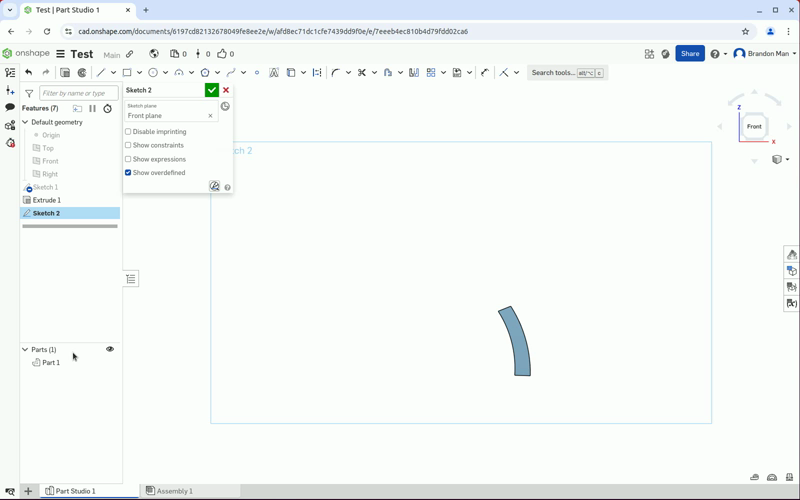
key(y)
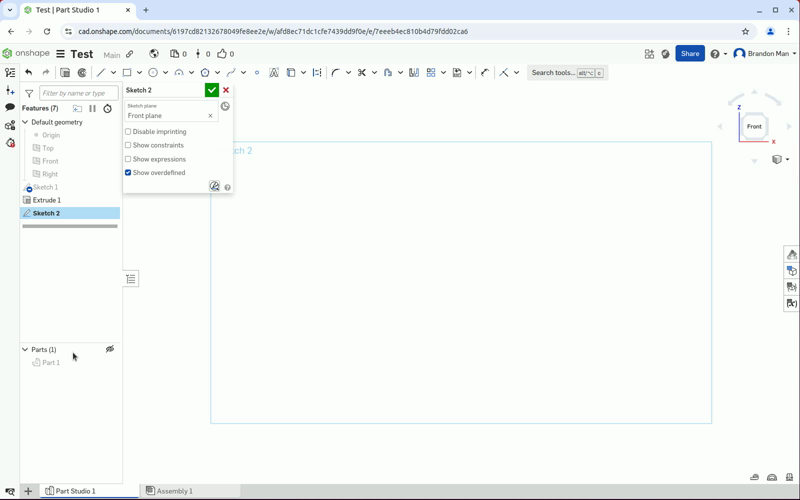
key(a)
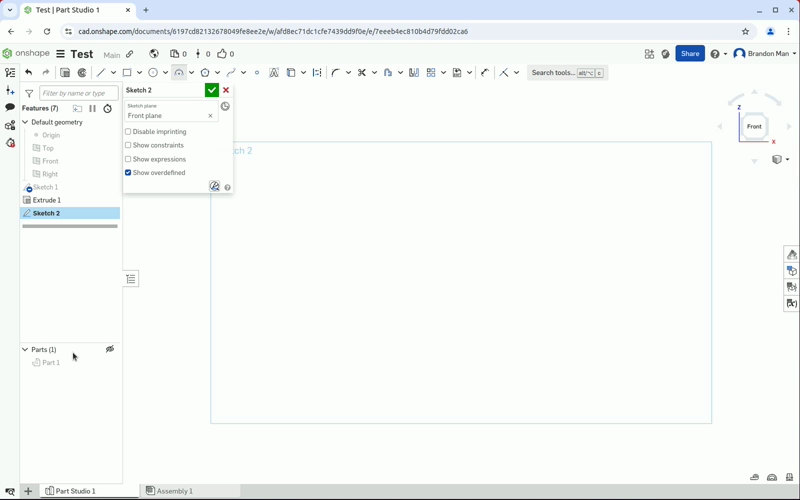
key_down(shift)
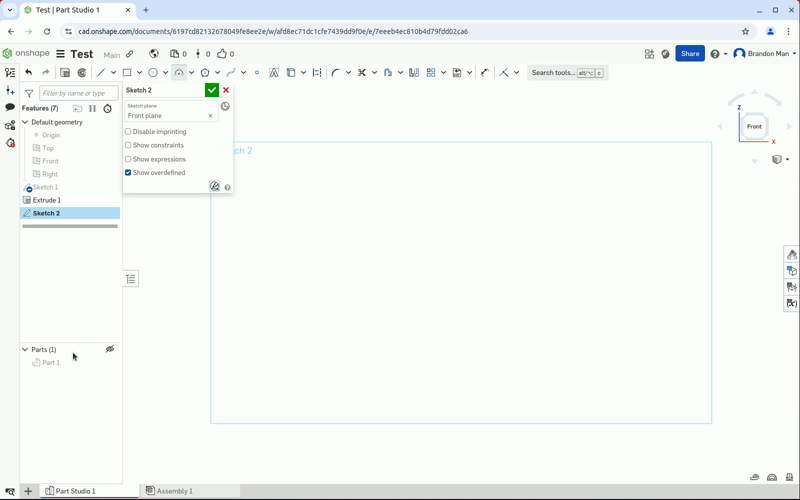
mouse_move(513, 390)
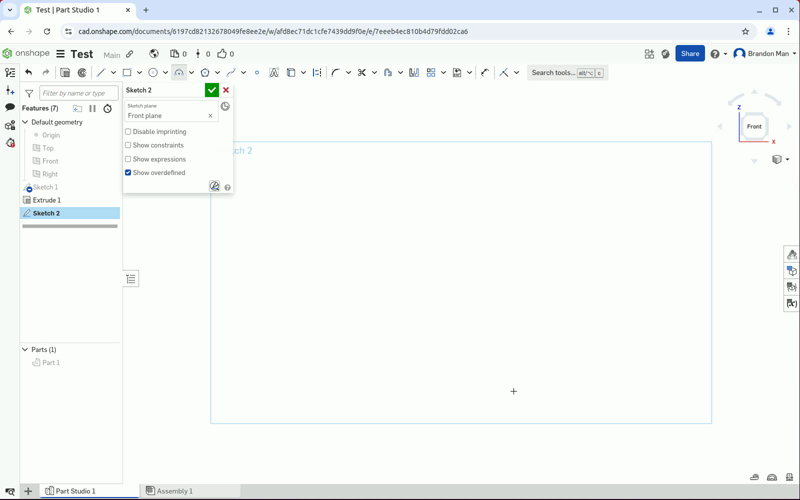
click(513, 390)
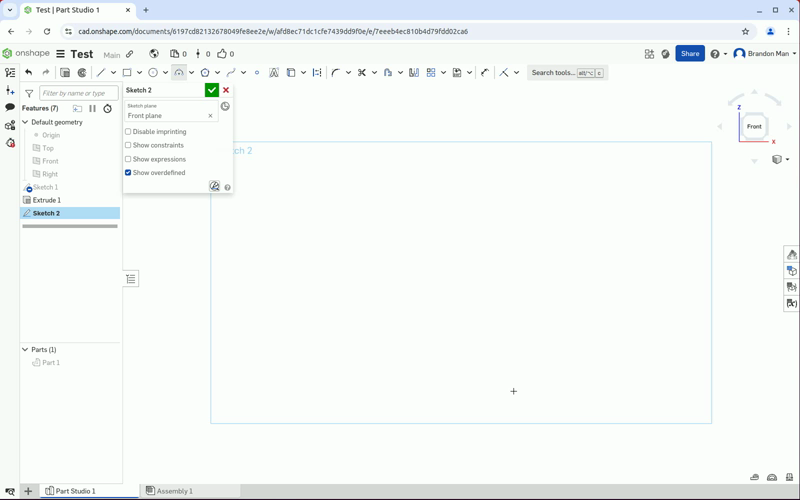
key_up(shift)
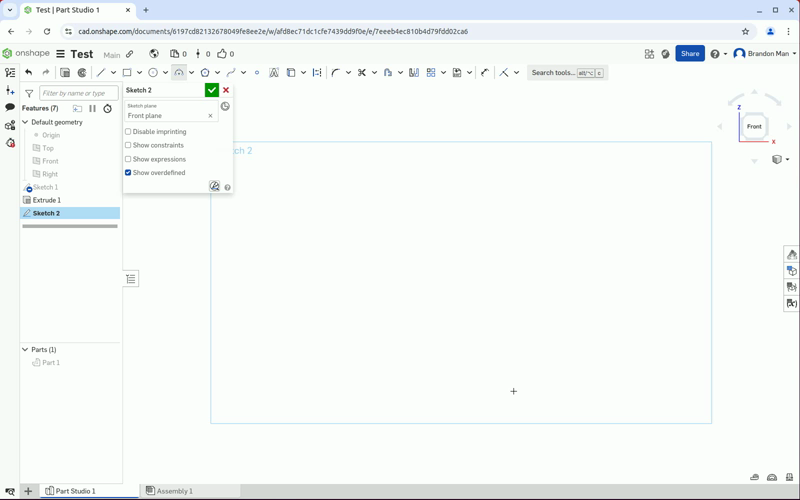
key_down(shift)
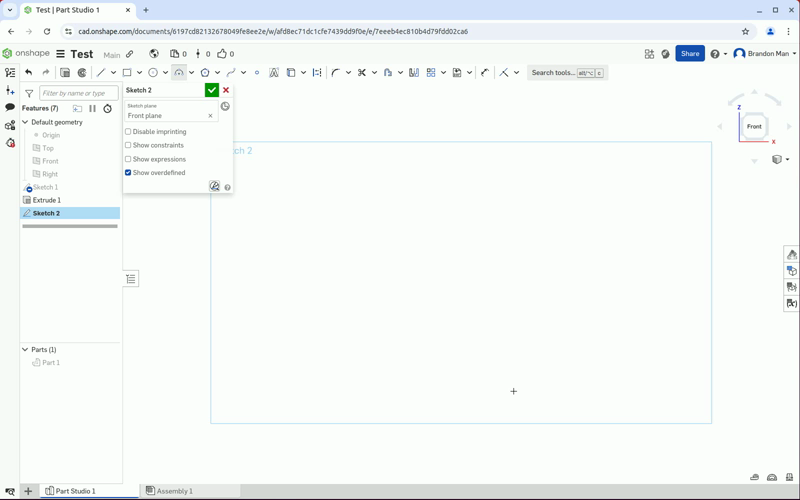
mouse_move(555, 390)
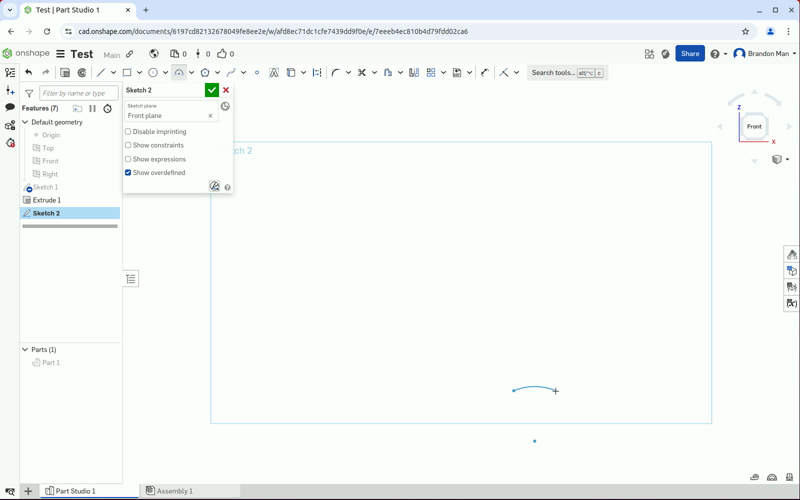
click(555, 390)
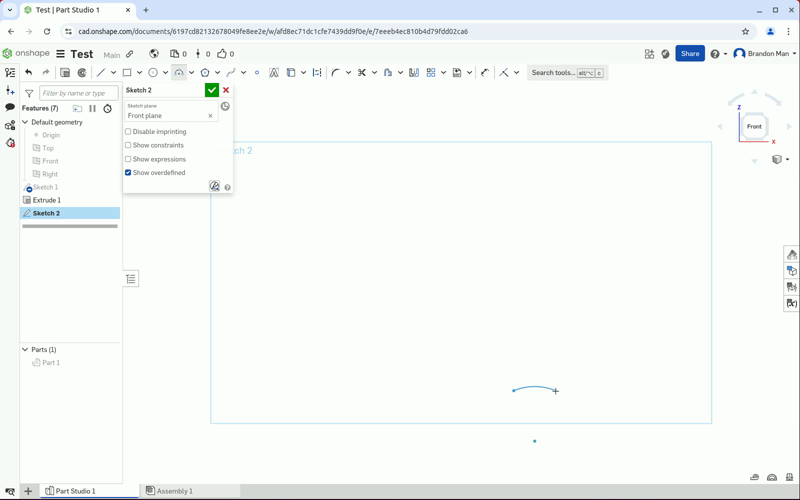
mouse_move(534, 394)
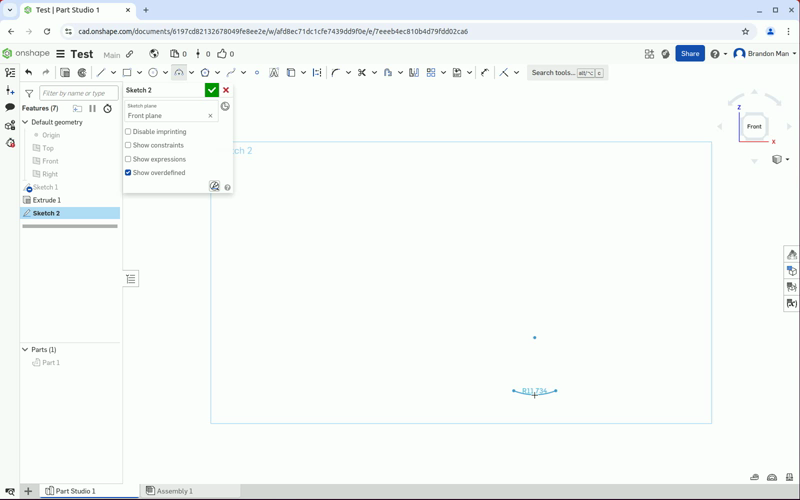
click(534, 394)
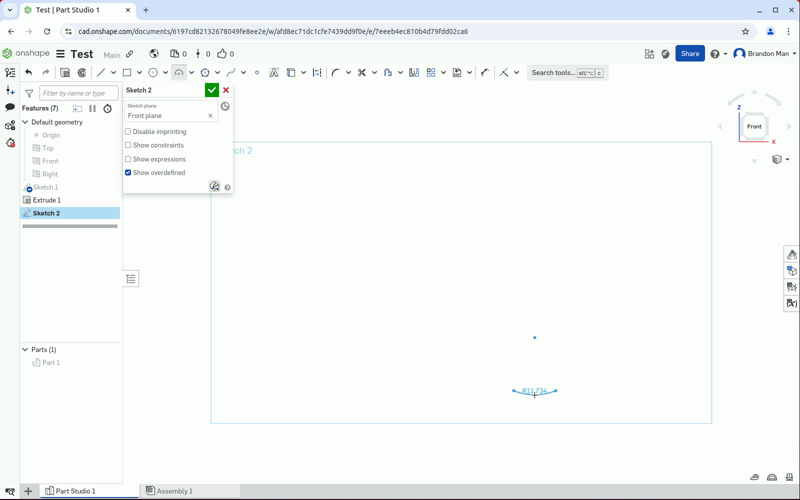
key_up(shift)
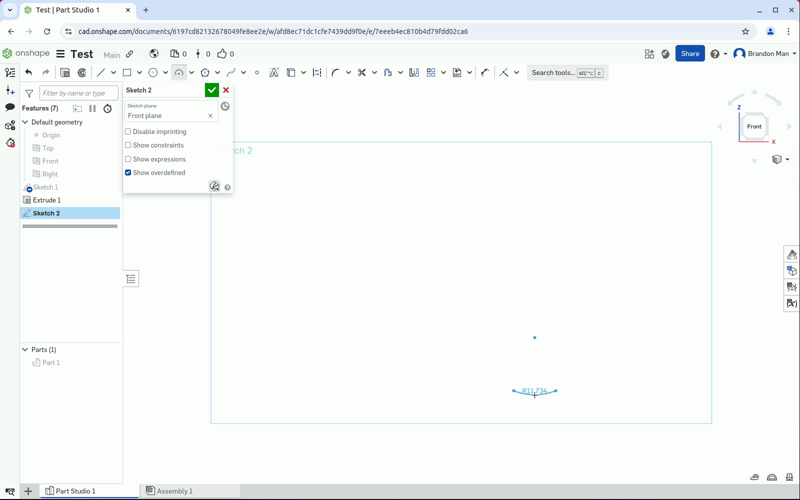
mouse_move(555, 390)
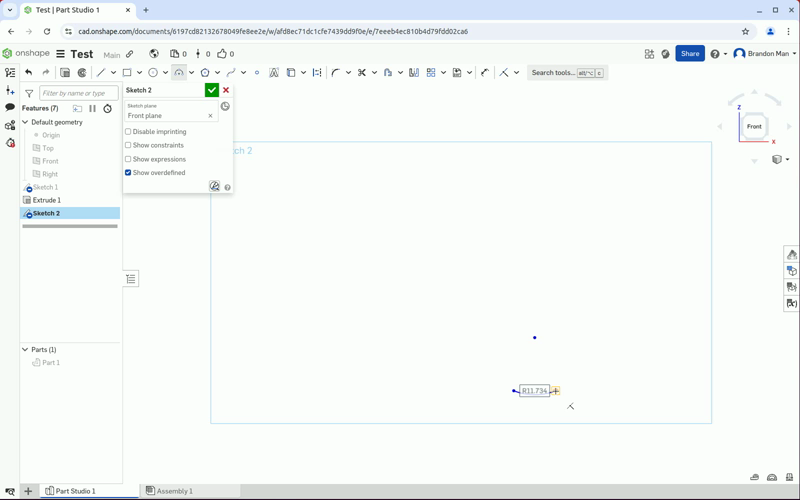
click(555, 390)
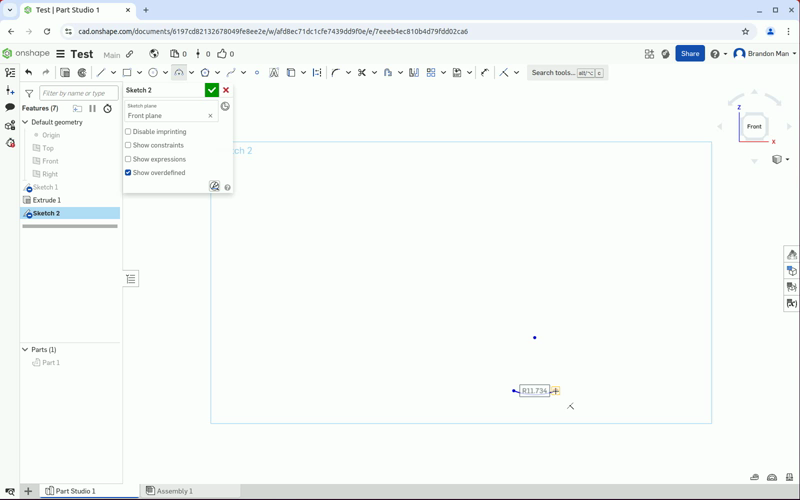
key_down(shift)
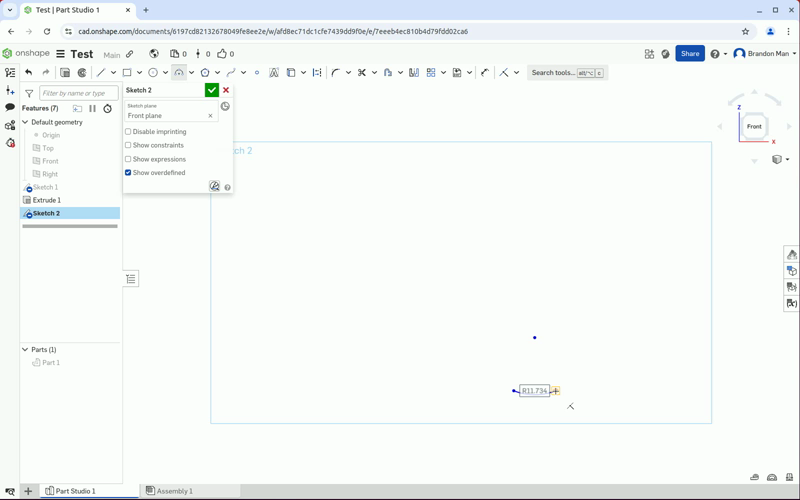
mouse_move(555, 380)
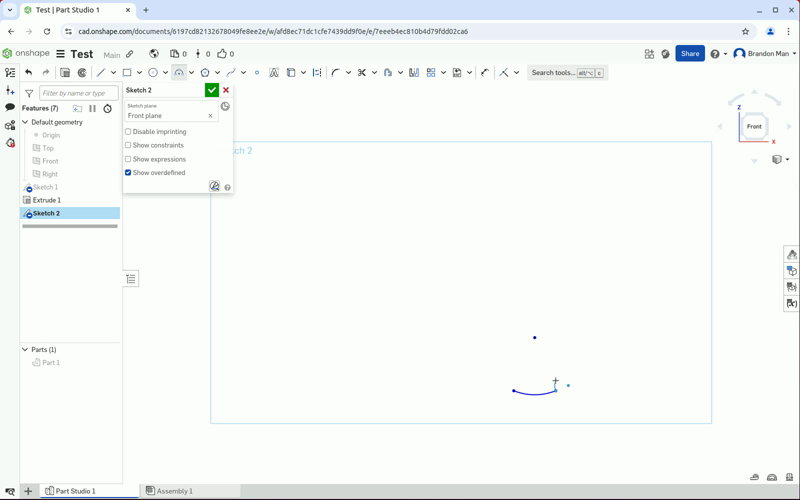
click(555, 380)
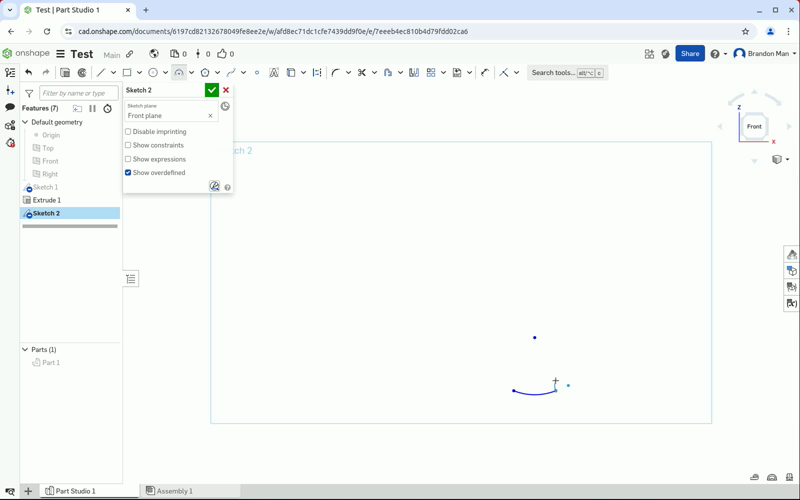
mouse_move(557, 385)
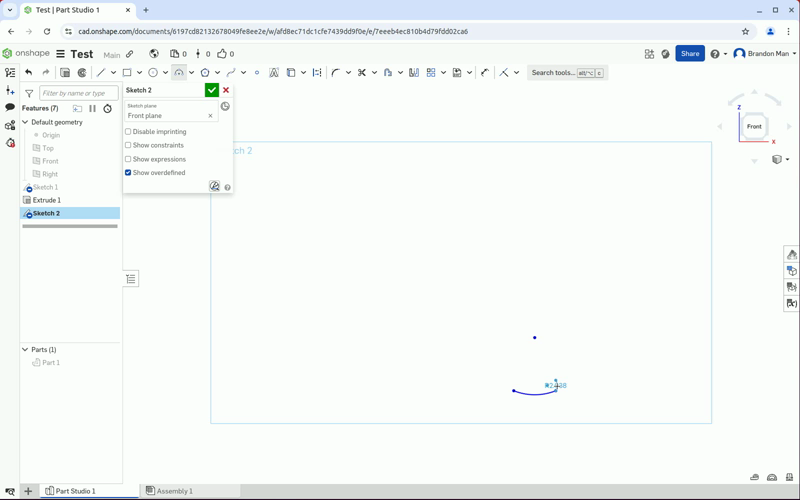
click(557, 385)
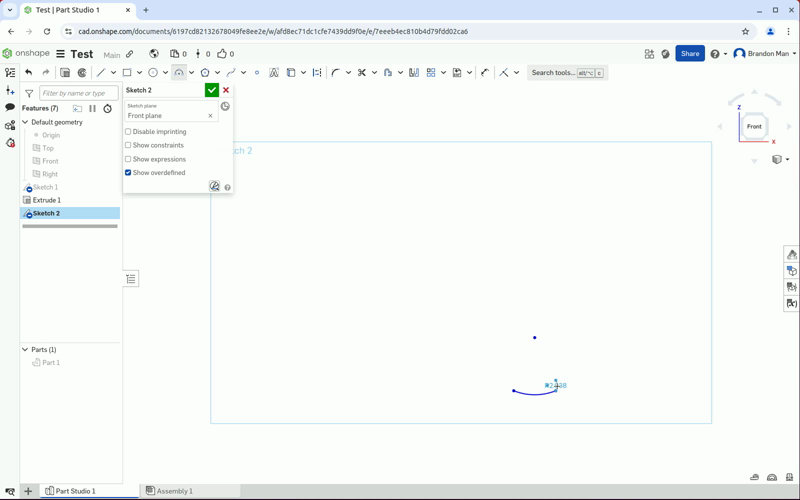
key_up(shift)
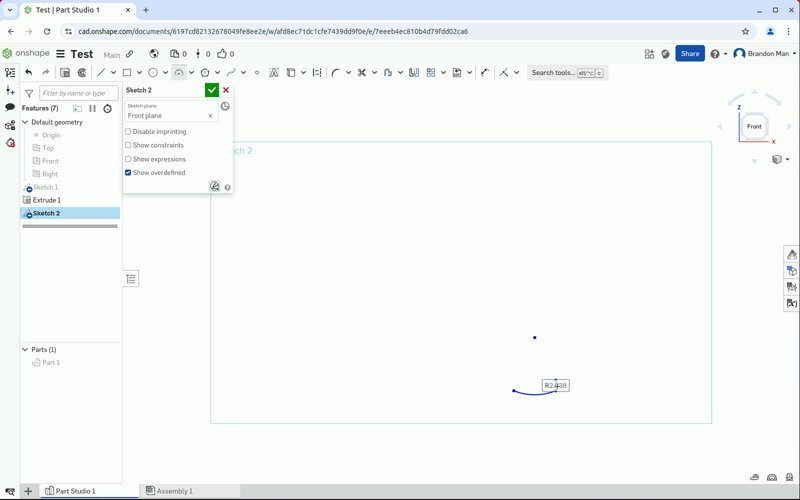
mouse_move(555, 380)
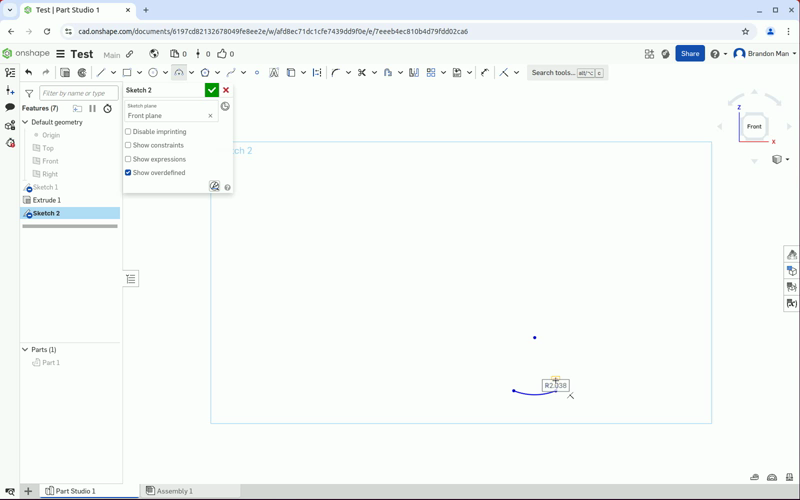
click(555, 380)
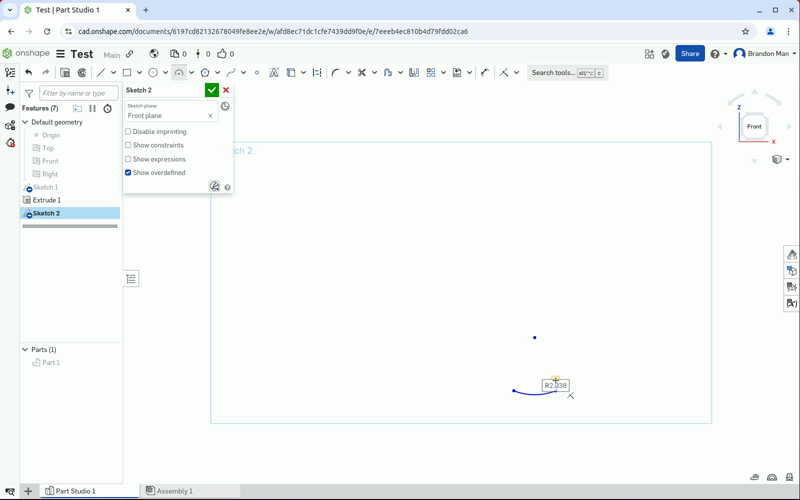
key_down(shift)
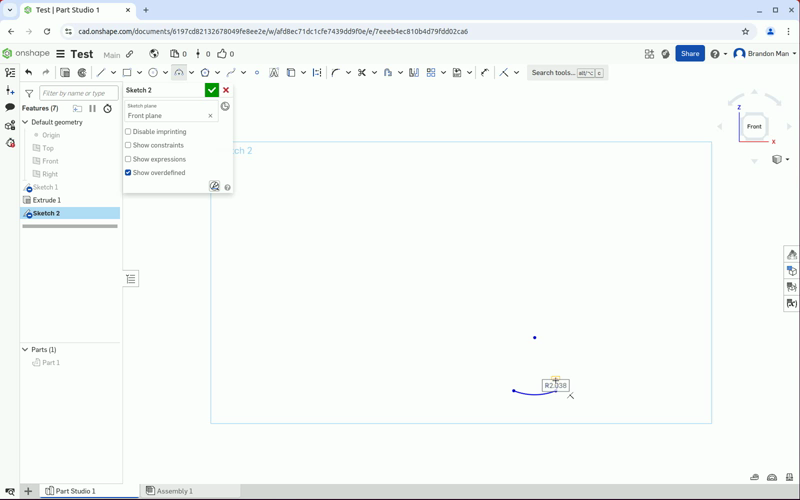
mouse_move(529, 374)
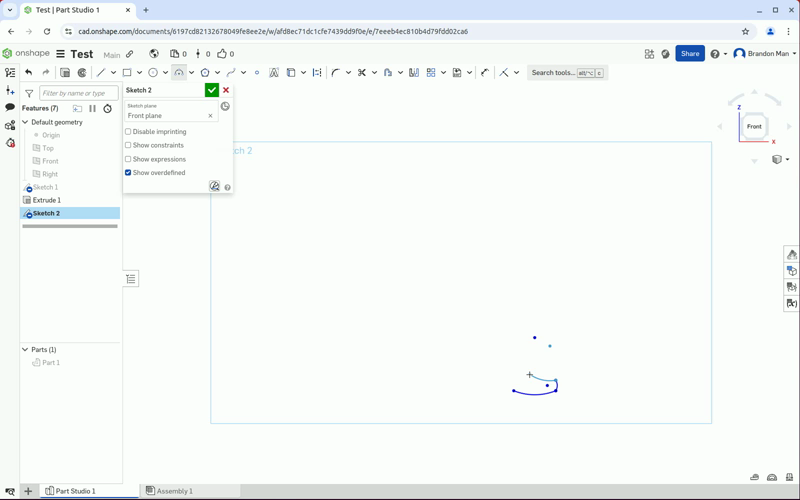
click(529, 374)
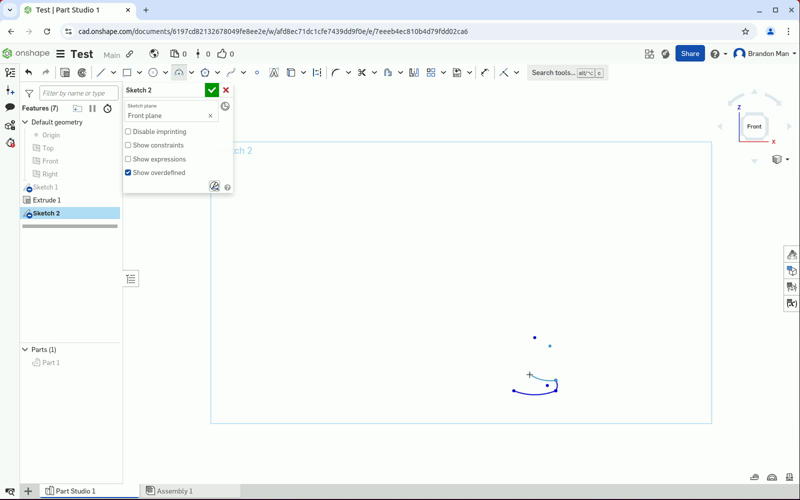
mouse_move(543, 372)
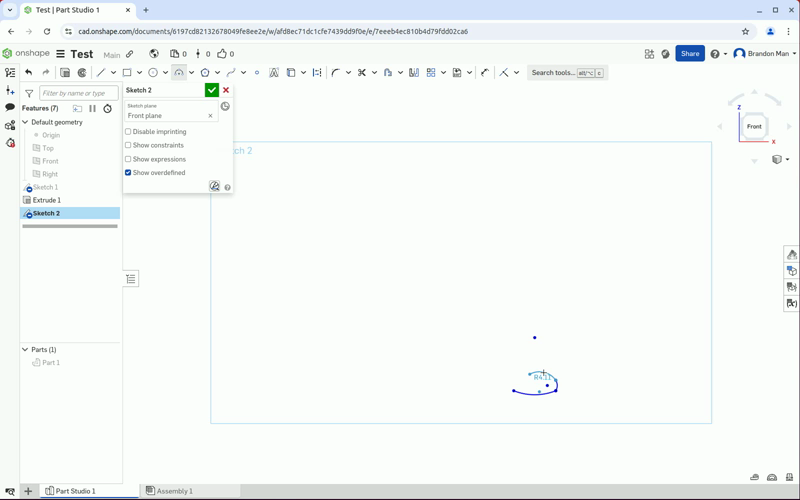
click(543, 372)
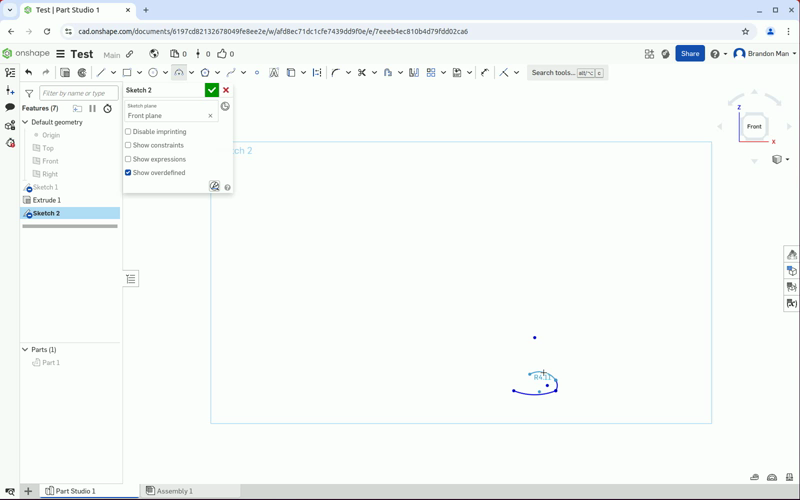
key_up(shift)
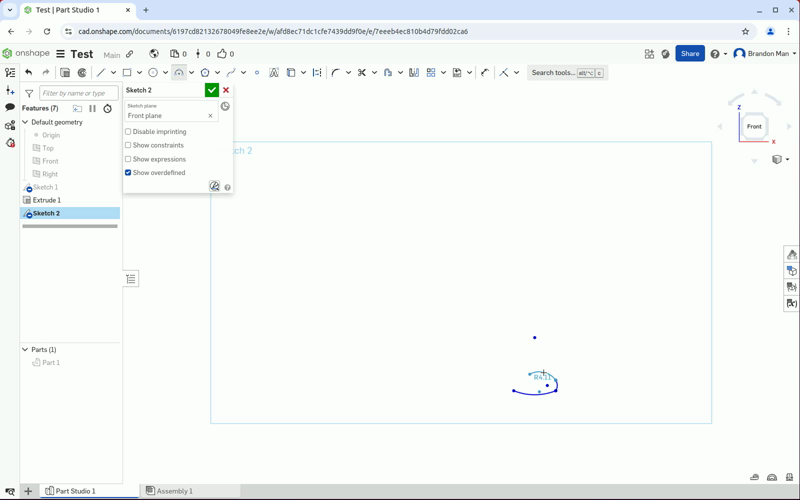
key(esc)
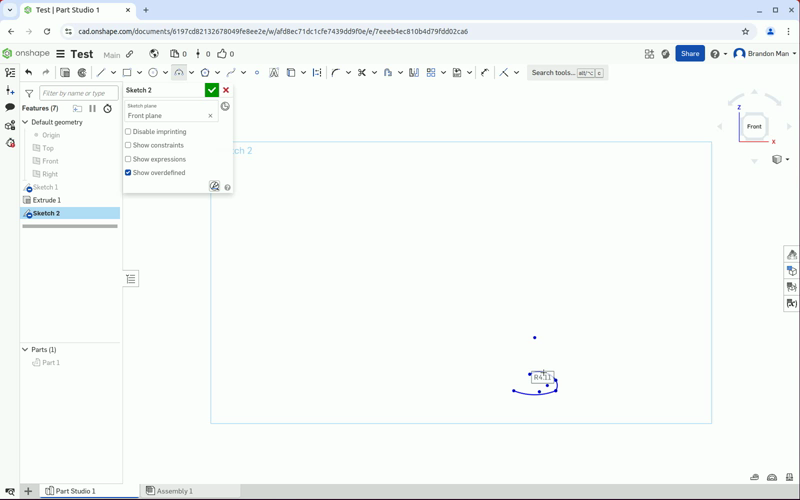
key(l)
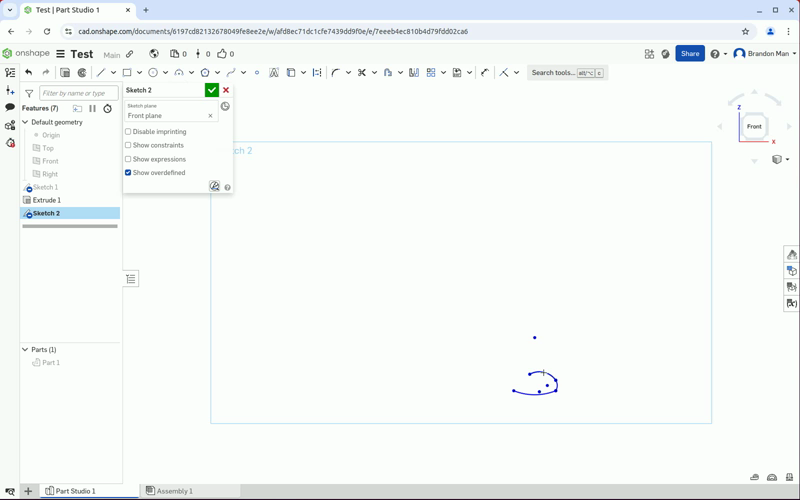
mouse_move(529, 374)
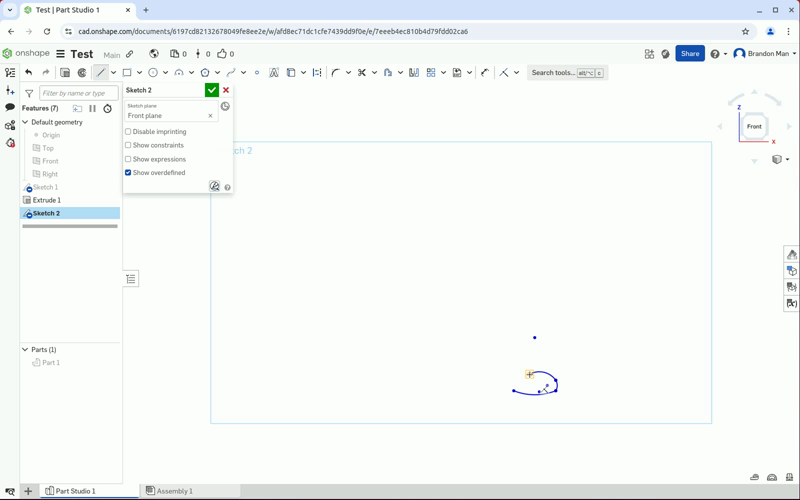
click(529, 374)
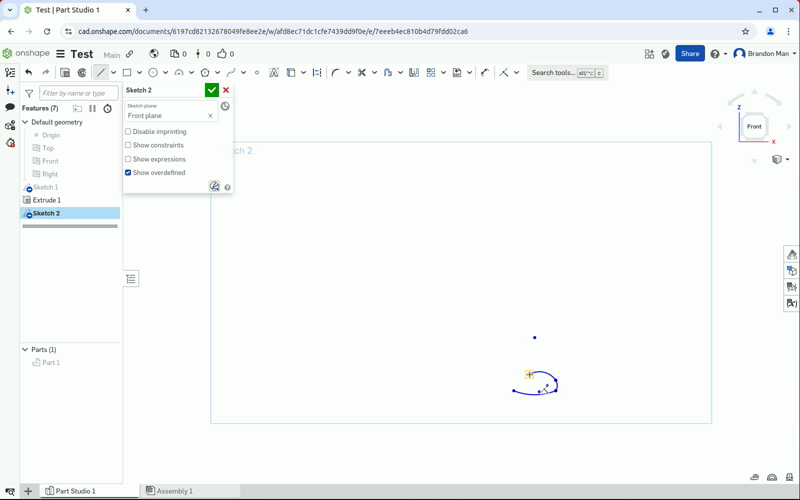
key_down(shift)
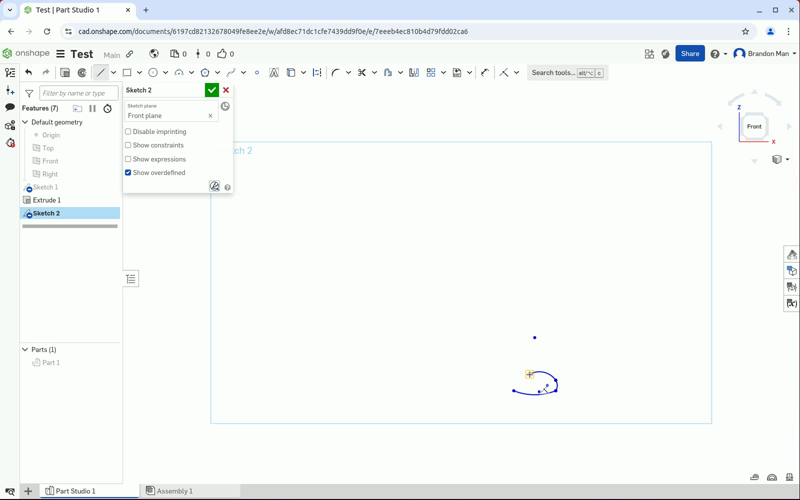
mouse_move(559, 374)
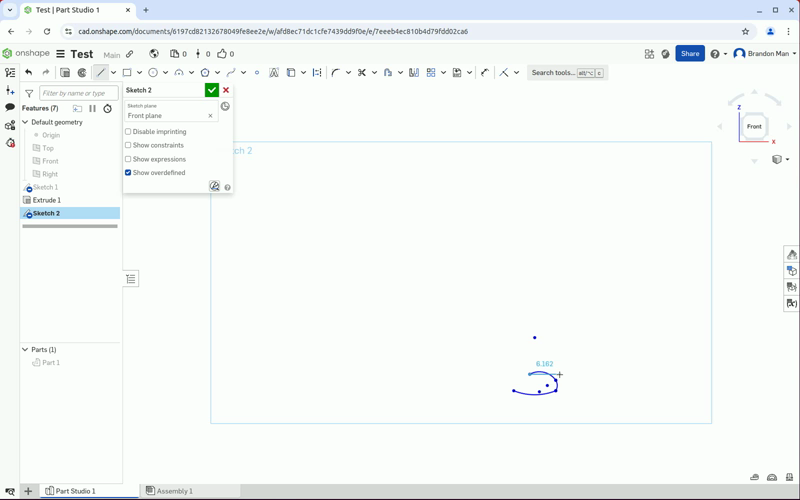
mouse_move(514, 374)
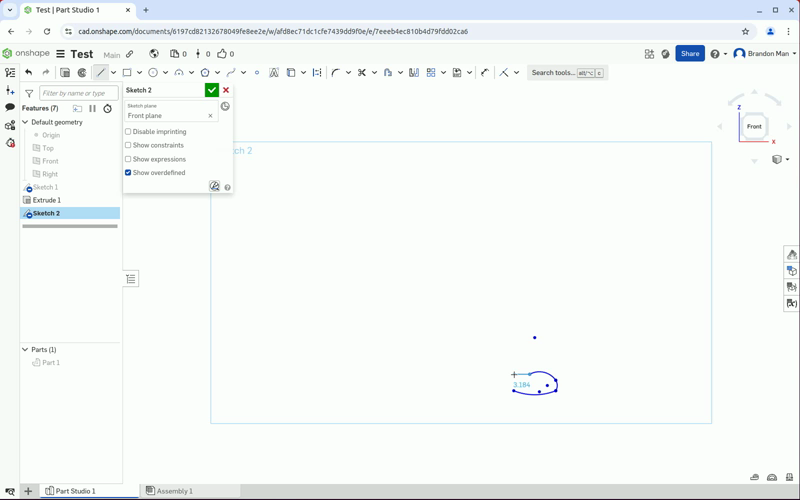
click(514, 374)
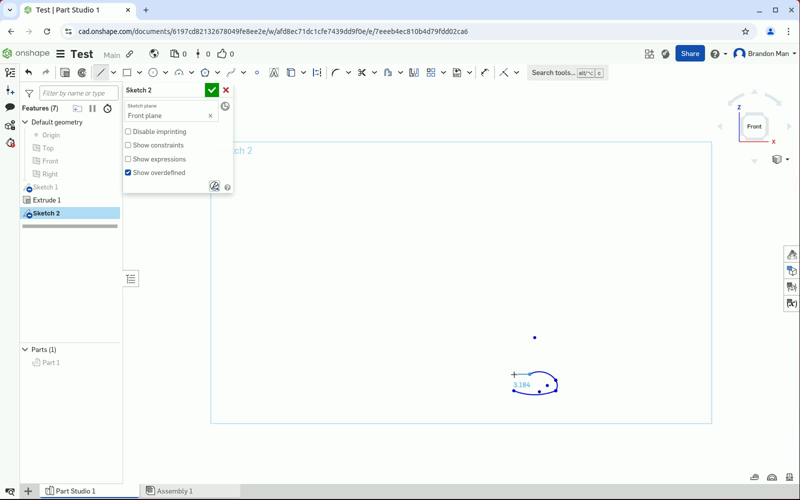
key_up(shift)
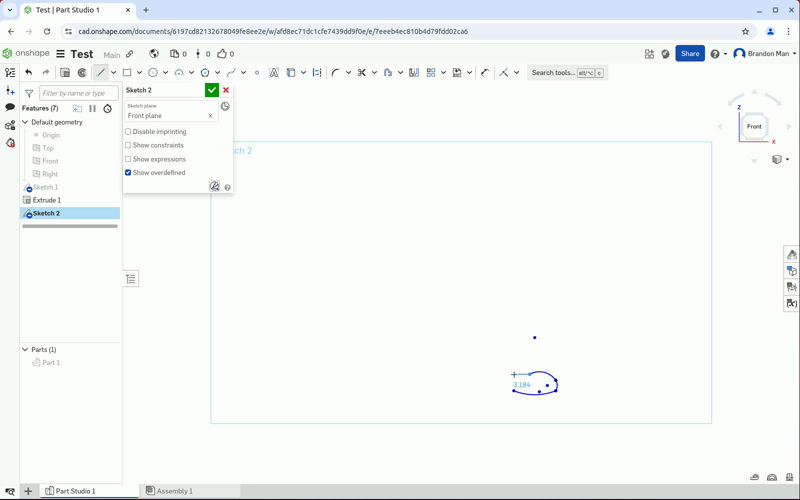
mouse_move(544, 374)
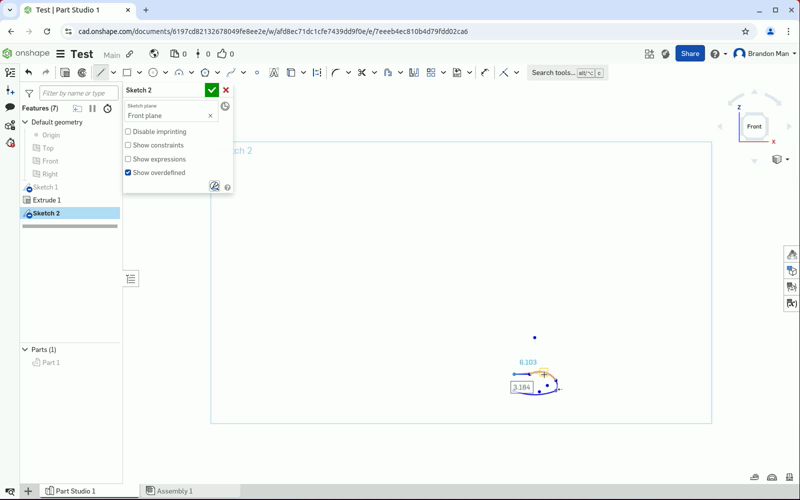
key_down(shift)
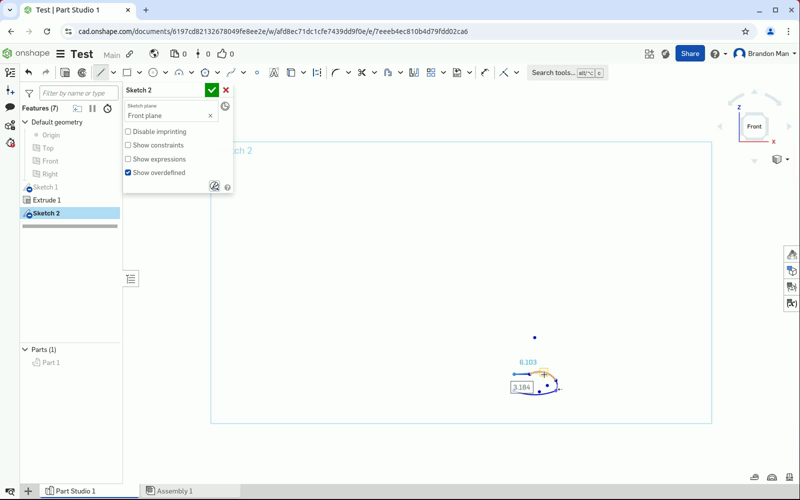
mouse_move(513, 390)
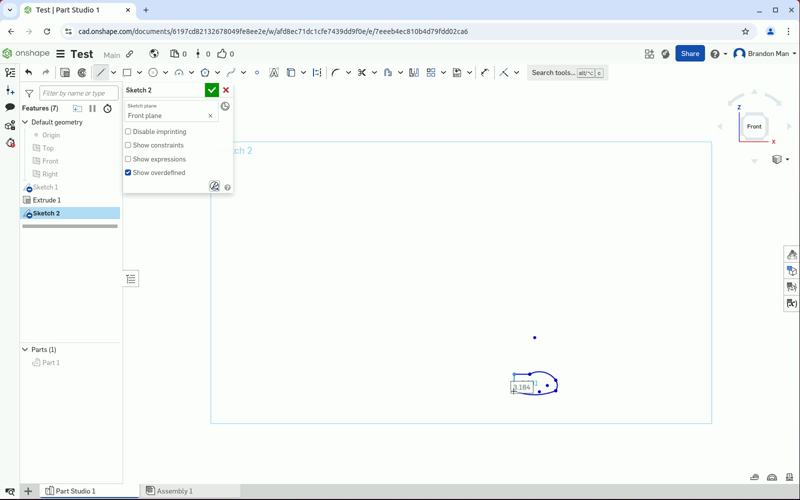
key_up(shift)
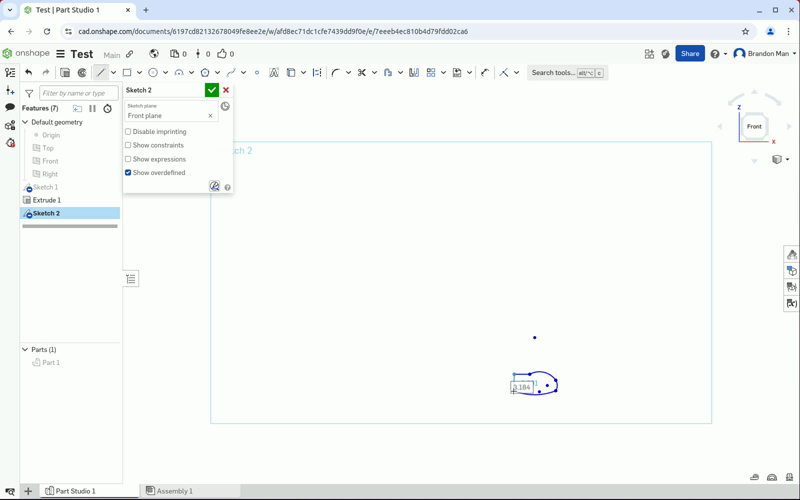
click(513, 390)
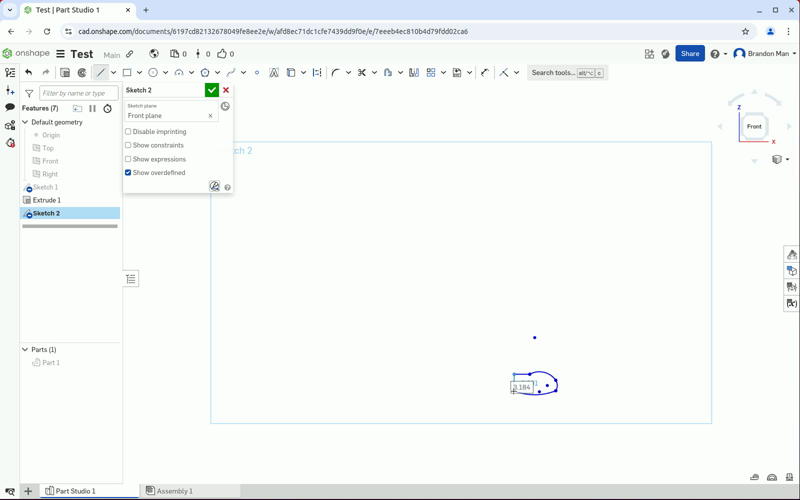
key(esc)
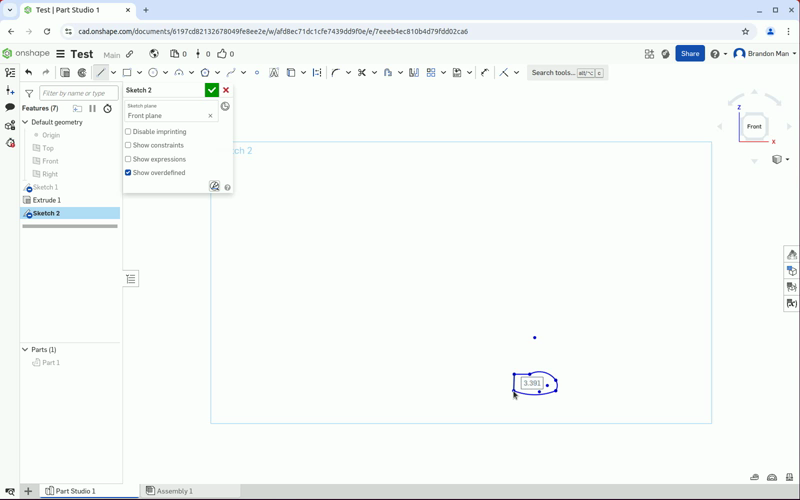
mouse_move(532, 383)
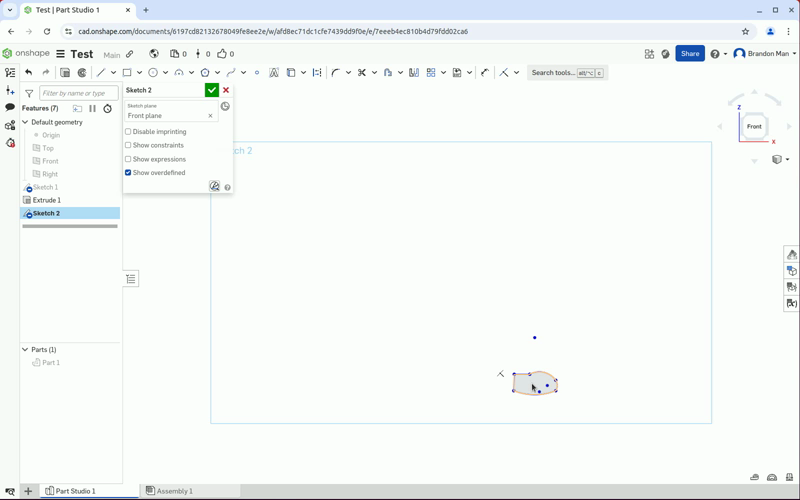
scroll(6)
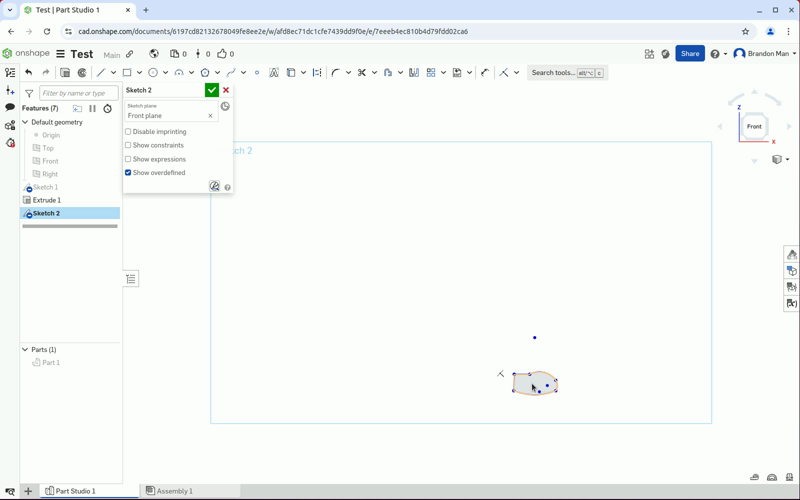
scroll(6)
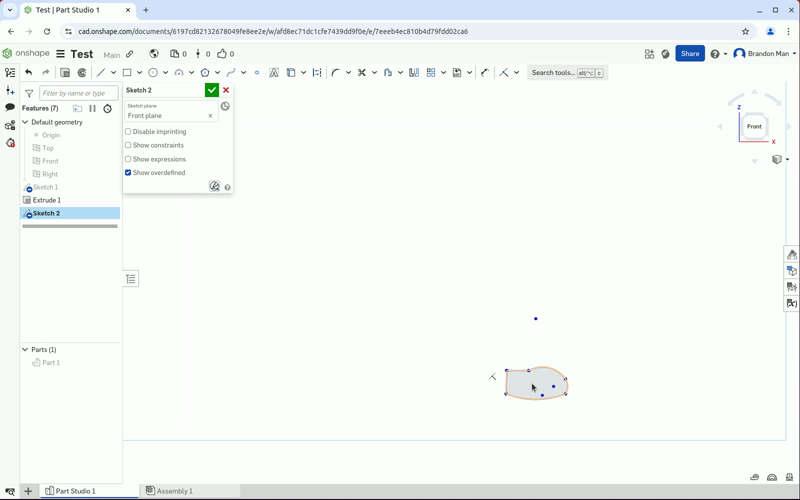
scroll(6)
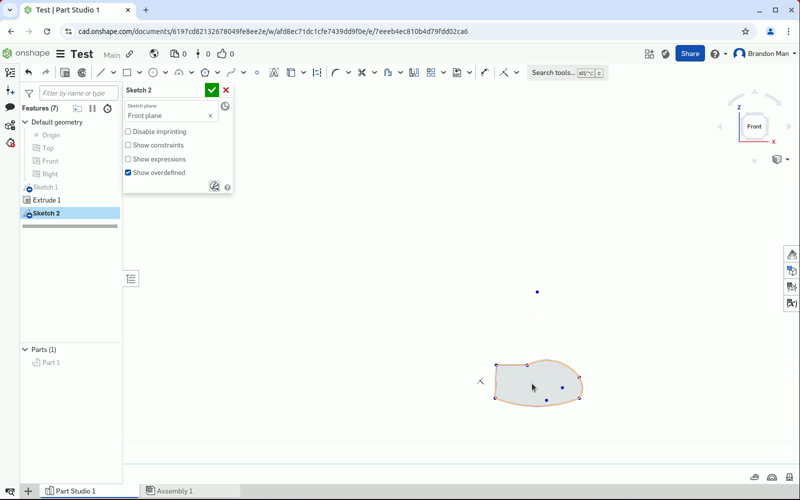
scroll(6)
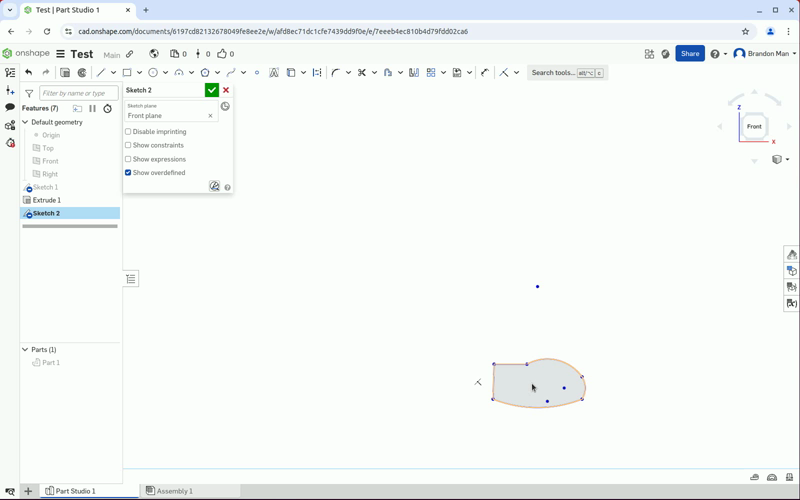
scroll(6)
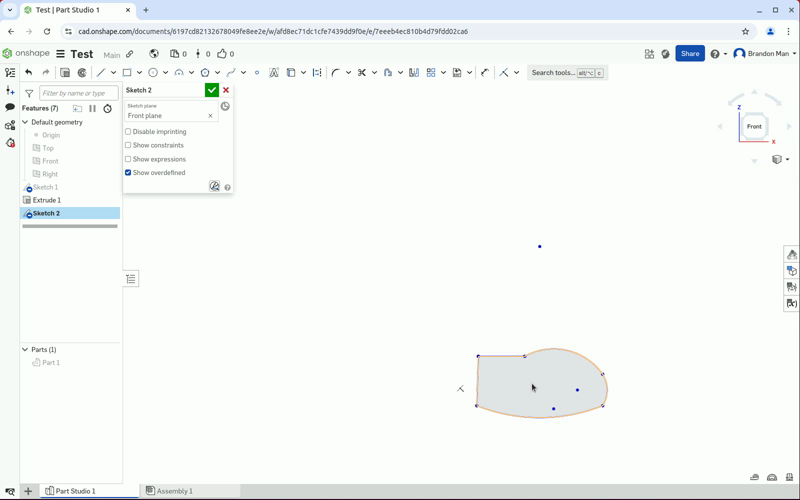
scroll(6)
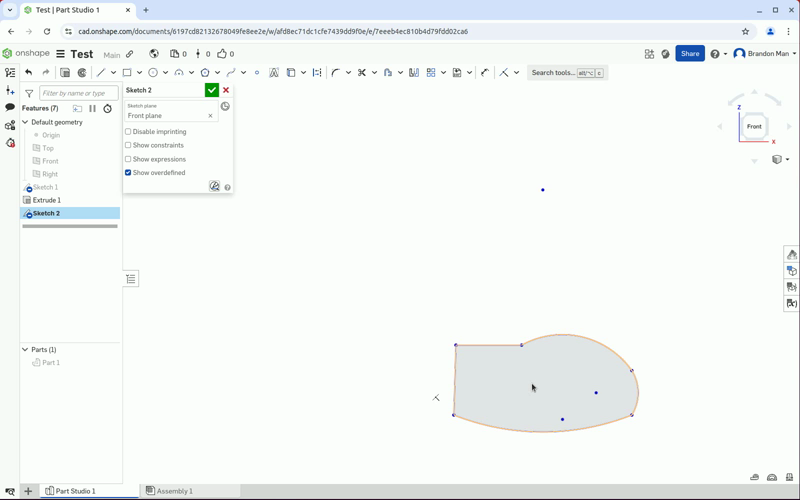
scroll(6)
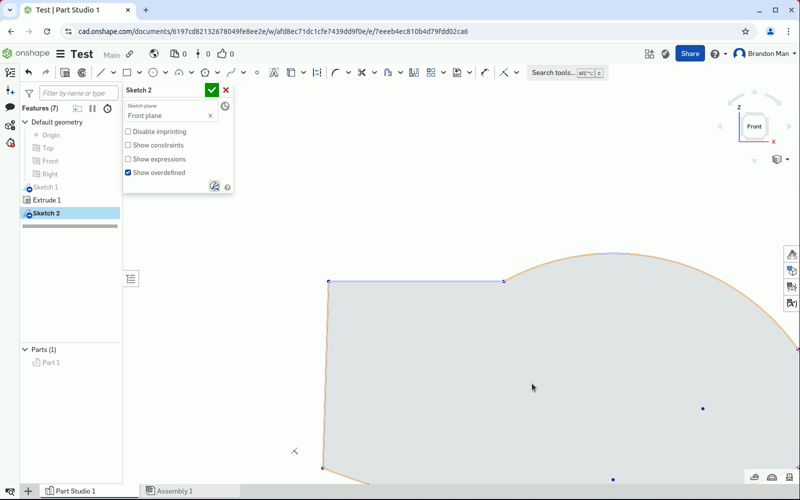
click(532, 383)
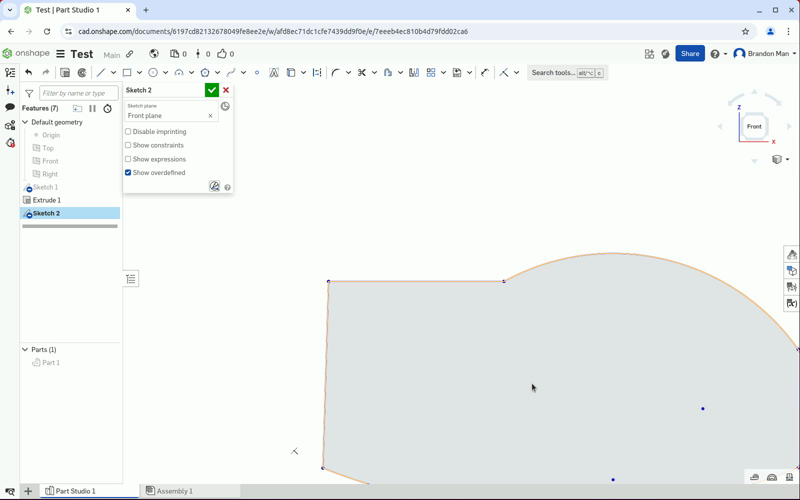
scroll(-6)
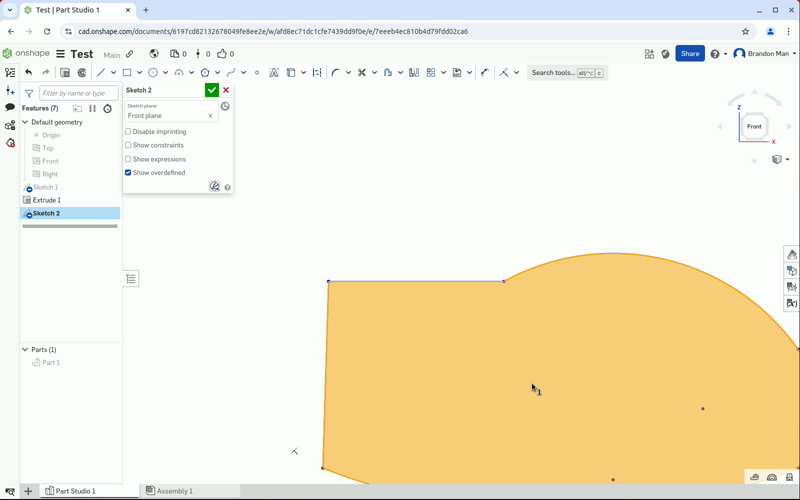
scroll(-6)
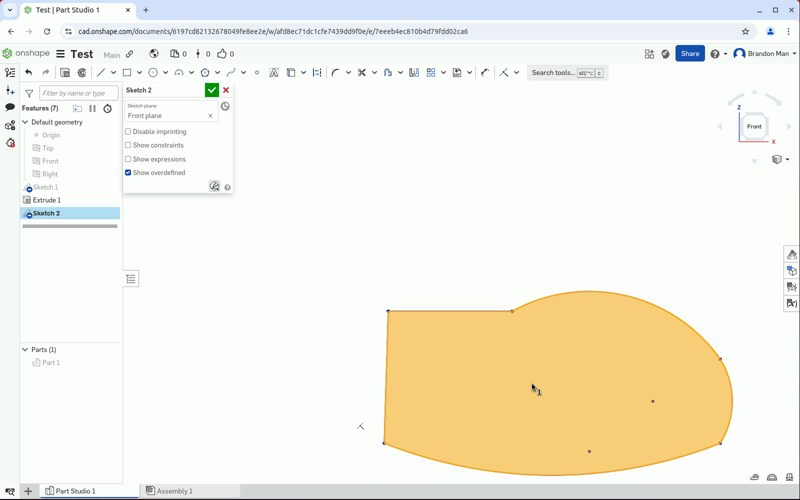
scroll(-6)
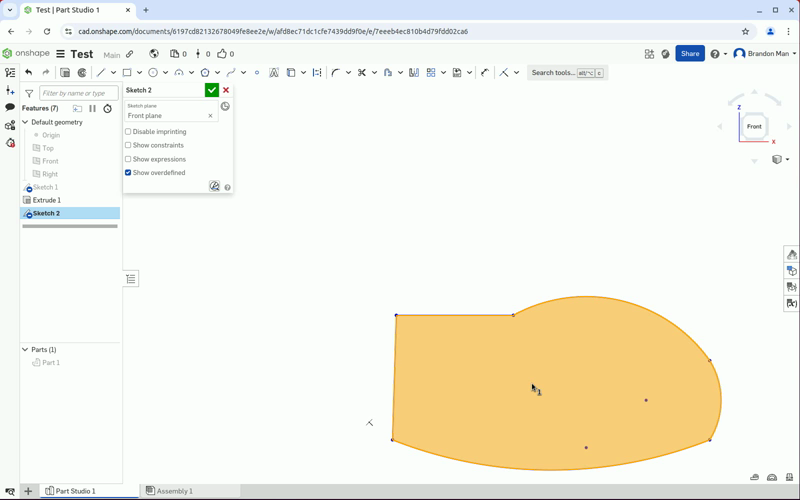
scroll(-6)
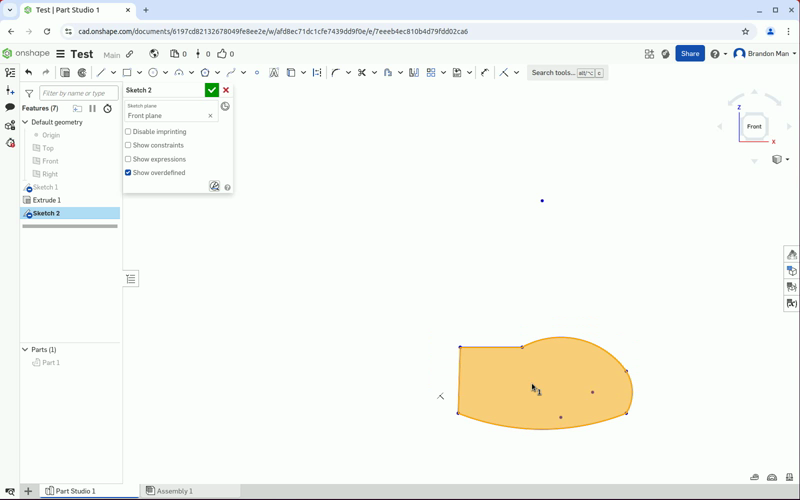
scroll(-6)
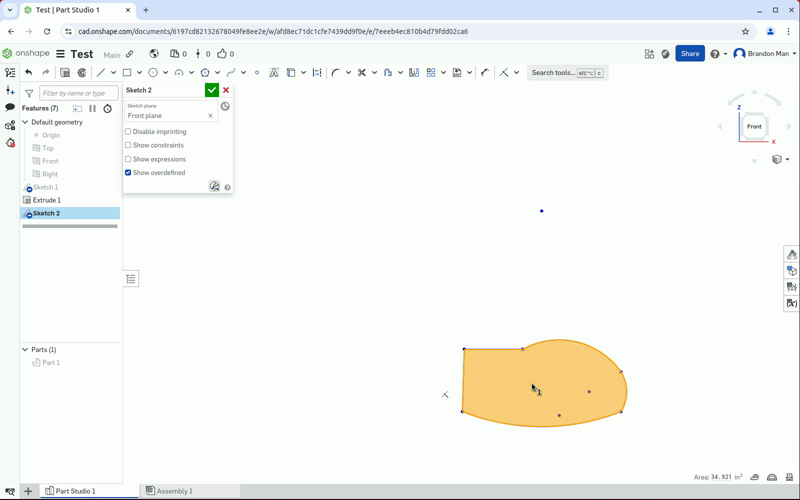
scroll(-6)
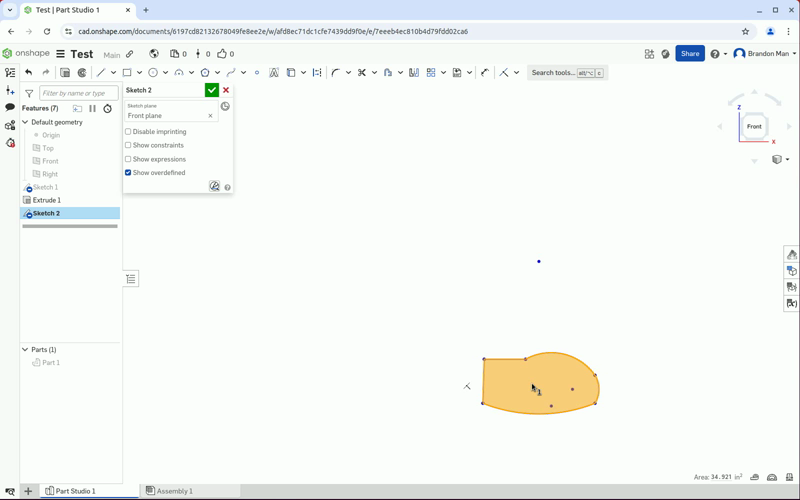
scroll(-6)
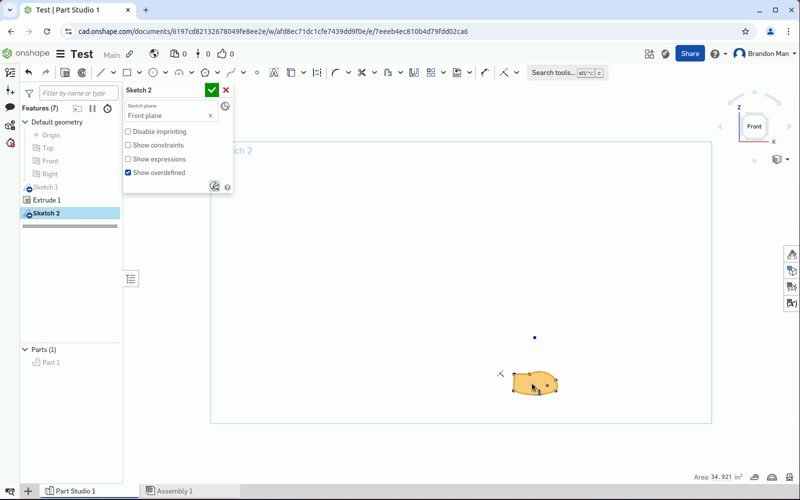
mouse_move(73, 352)
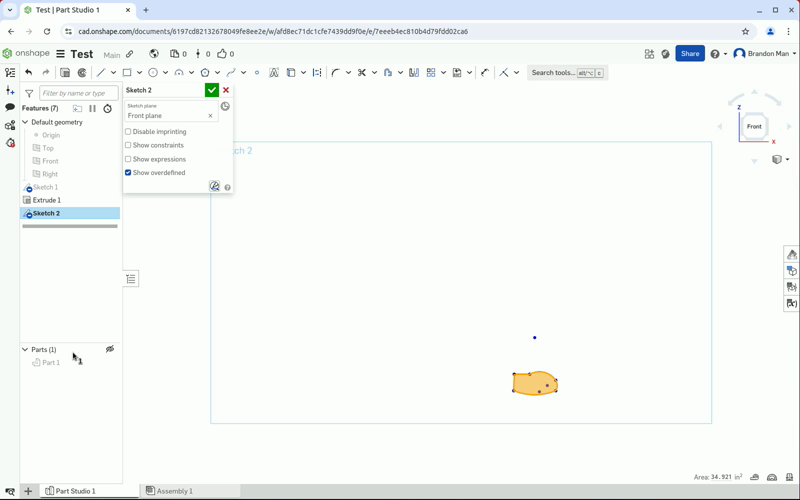
key(shift+y)
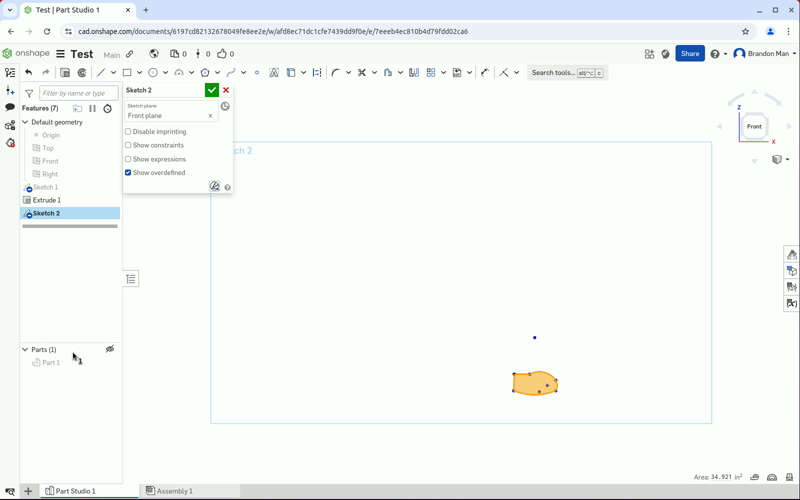
key(shift+e)
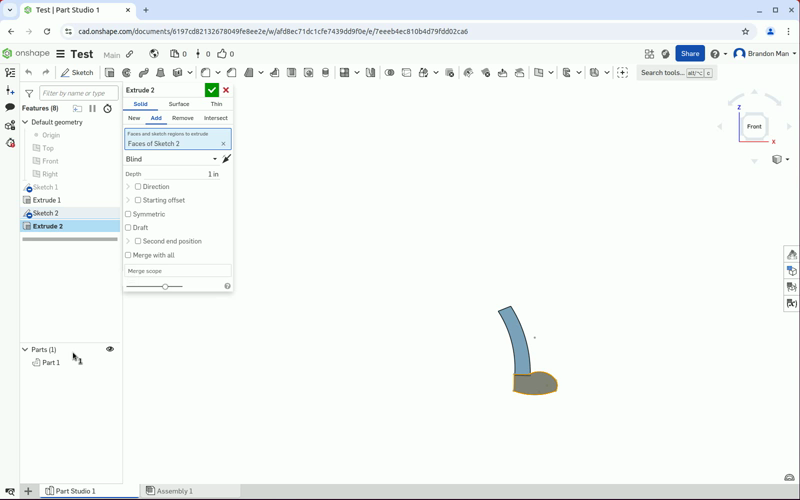
mouse_move(143, 106)
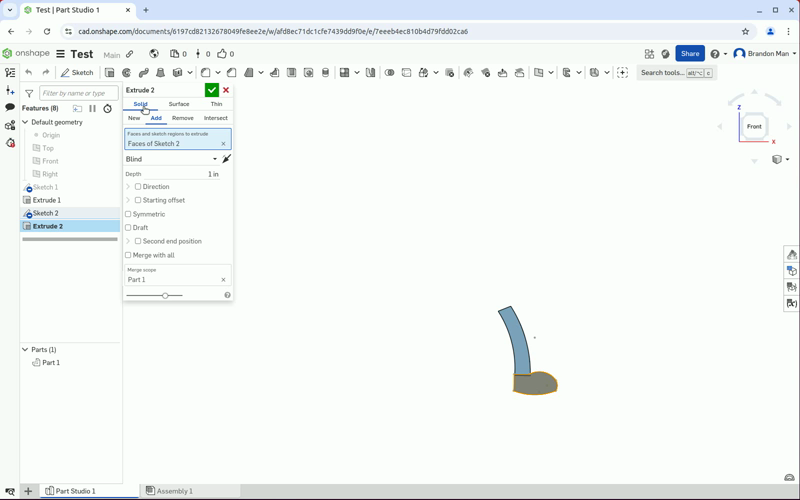
click(143, 106)
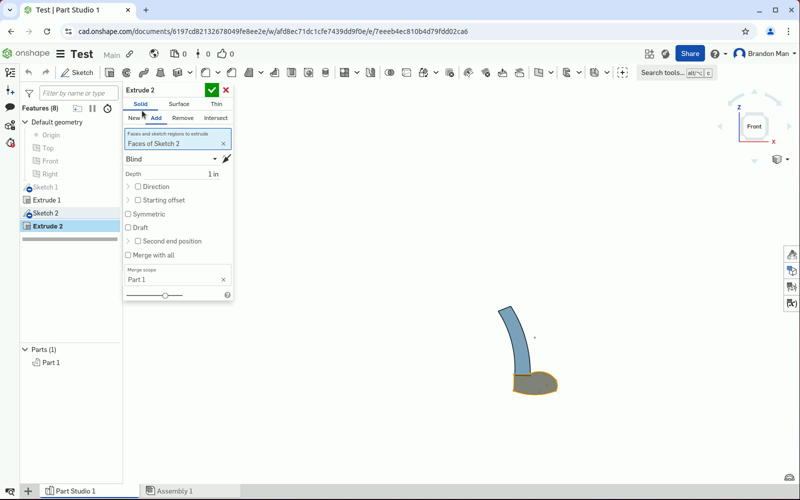
mouse_move(137, 120)
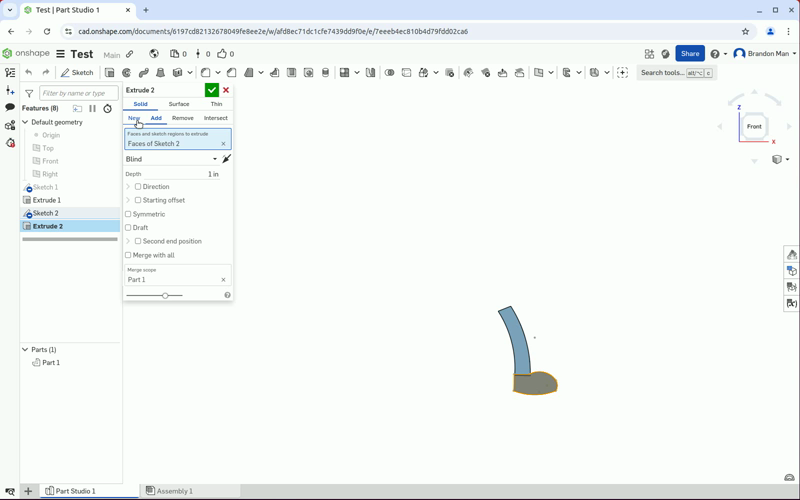
click(137, 120)
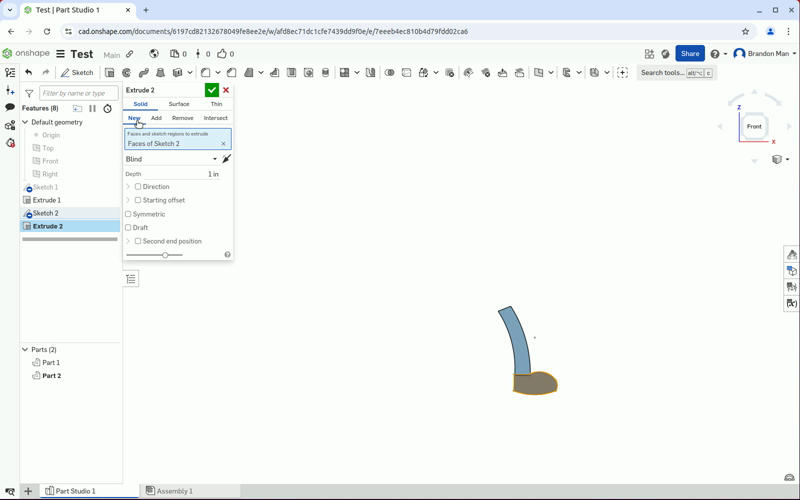
key(tab, 4)
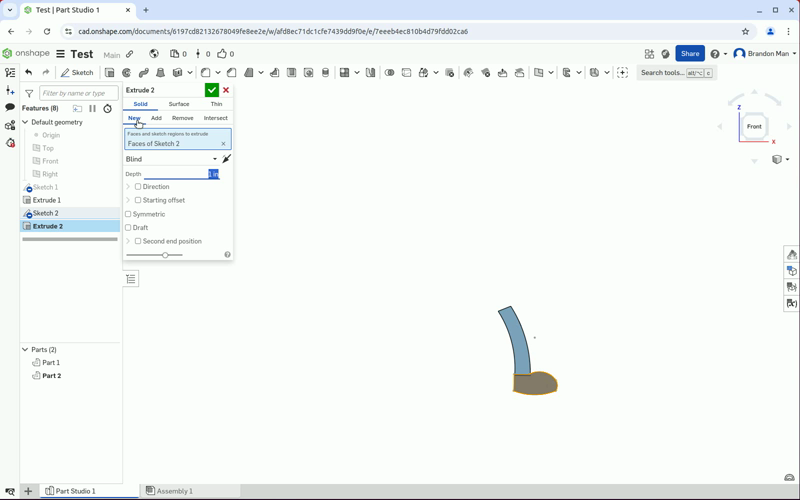
text(2.166)
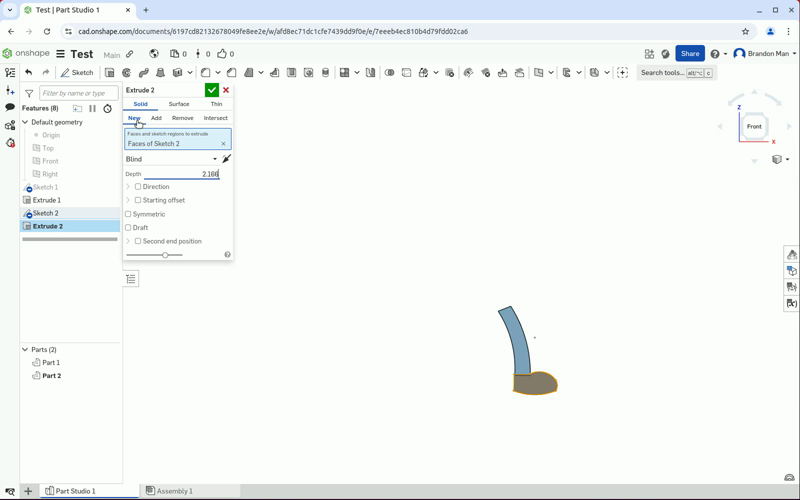
key(enter)
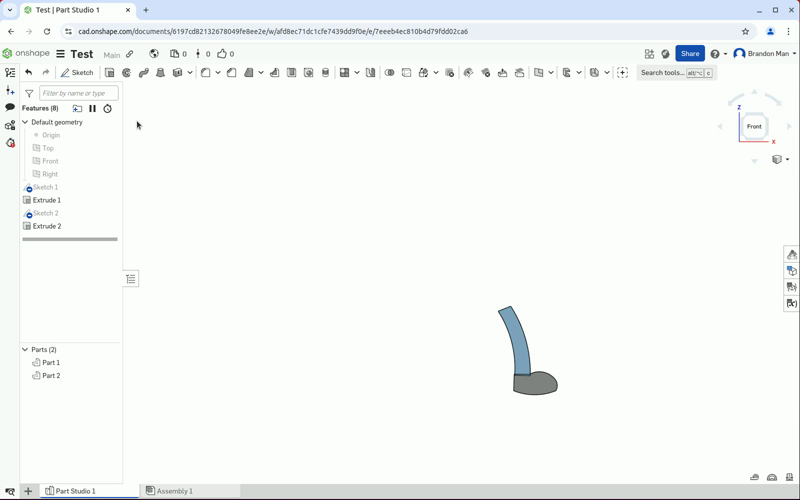
key(shift+h)
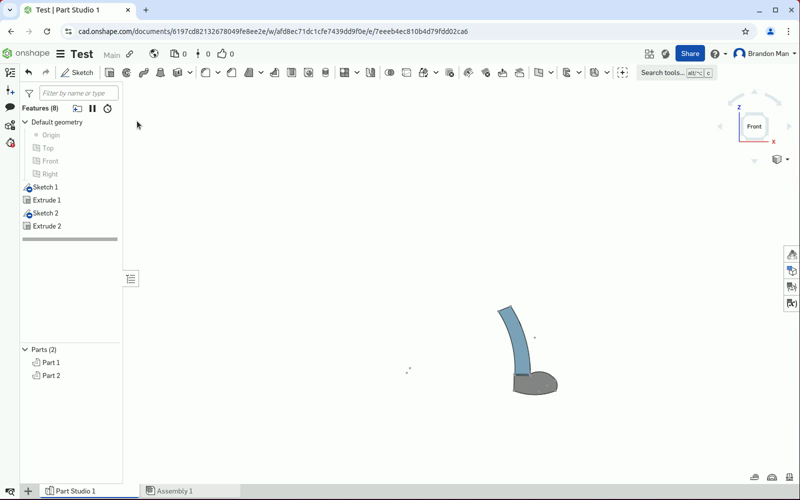
key(shift+h)
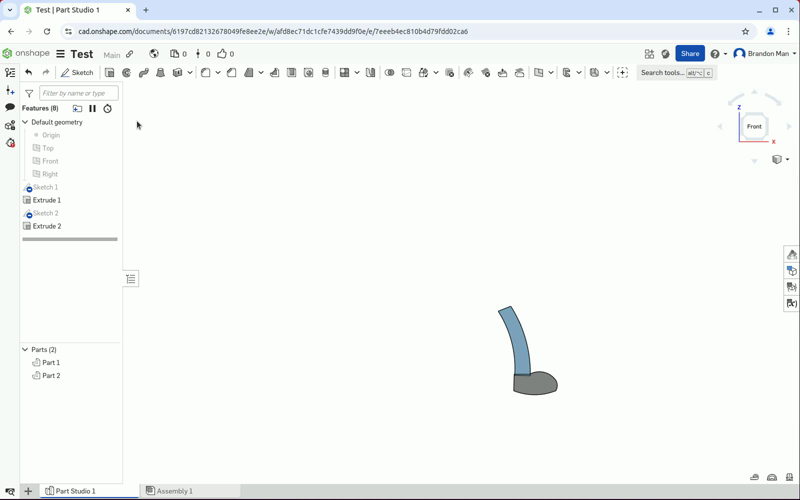
mouse_move(73, 189)
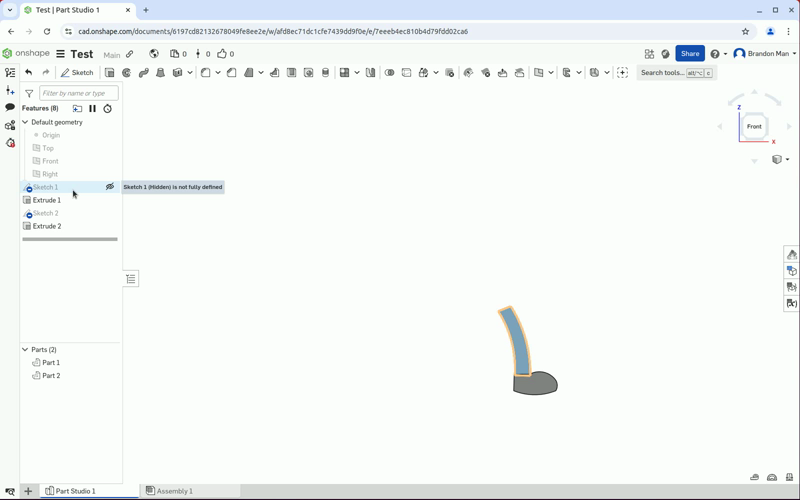
click(73, 189)
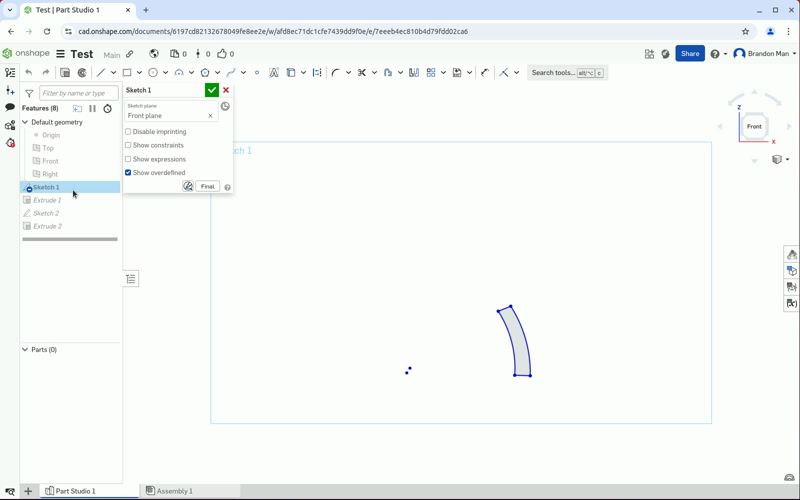
mouse_move(229, 92)
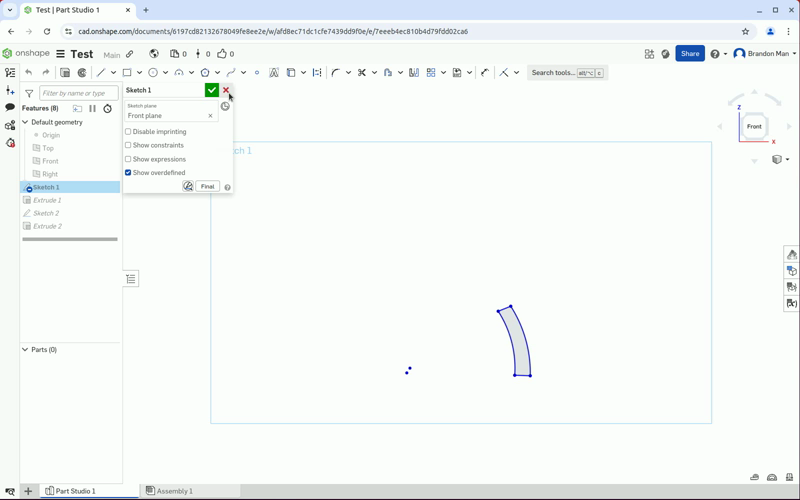
click(229, 92)
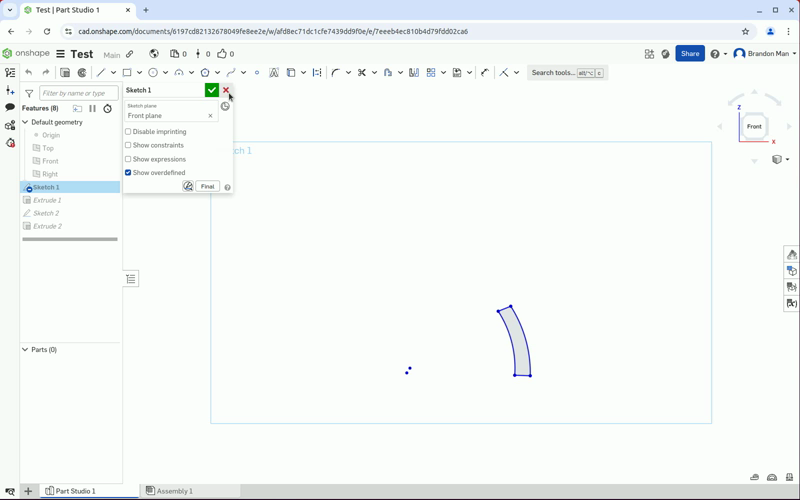
key(shift+s)
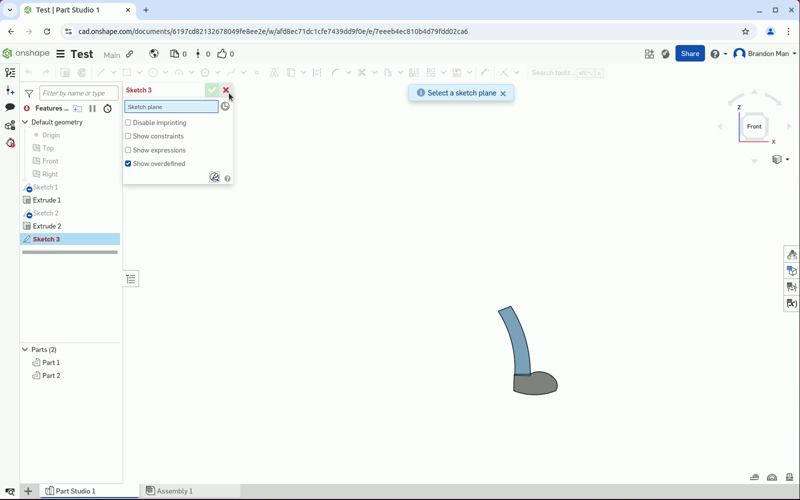
mouse_move(73, 163)
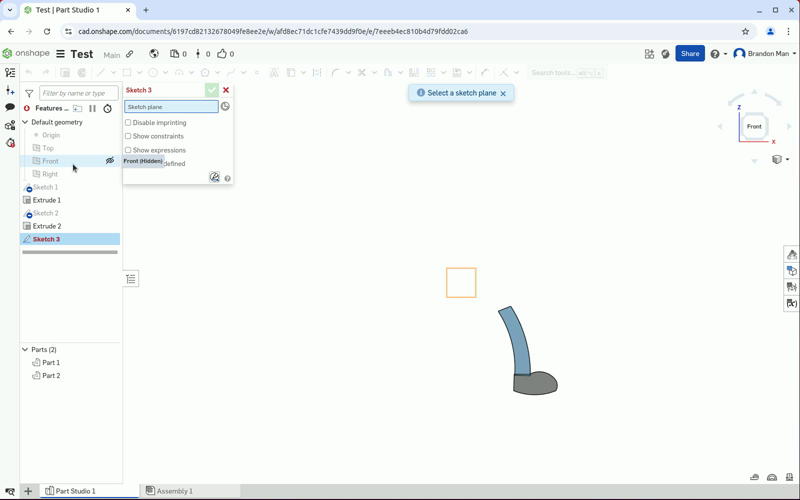
click(73, 163)
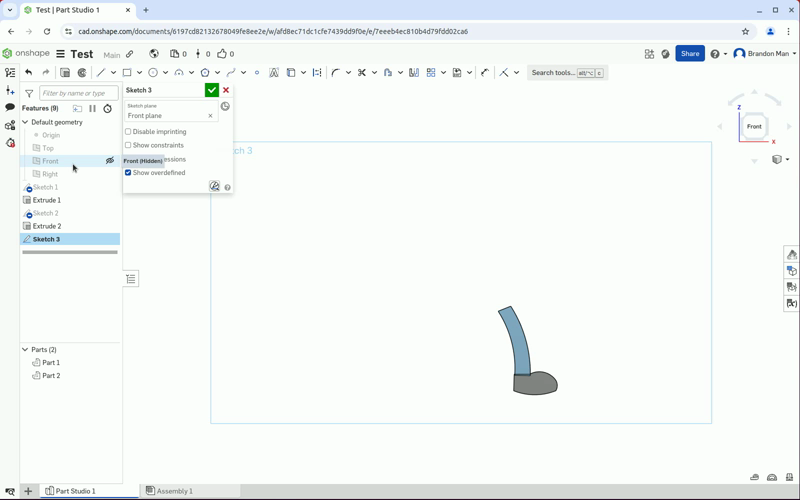
mouse_move(73, 352)
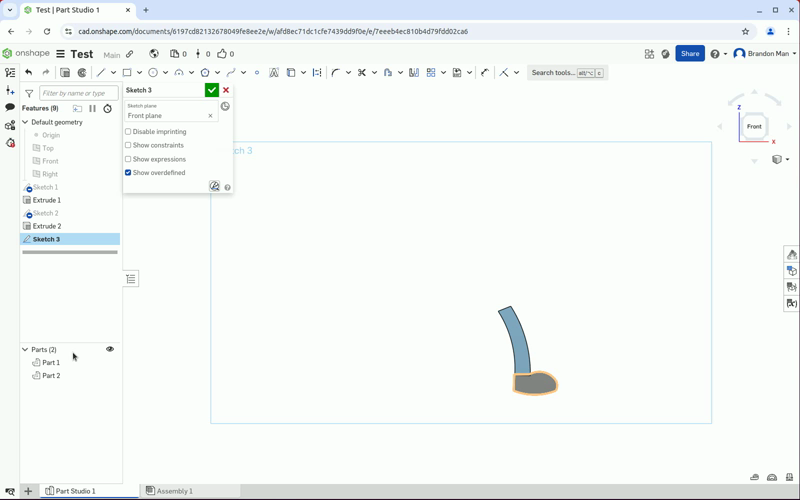
key(y)
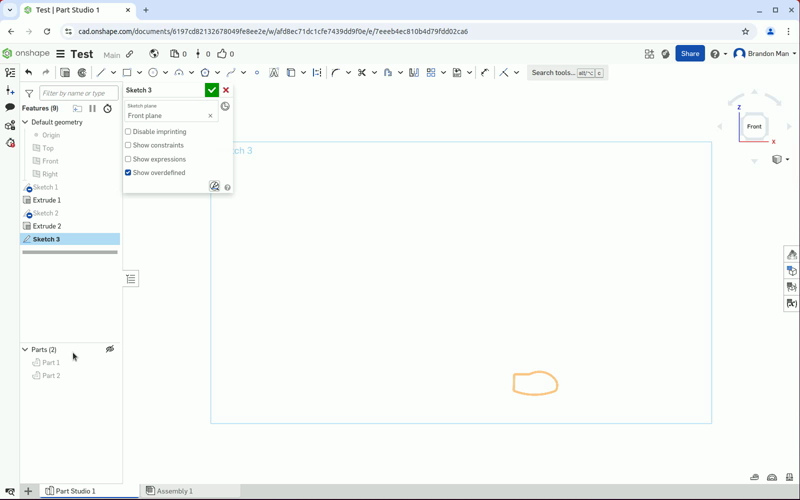
key(l)
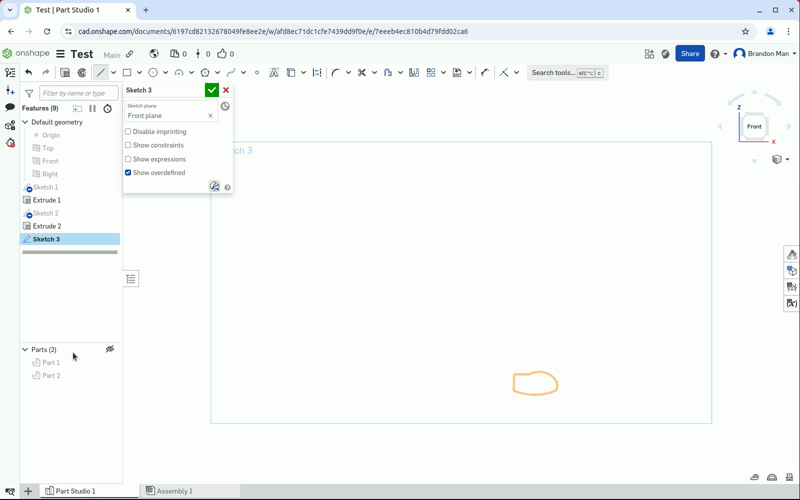
key_down(shift)
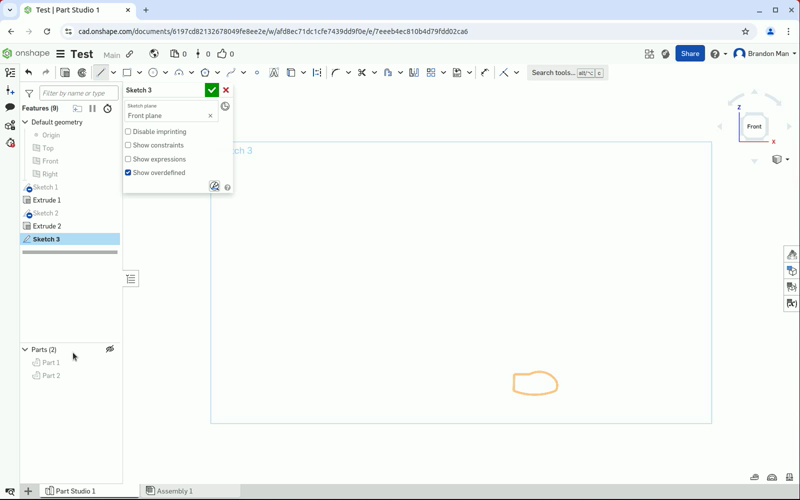
mouse_move(391, 375)
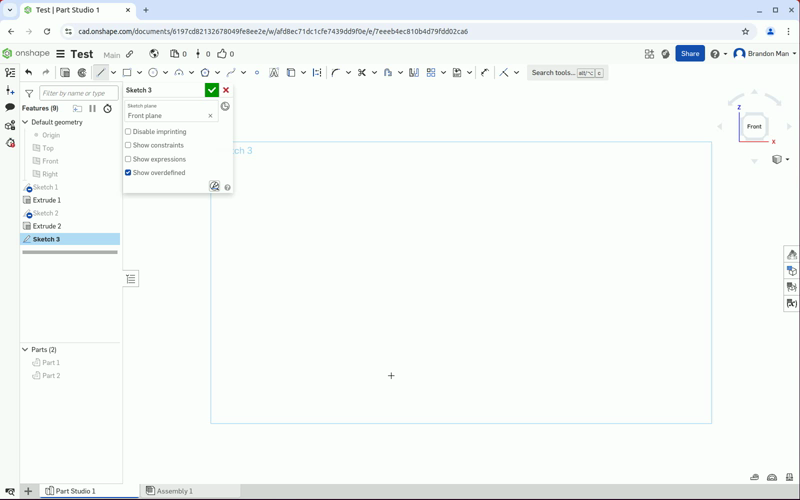
click(391, 375)
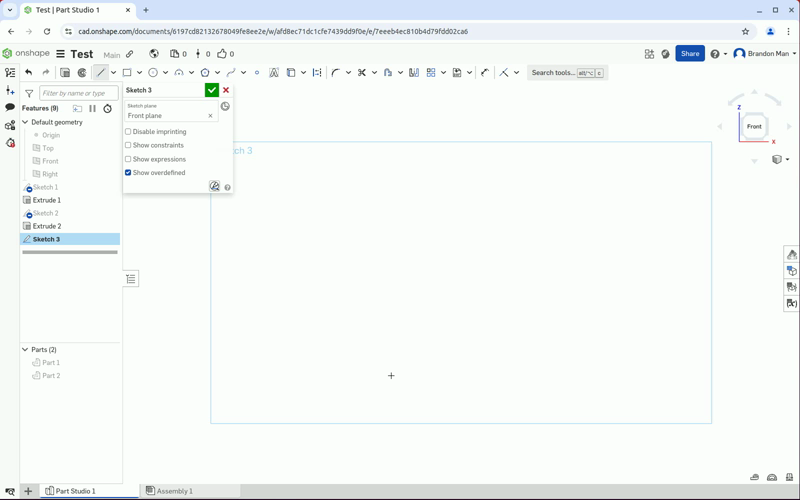
key_up(shift)
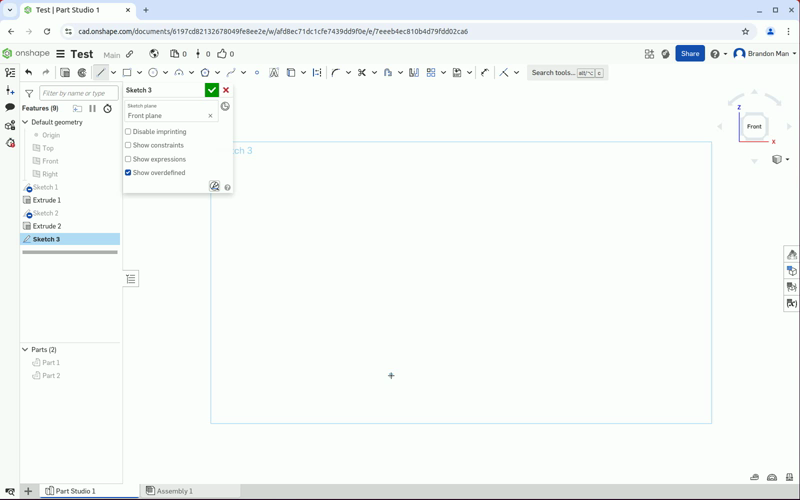
key_down(shift)
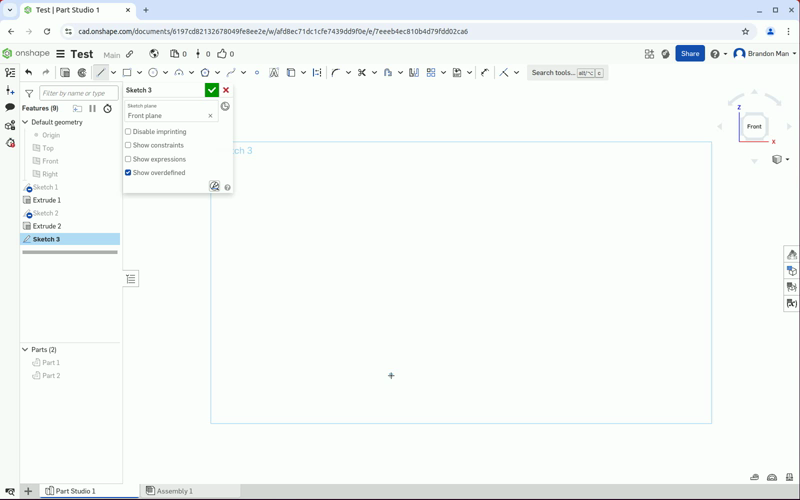
mouse_move(421, 375)
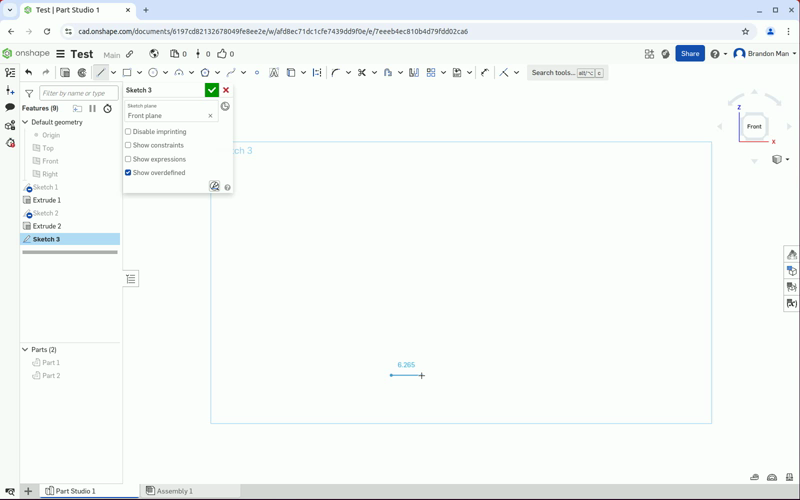
mouse_move(407, 374)
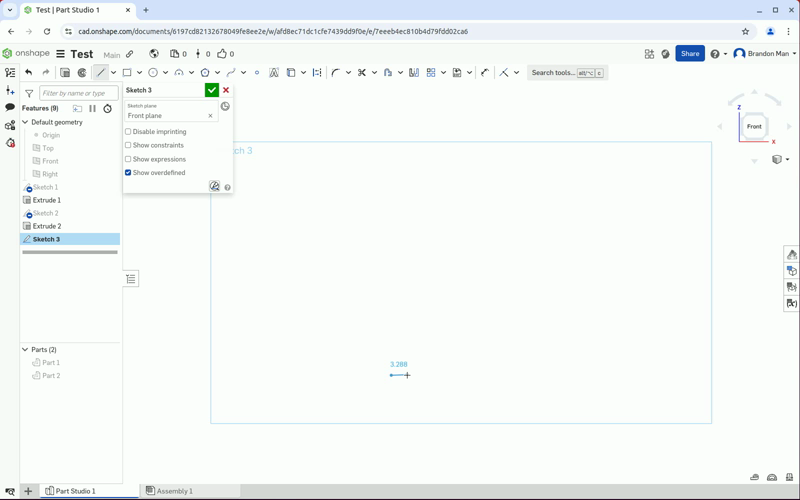
click(407, 374)
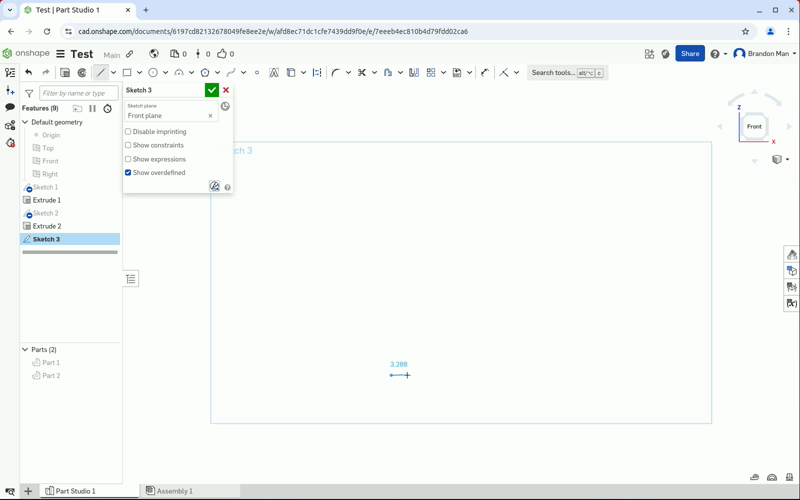
key_up(shift)
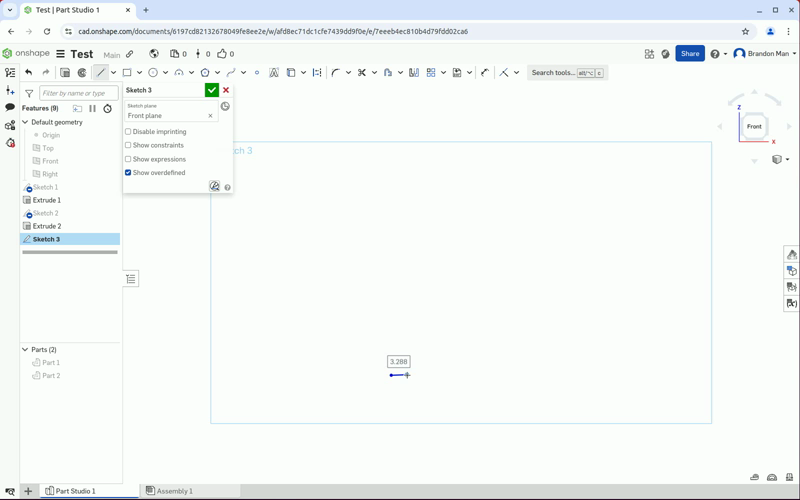
key(esc)
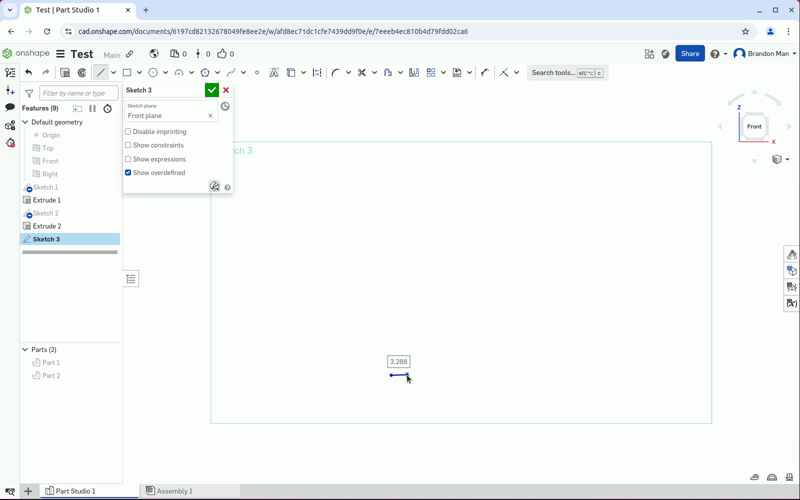
key(a)
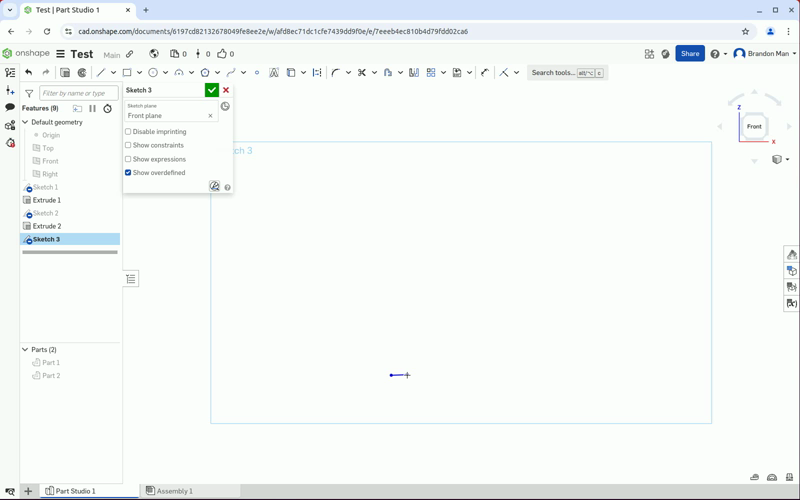
mouse_move(407, 374)
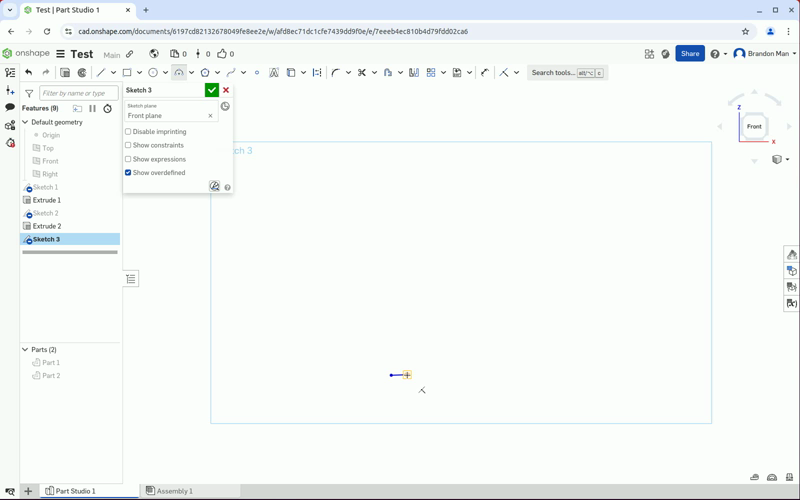
click(407, 374)
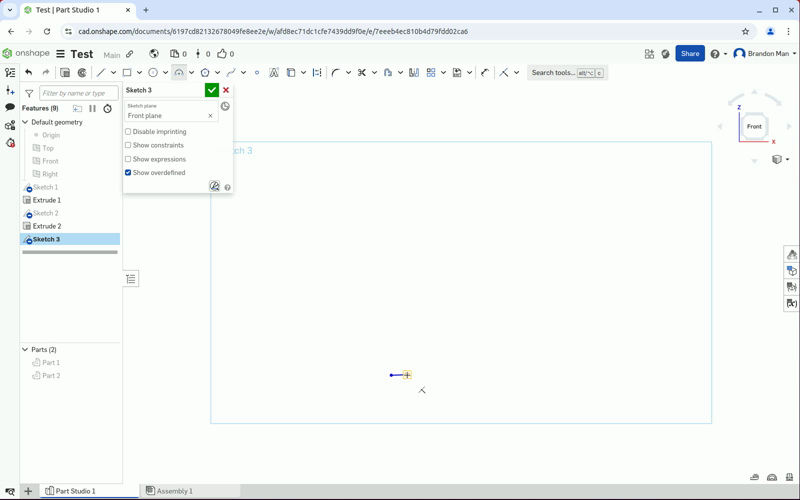
key_down(shift)
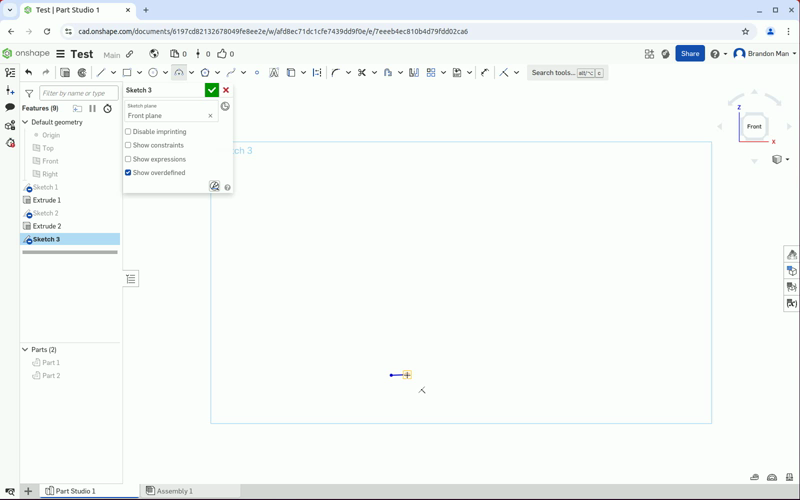
mouse_move(423, 310)
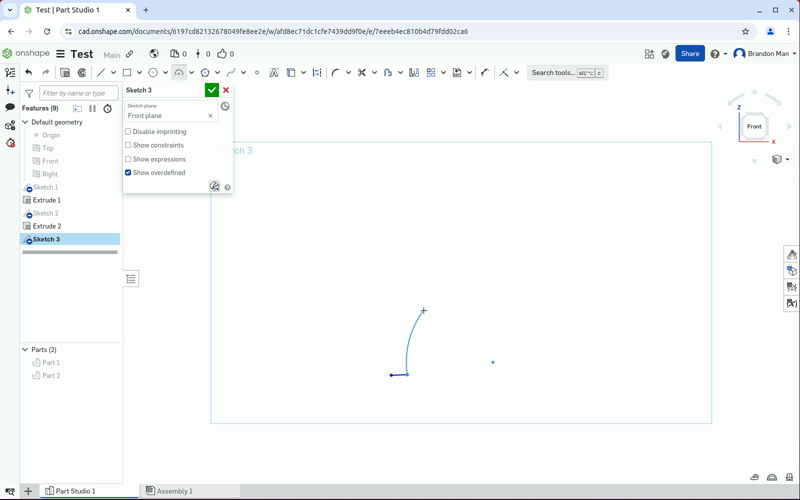
click(423, 310)
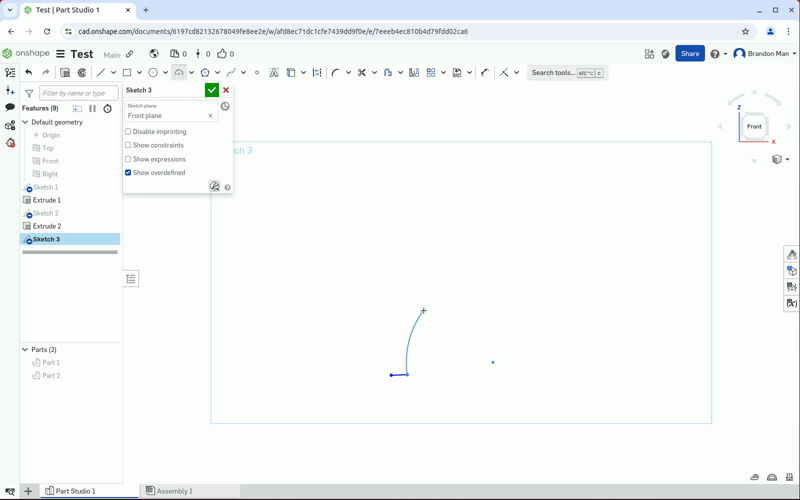
mouse_move(410, 341)
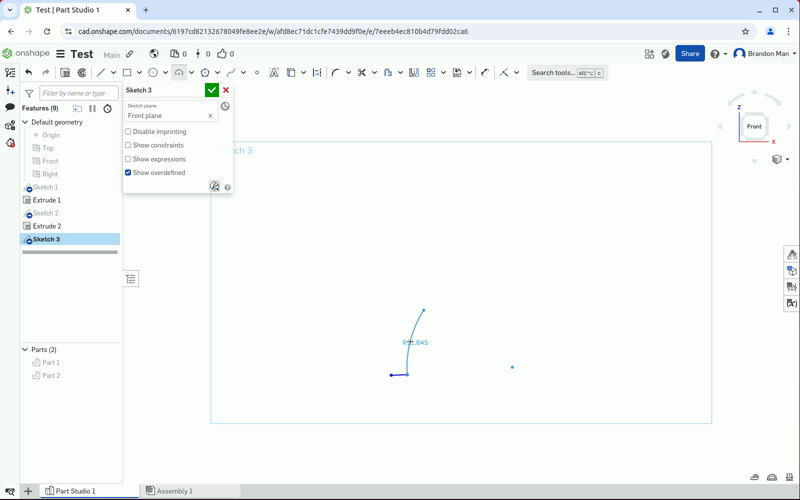
click(410, 341)
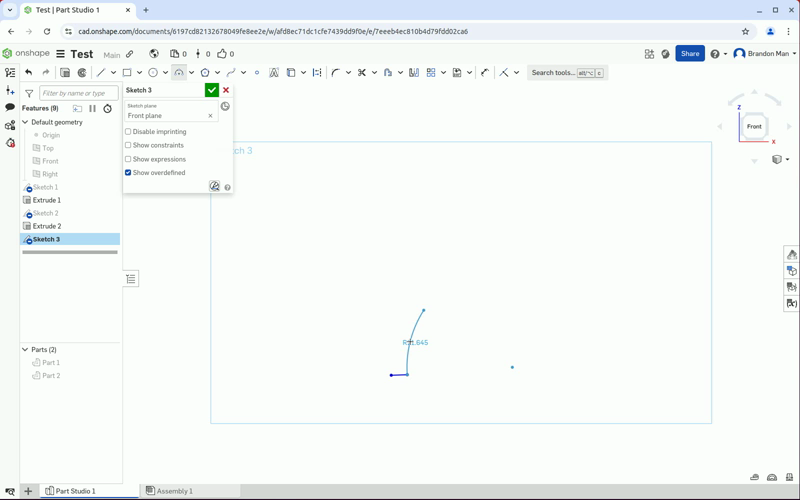
key_up(shift)
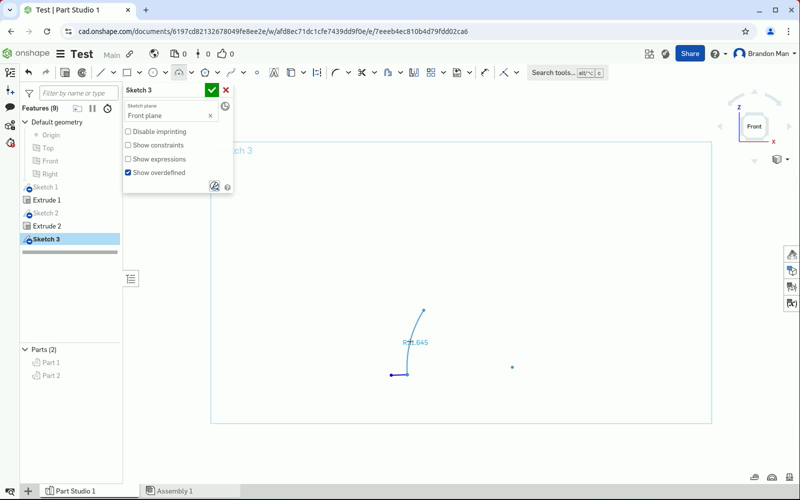
key(esc)
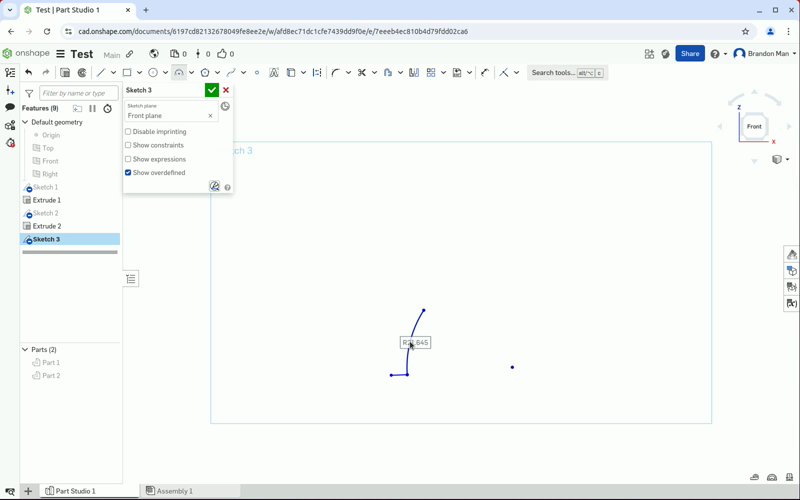
key(l)
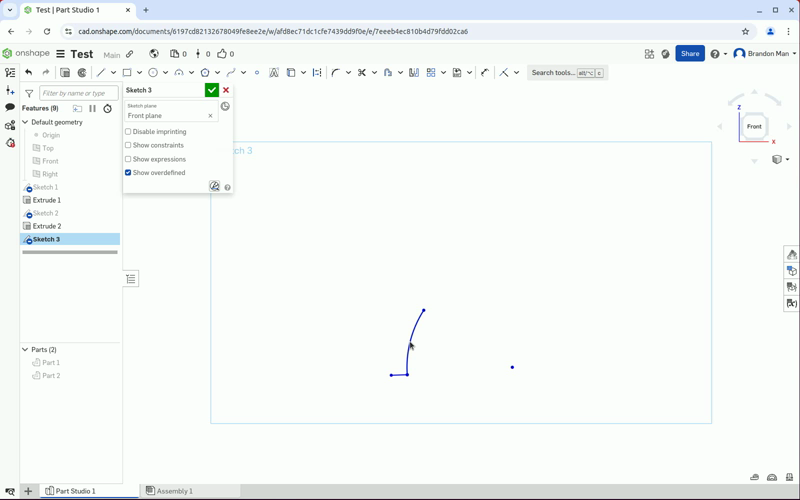
mouse_move(423, 310)
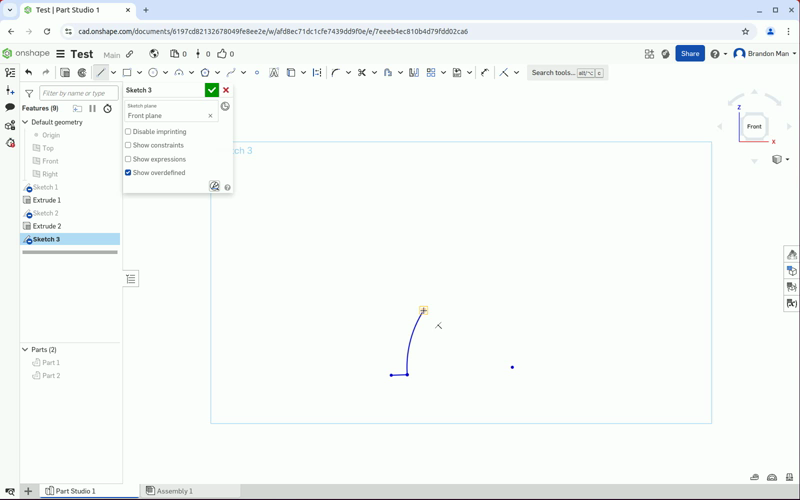
click(423, 310)
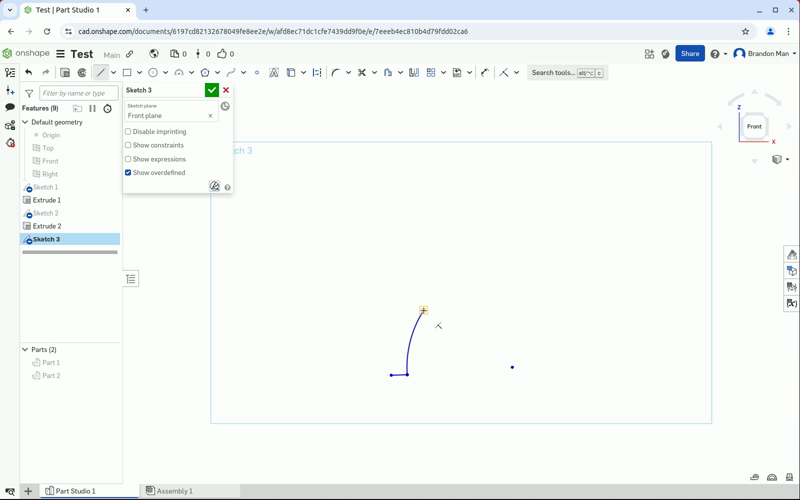
key_down(shift)
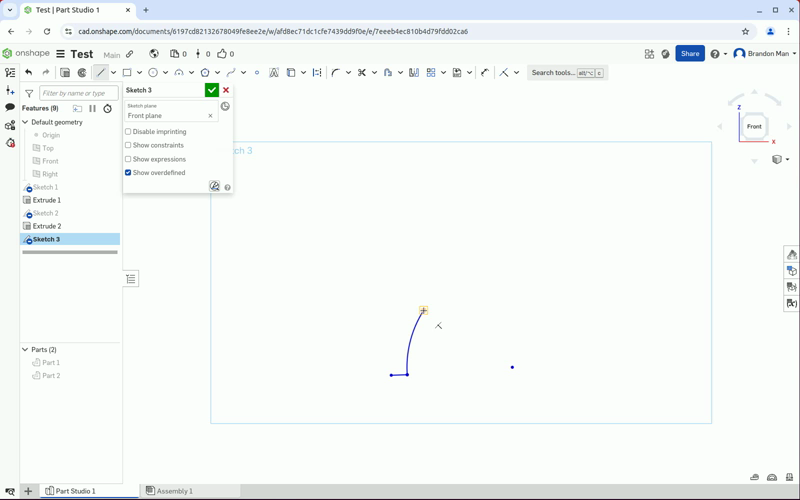
mouse_move(453, 310)
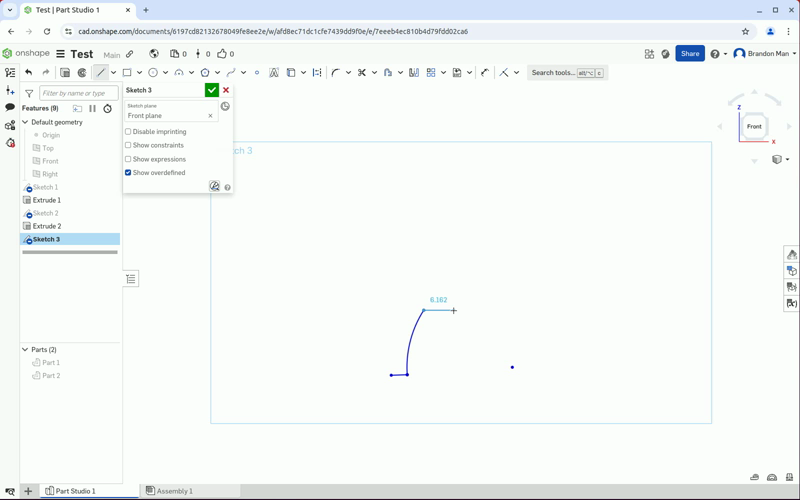
mouse_move(411, 306)
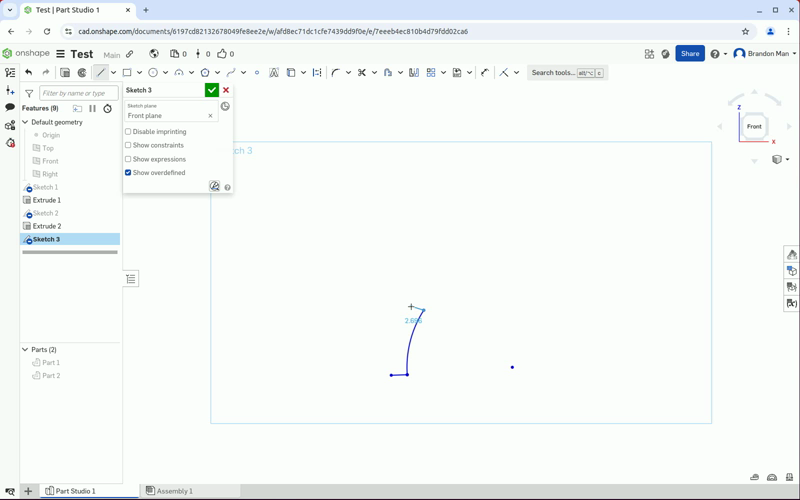
click(411, 306)
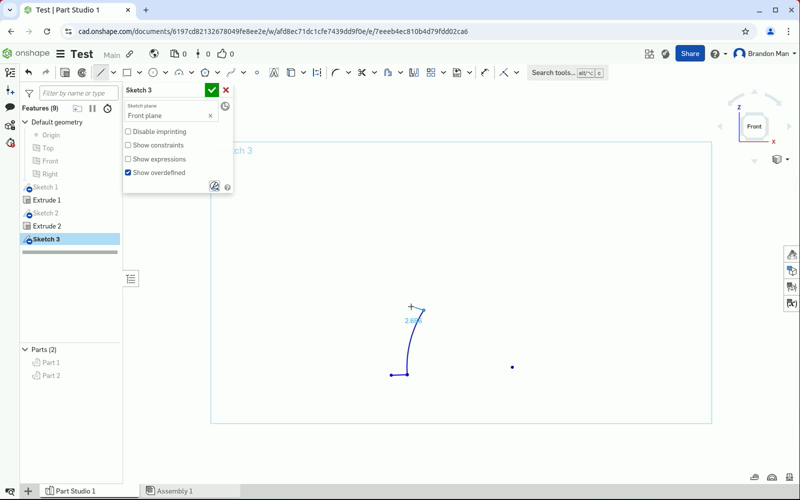
key_up(shift)
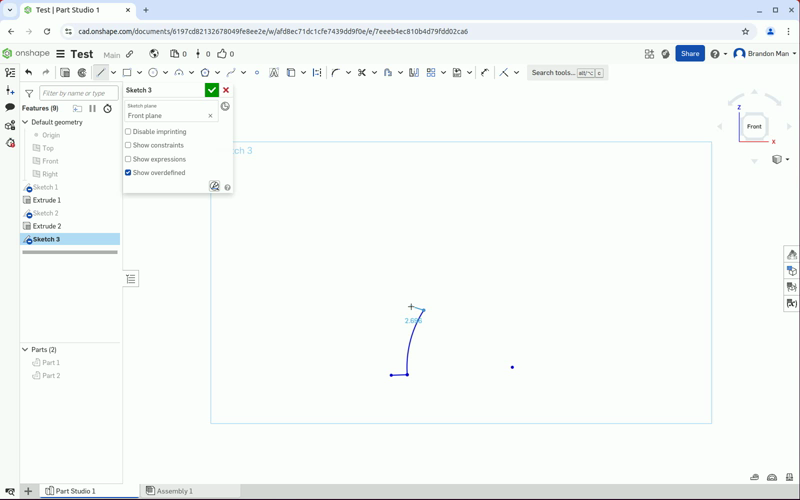
key(esc)
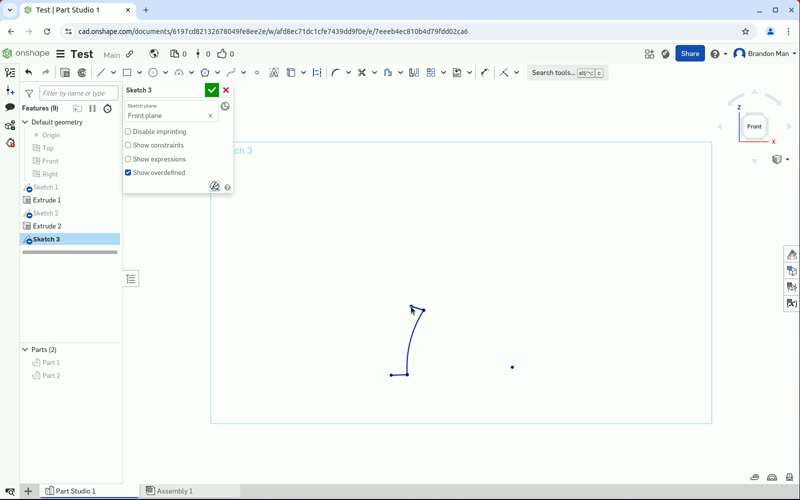
key(a)
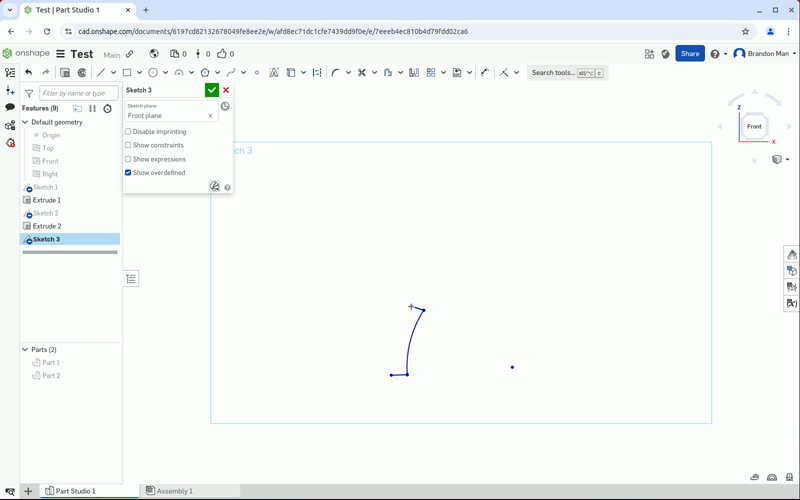
mouse_move(411, 306)
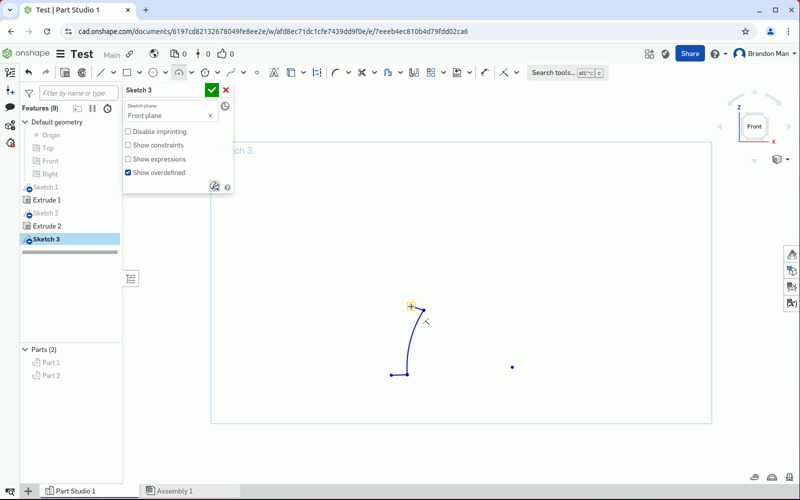
click(411, 306)
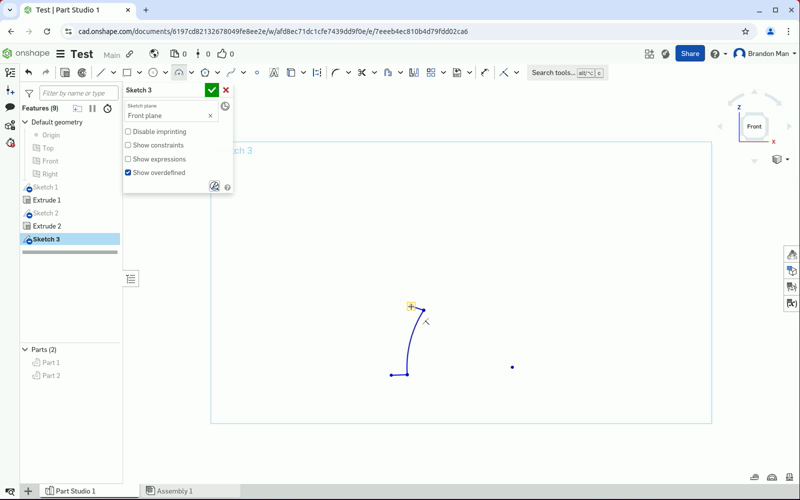
mouse_move(391, 375)
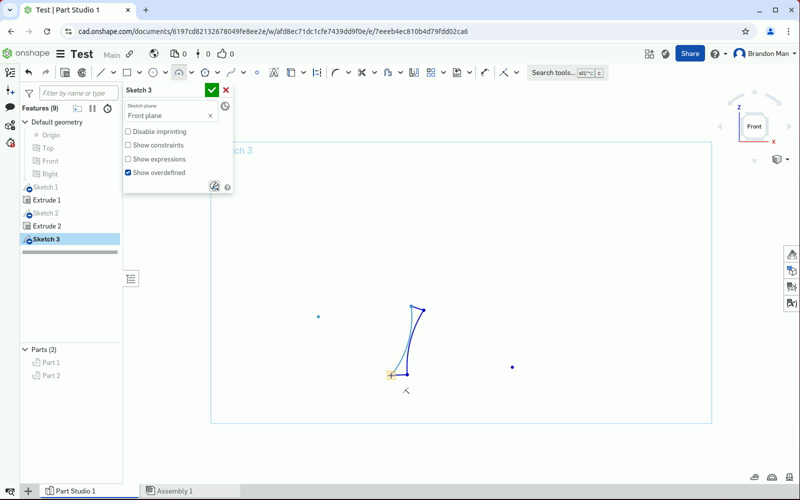
click(391, 375)
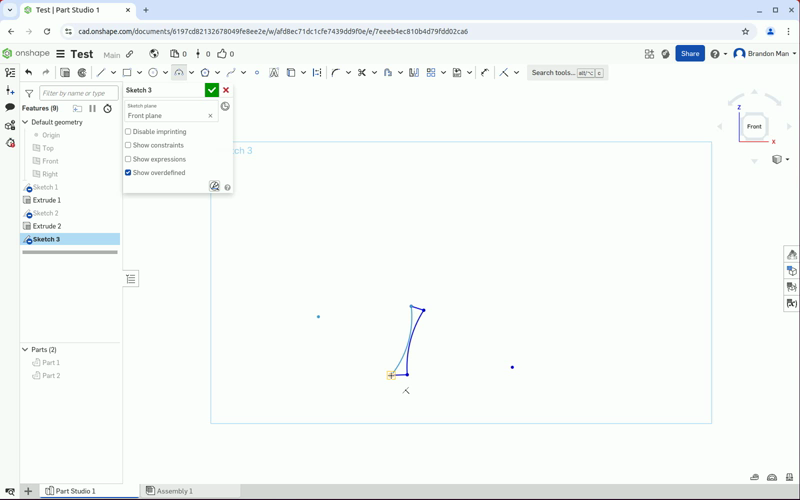
key_down(shift)
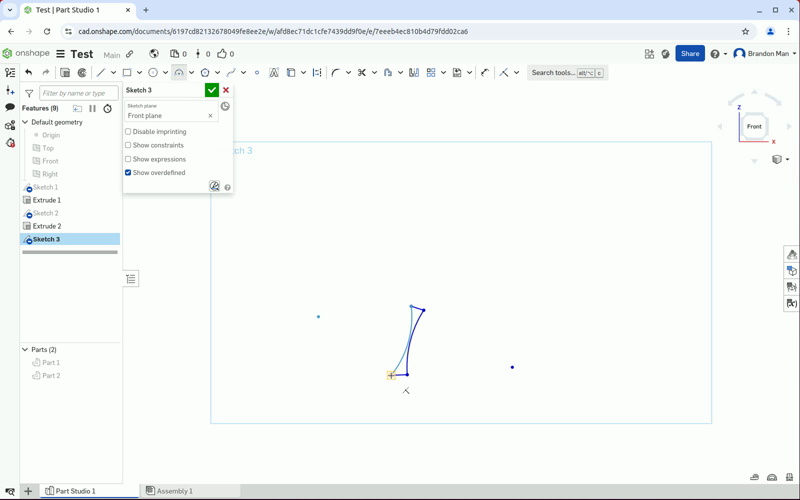
mouse_move(396, 339)
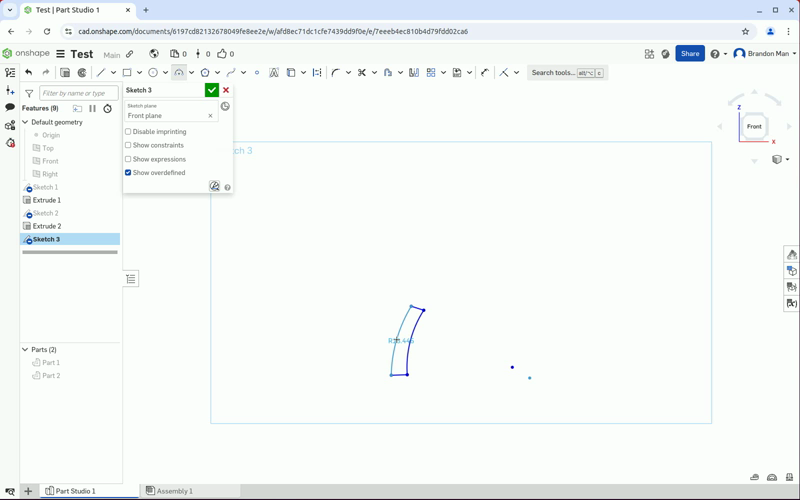
click(396, 339)
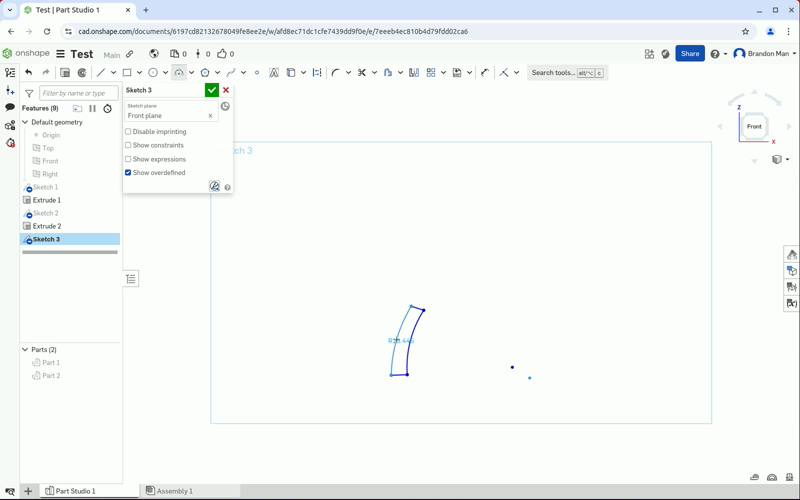
key_up(shift)
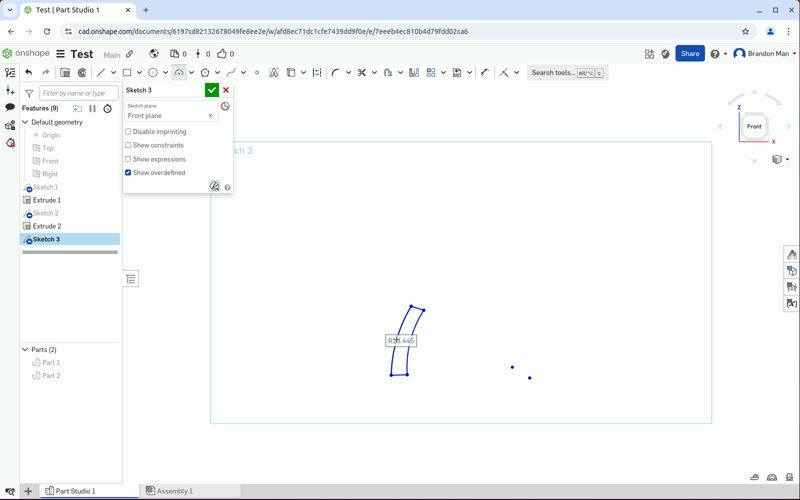
key(esc)
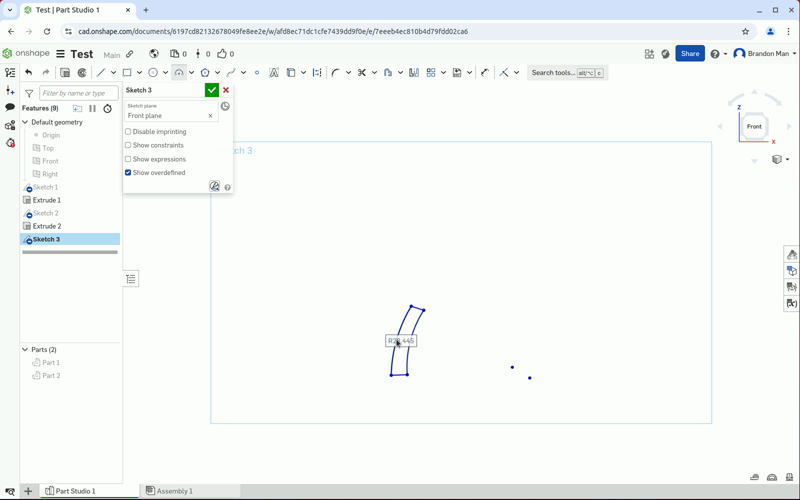
mouse_move(397, 362)
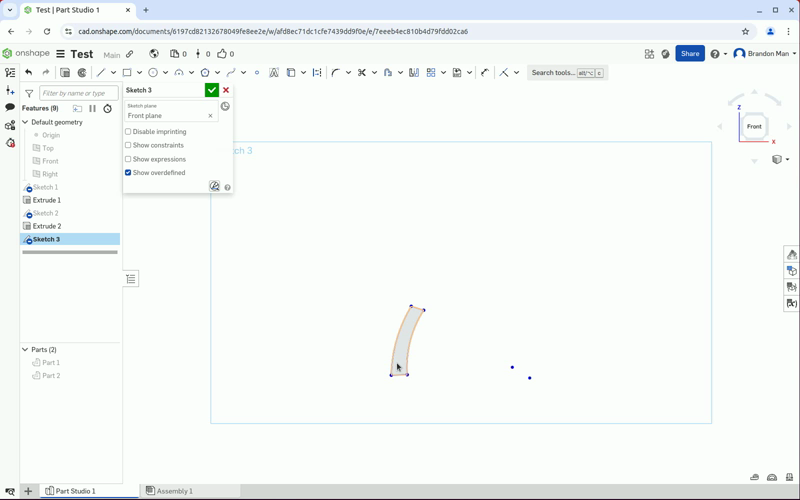
scroll(6)
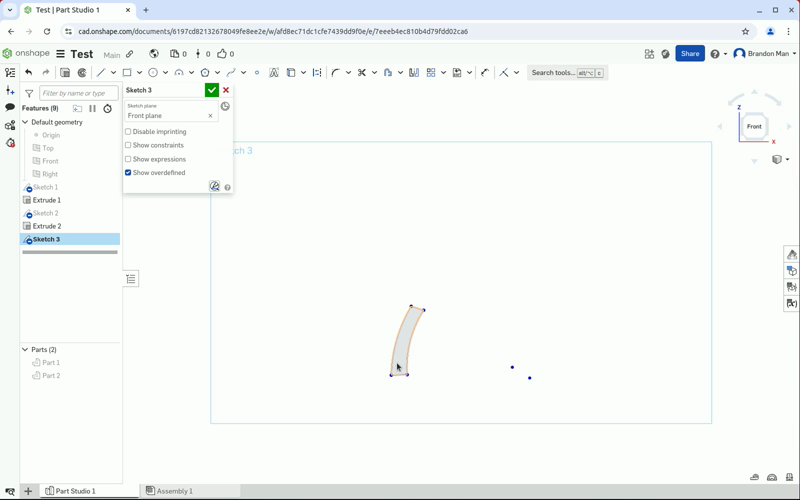
scroll(6)
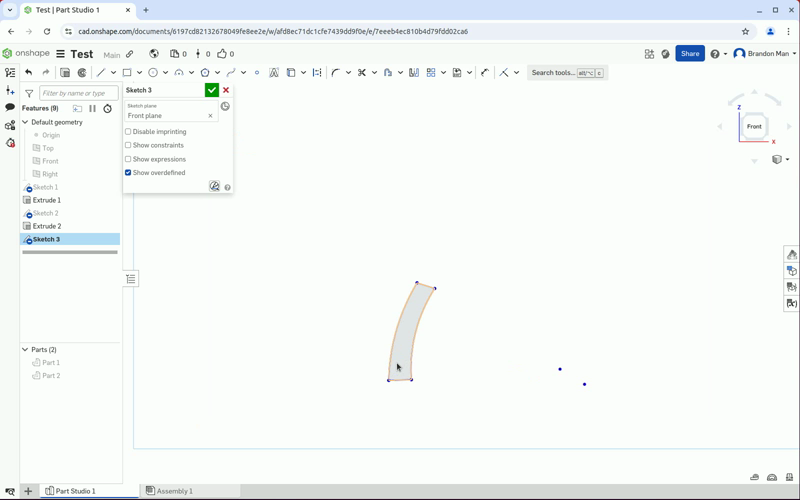
scroll(6)
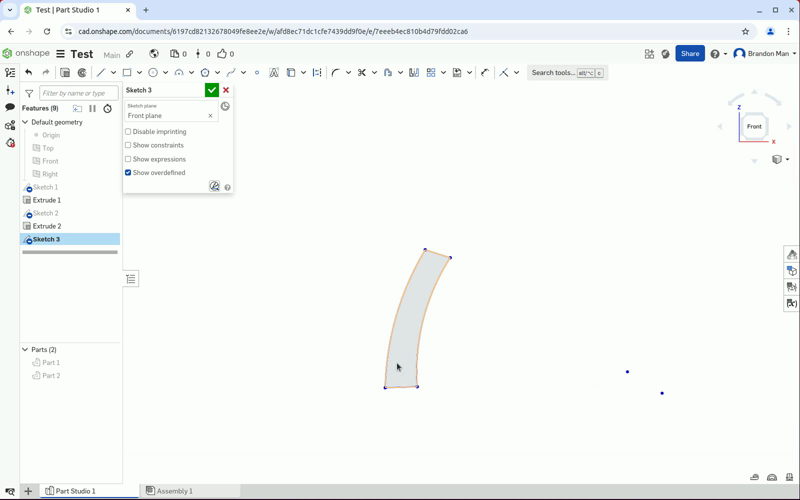
scroll(6)
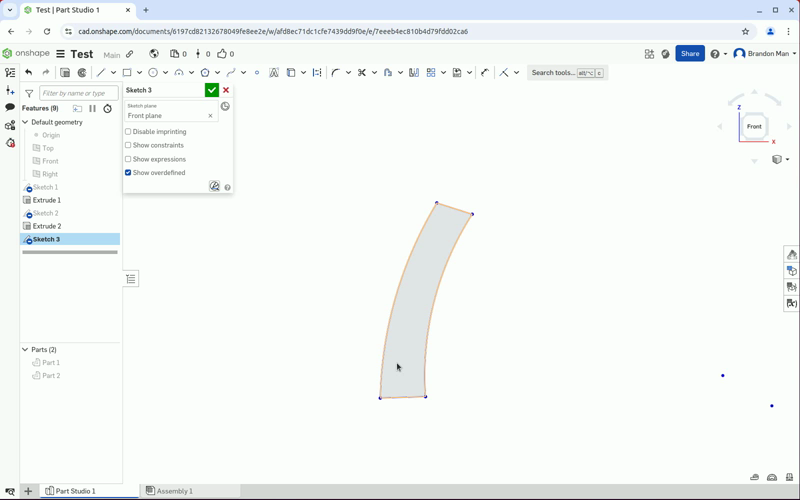
scroll(6)
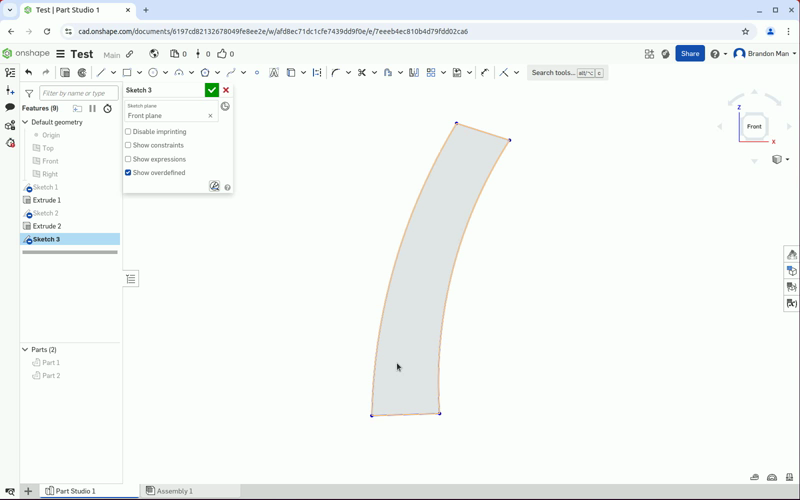
scroll(6)
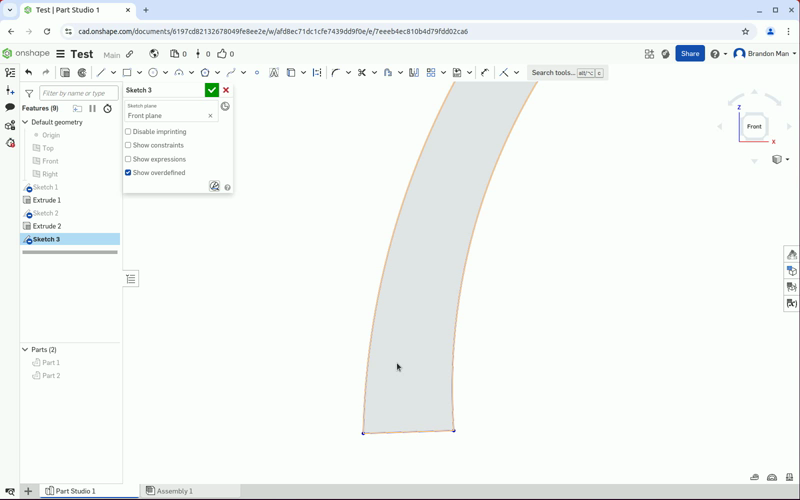
scroll(6)
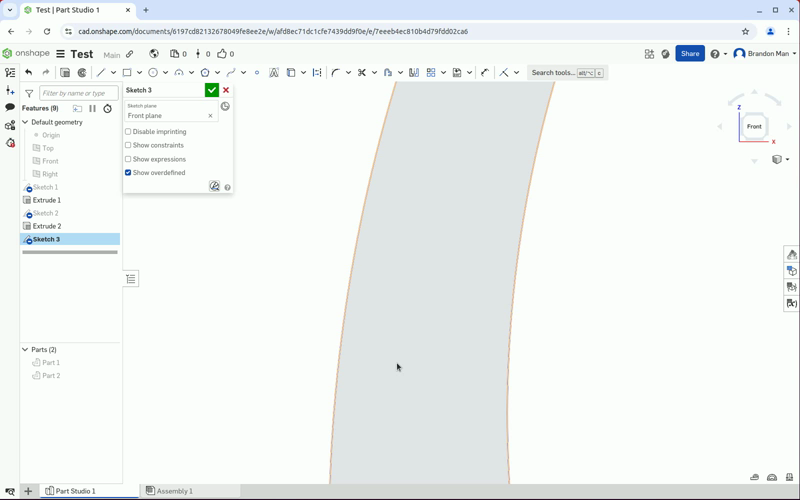
click(397, 362)
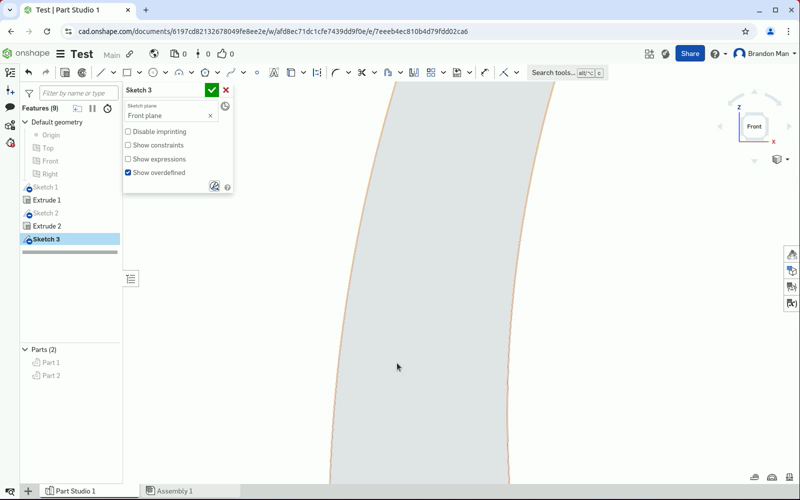
scroll(-6)
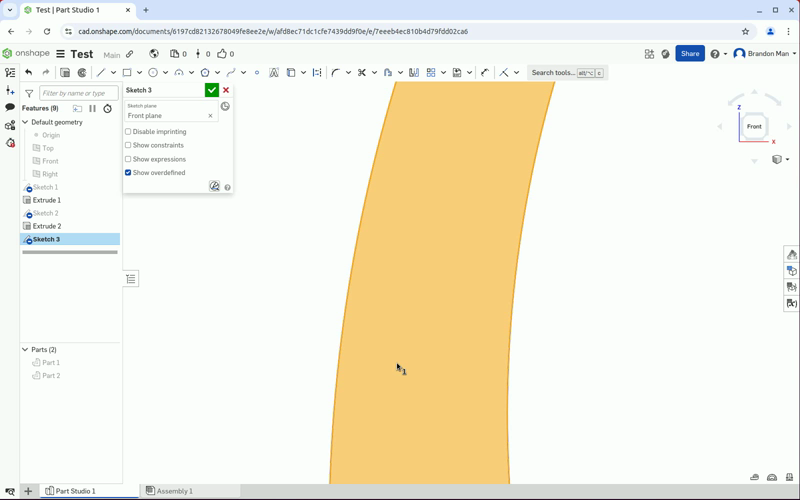
scroll(-6)
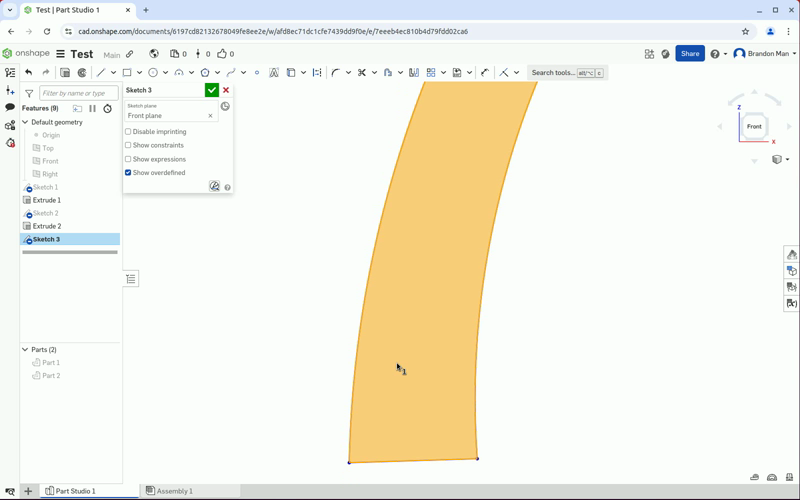
scroll(-6)
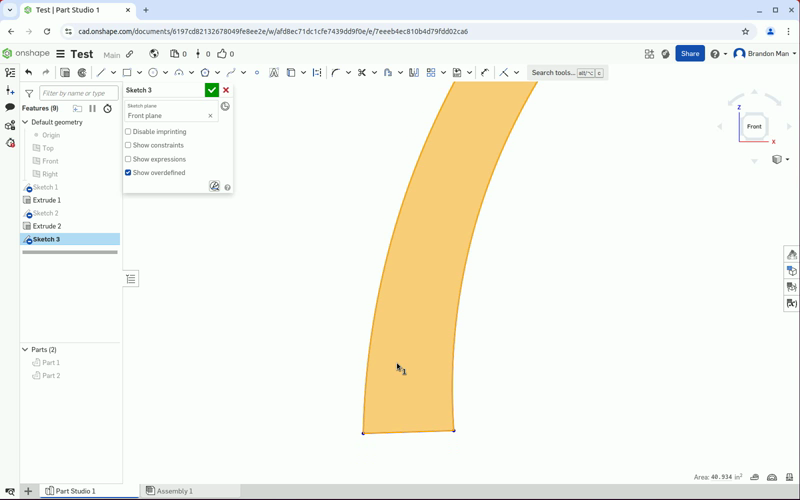
scroll(-6)
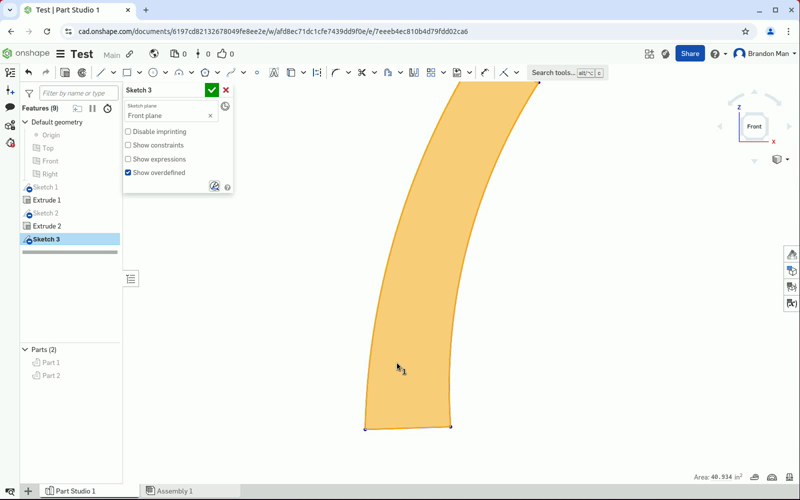
scroll(-6)
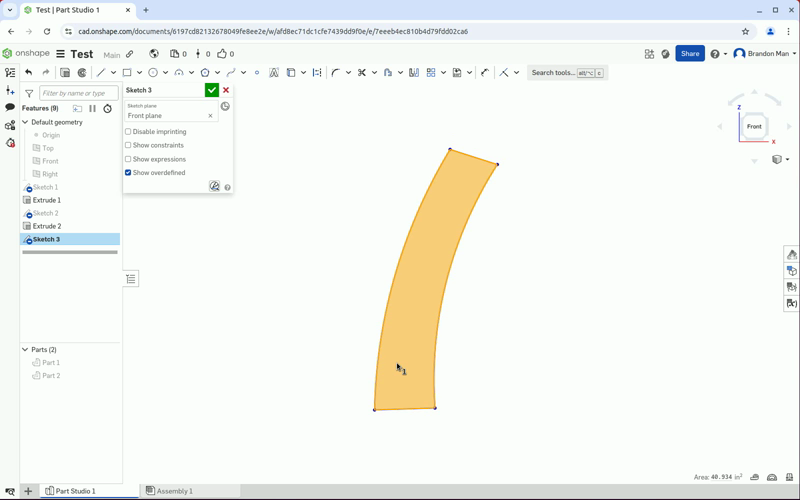
scroll(-6)
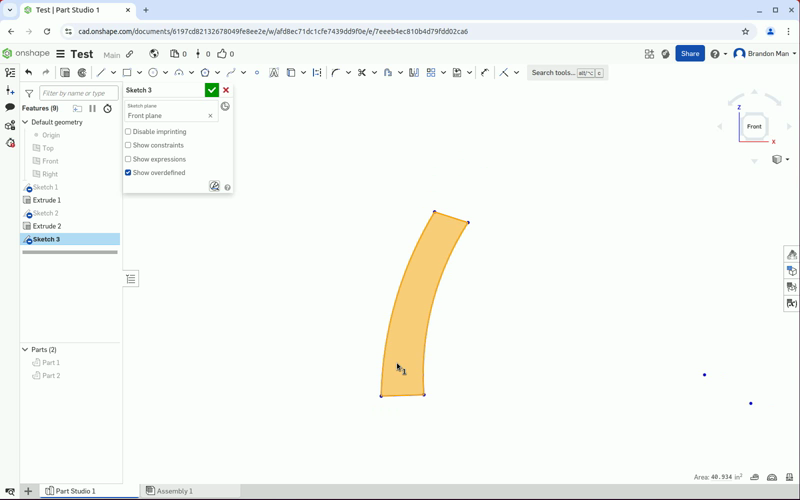
scroll(-6)
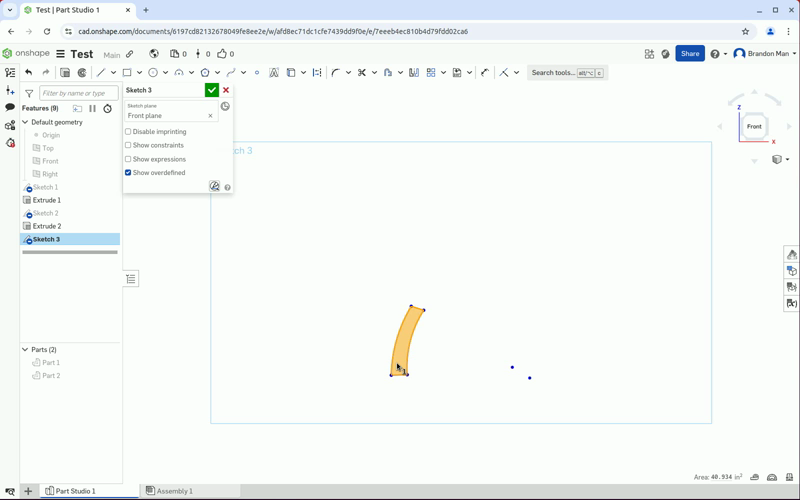
mouse_move(73, 352)
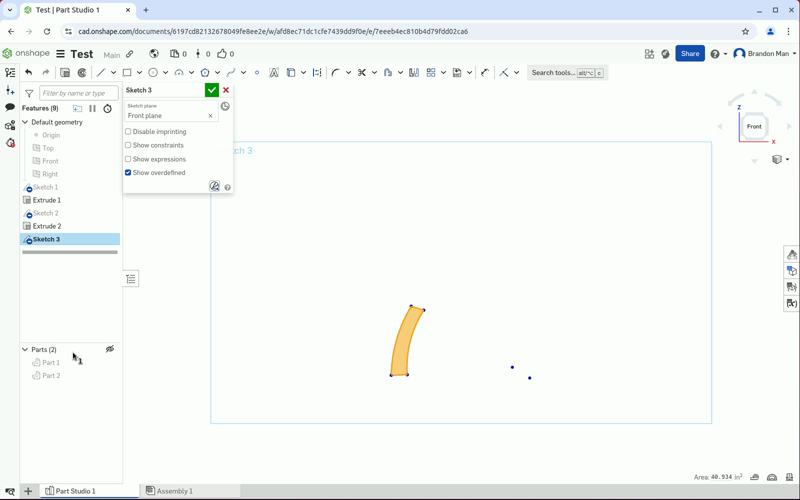
key(shift+y)
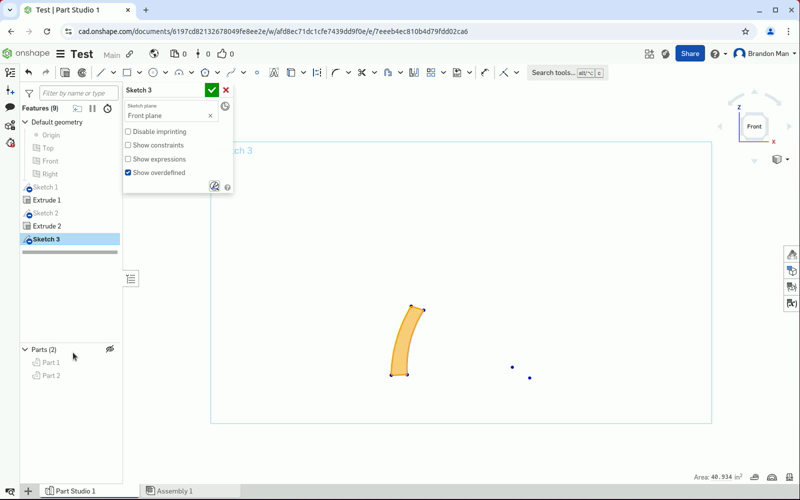
key(shift+e)
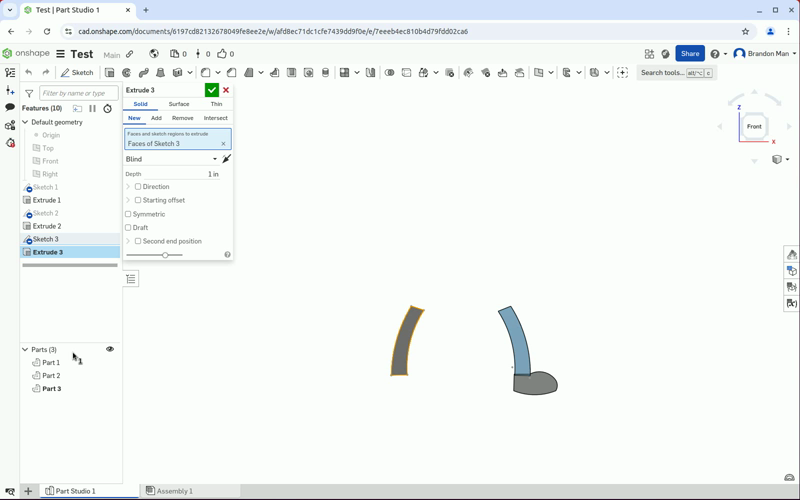
mouse_move(143, 106)
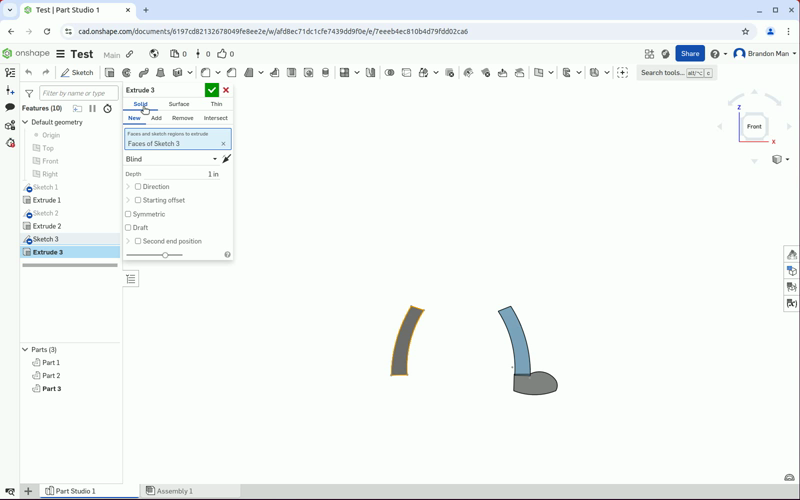
click(143, 106)
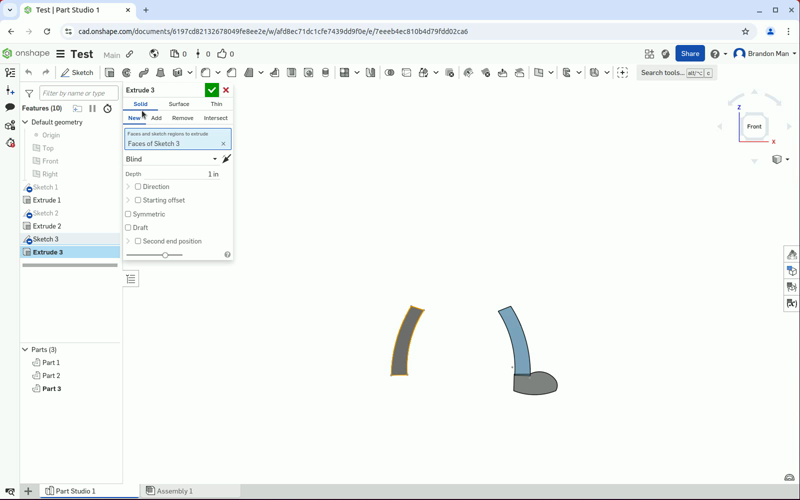
mouse_move(137, 120)
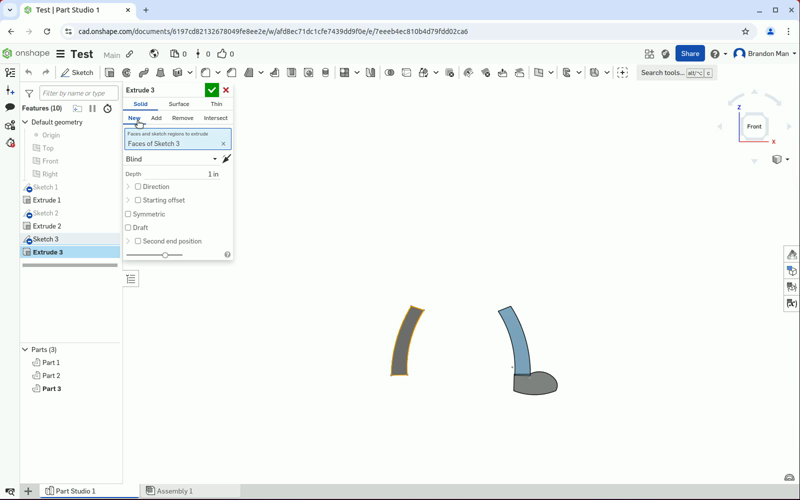
click(137, 120)
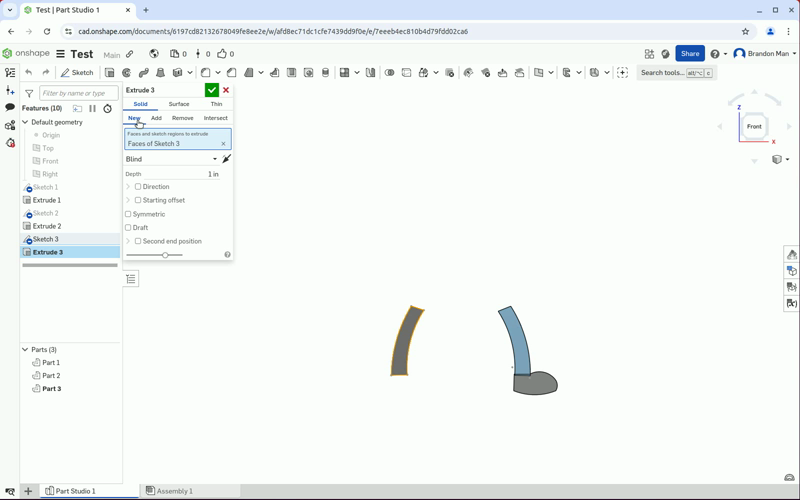
key(tab, 4)
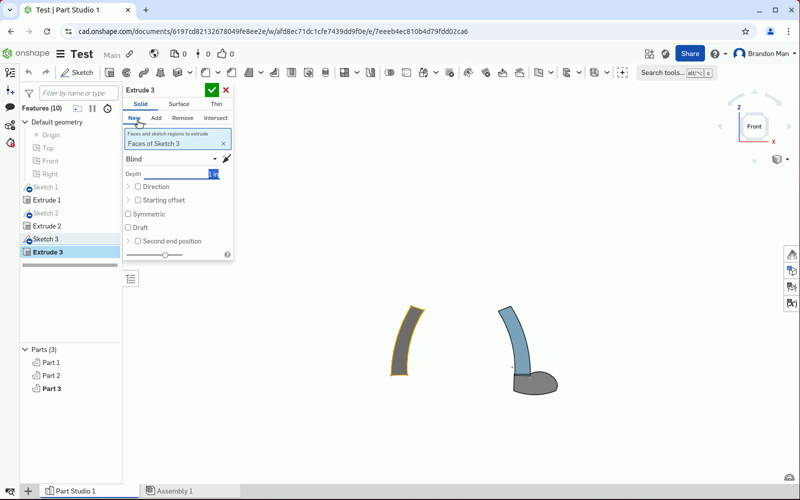
text(2.166)
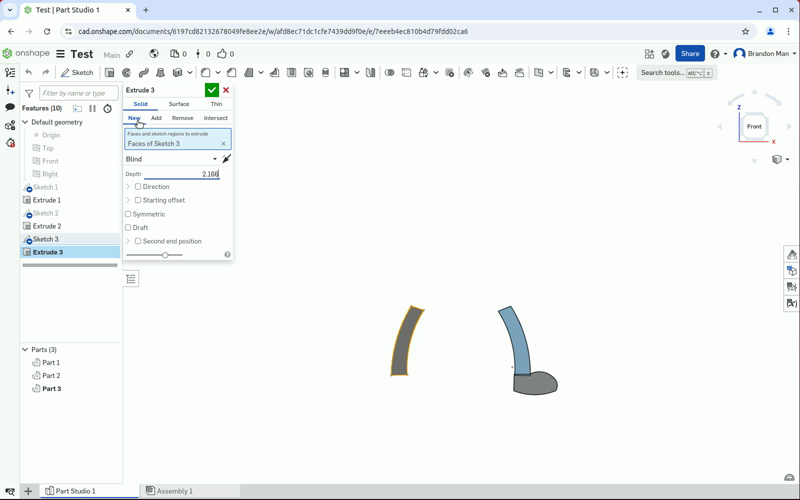
key(enter)
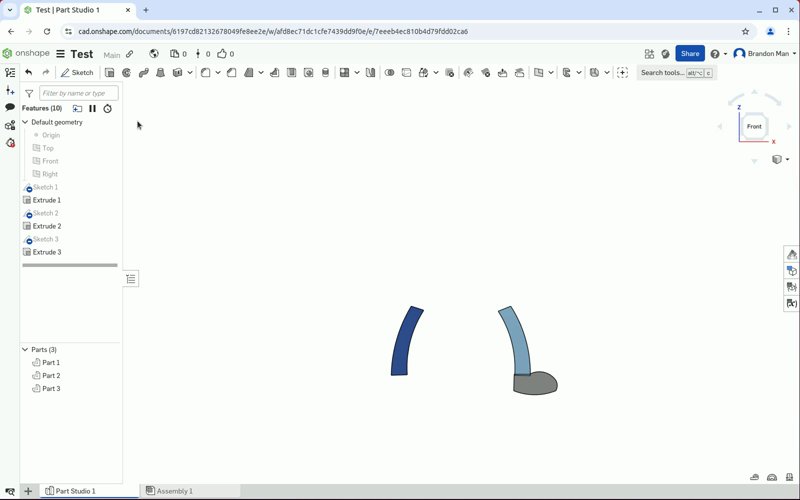
key(shift+h)
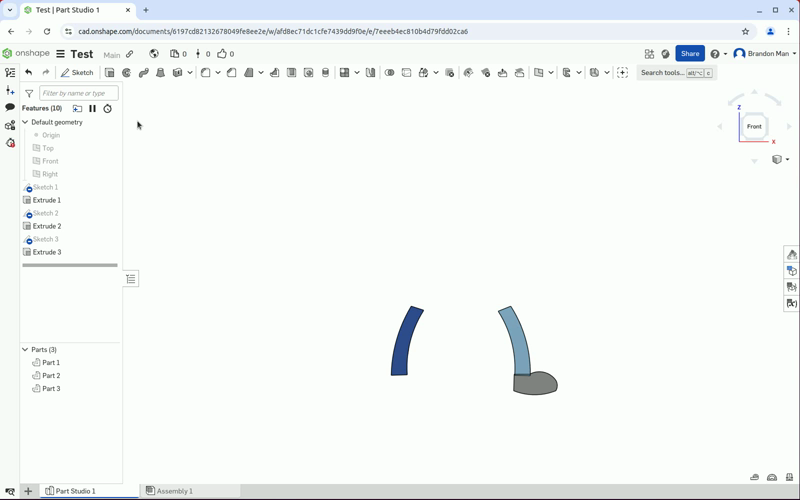
key(shift+h)
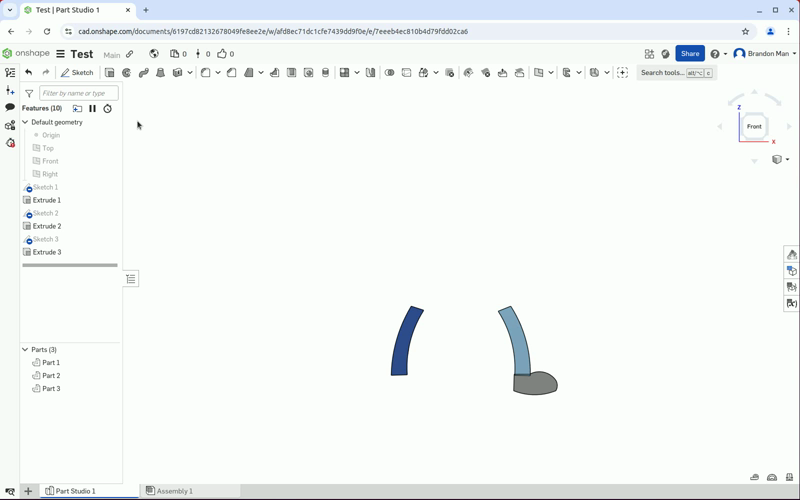
mouse_move(73, 189)
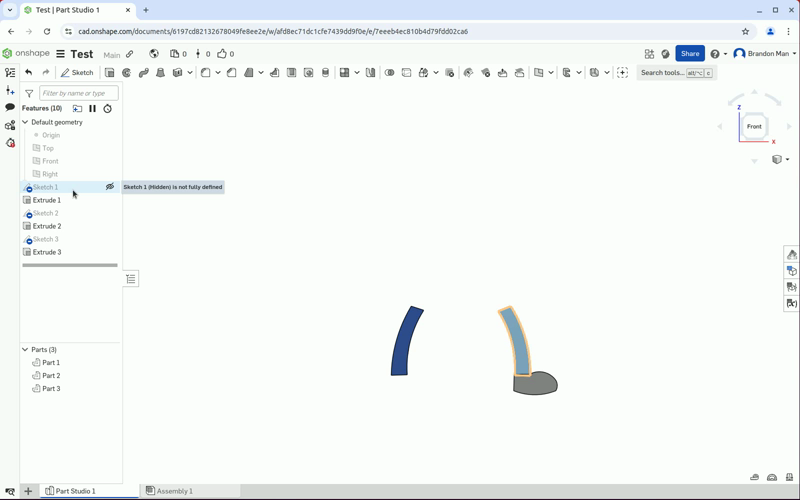
click(73, 189)
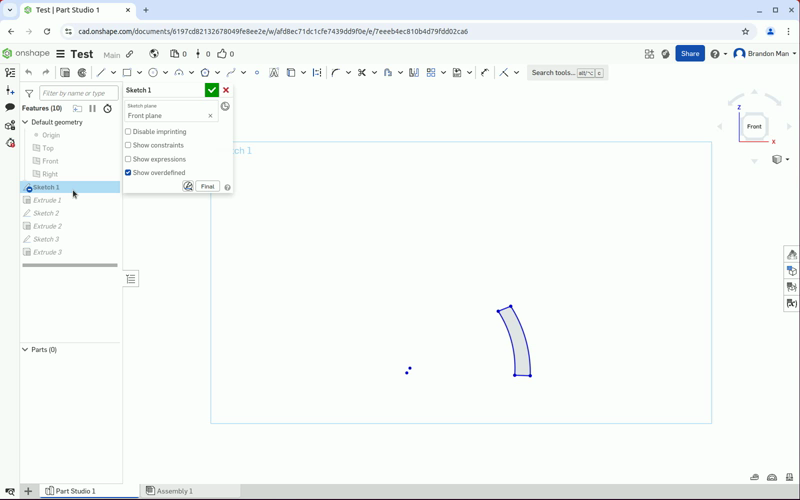
mouse_move(229, 92)
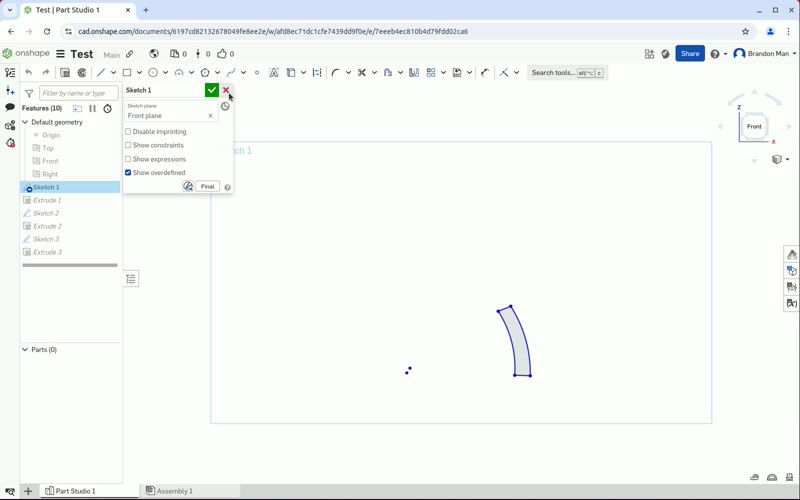
click(229, 92)
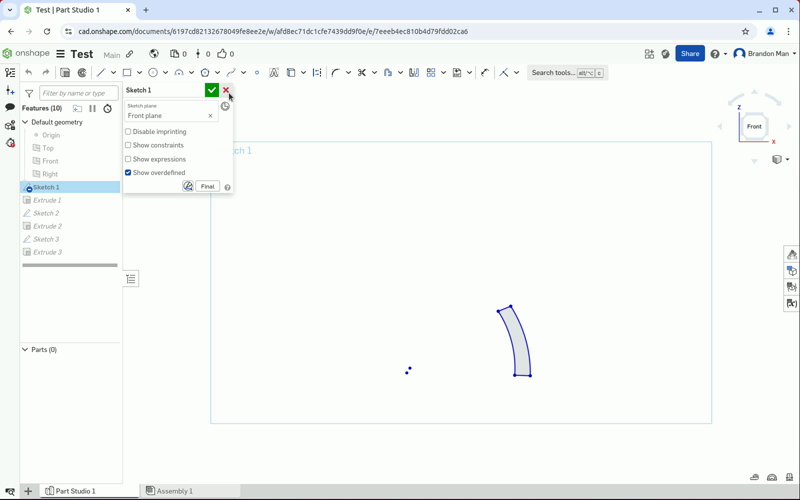
key(shift+s)
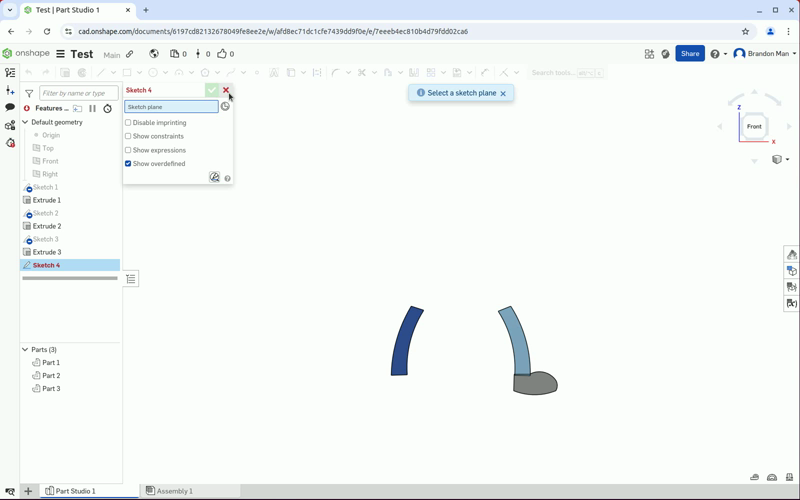
mouse_move(73, 163)
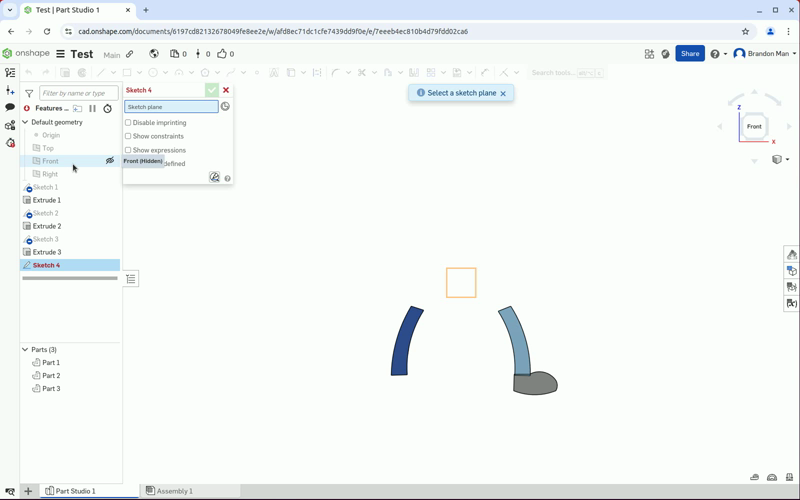
click(73, 163)
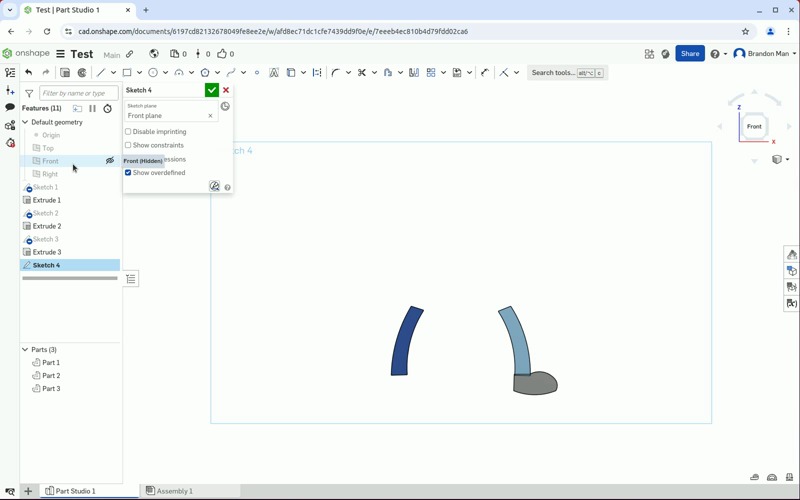
mouse_move(73, 352)
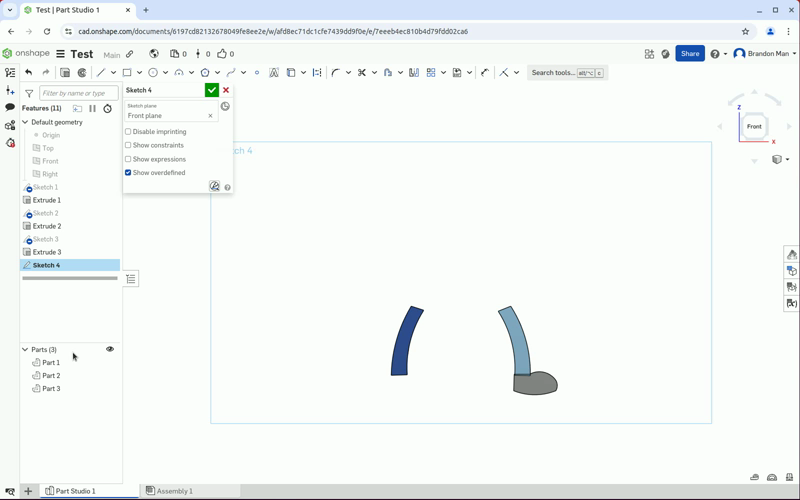
key(y)
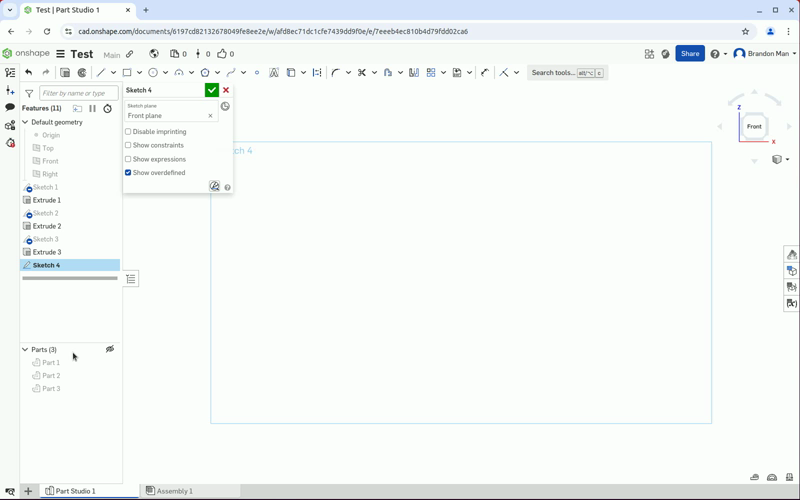
key(a)
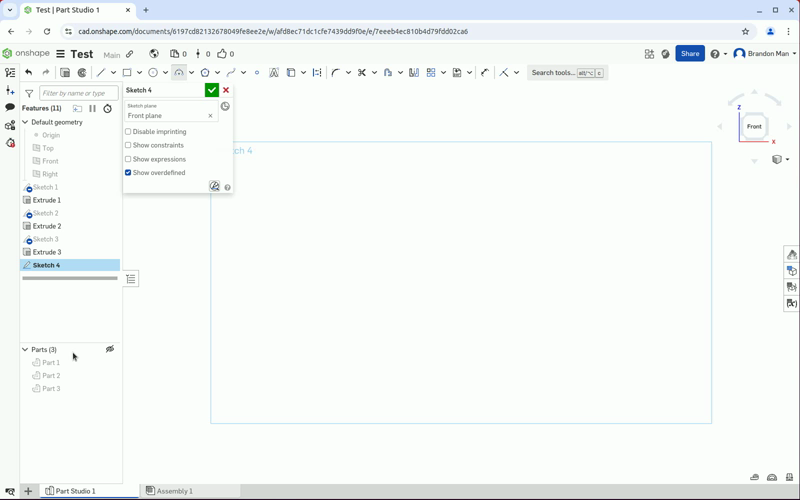
key_down(shift)
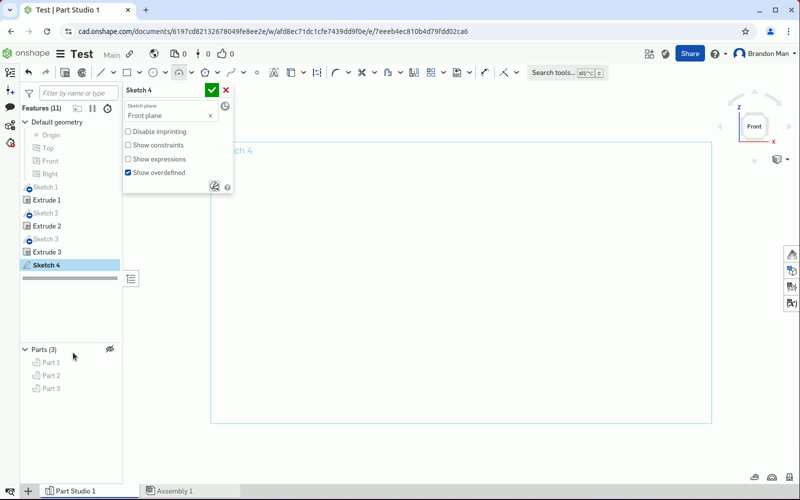
mouse_move(365, 390)
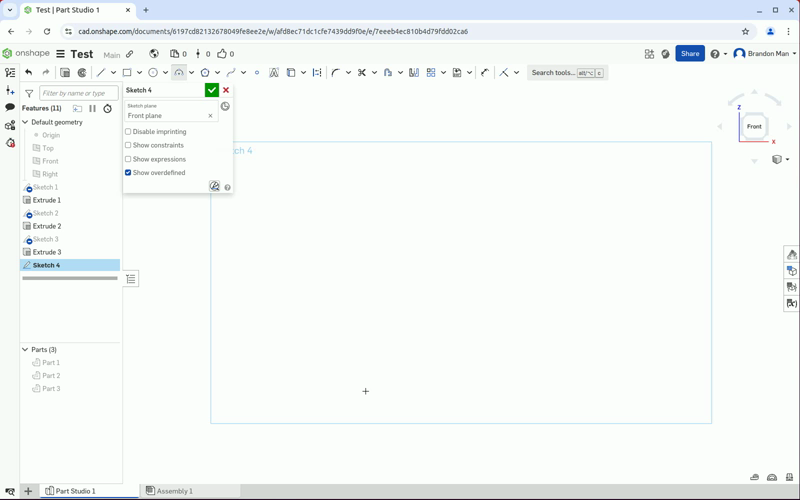
click(365, 390)
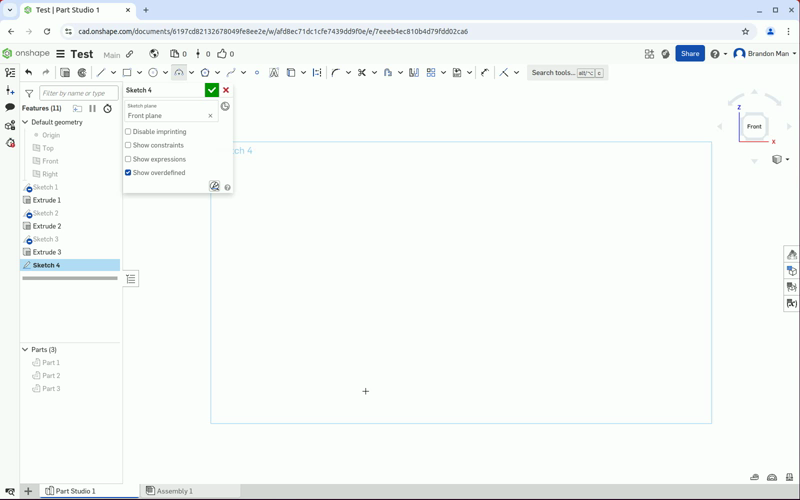
key_up(shift)
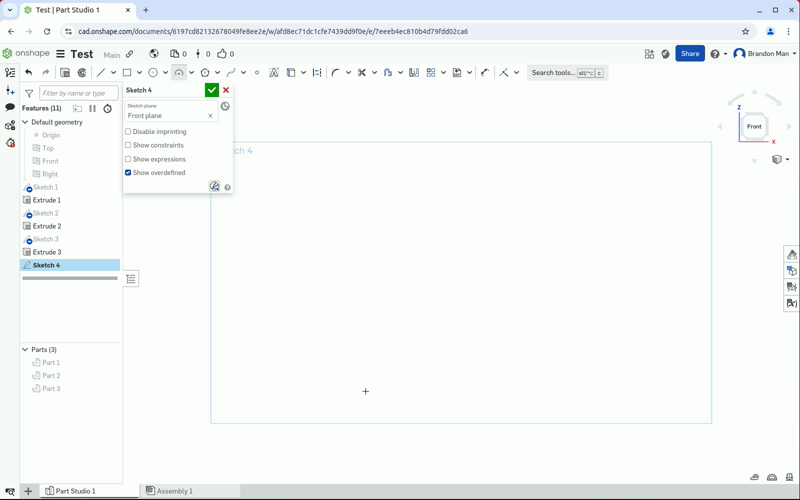
key_down(shift)
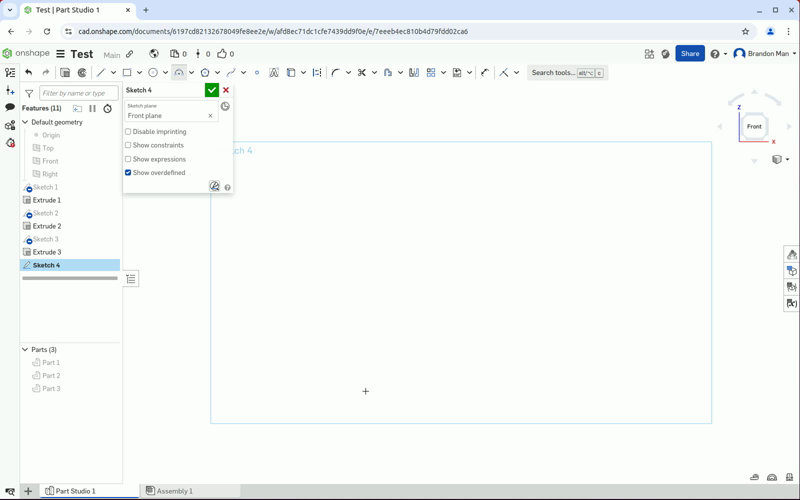
mouse_move(408, 390)
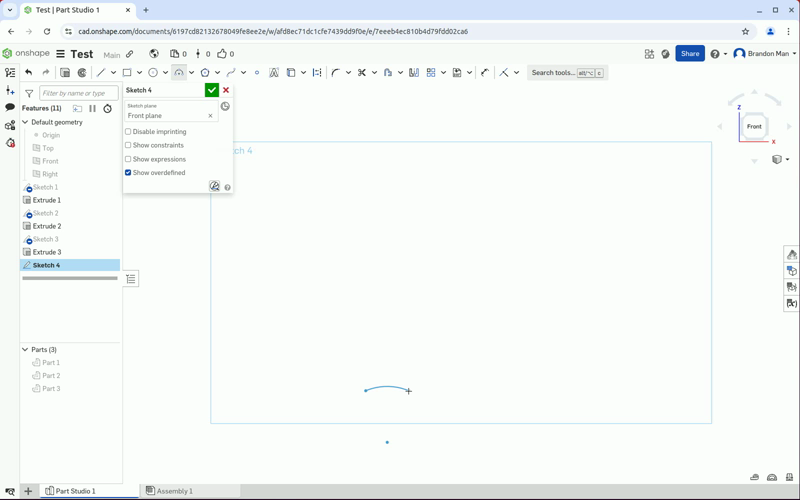
click(408, 390)
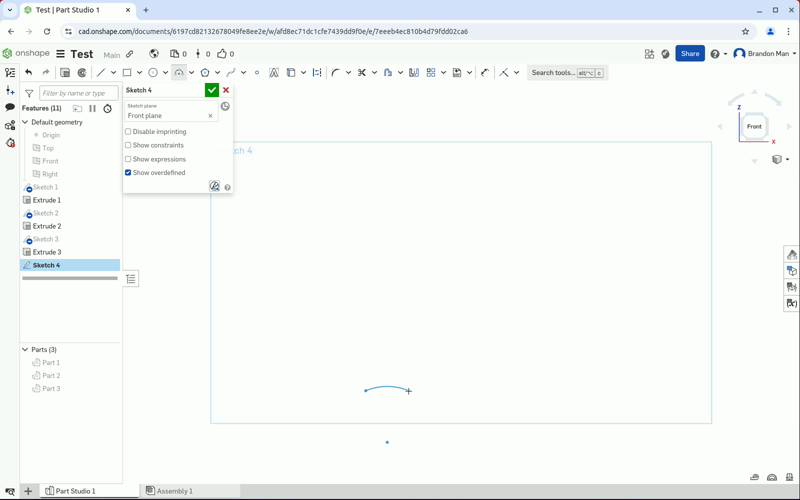
mouse_move(387, 395)
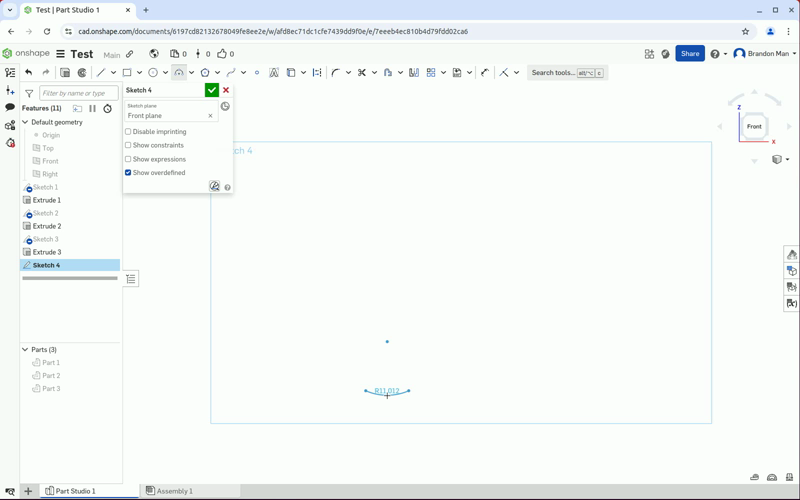
click(387, 395)
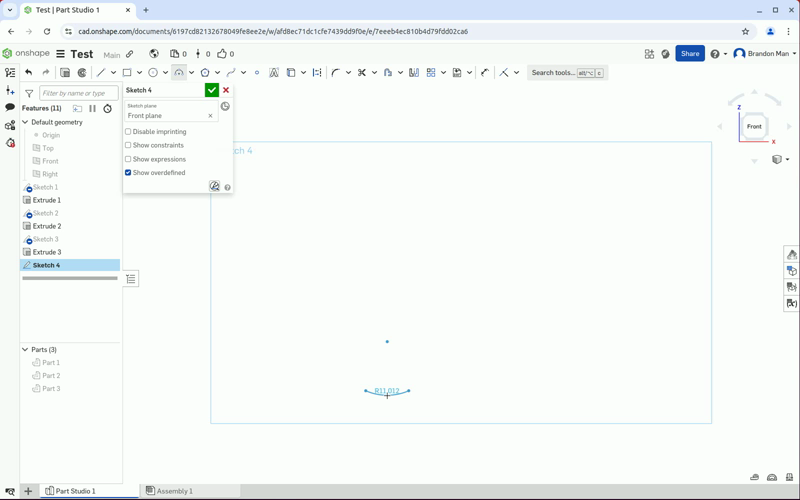
key_up(shift)
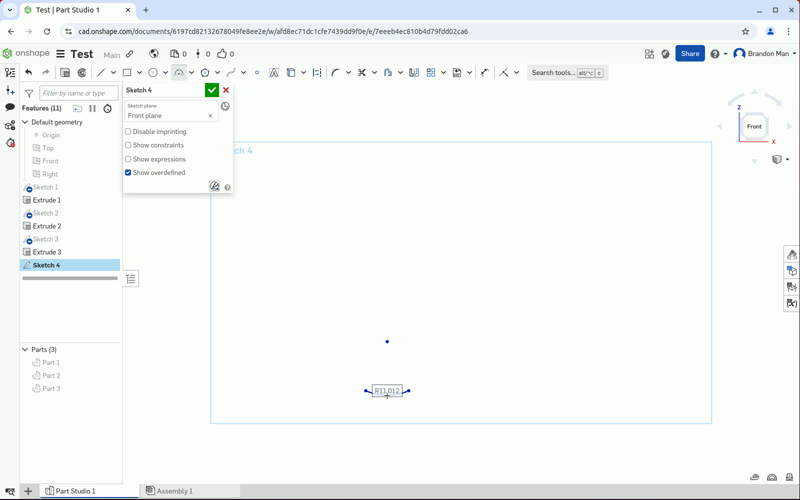
key(esc)
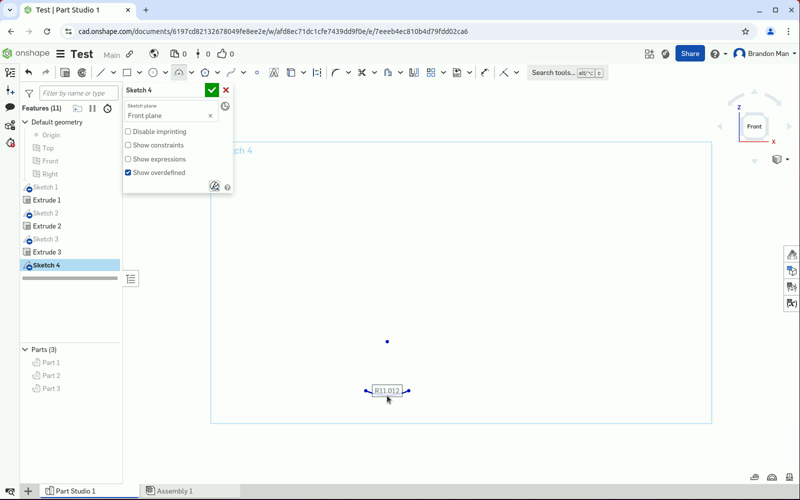
key(l)
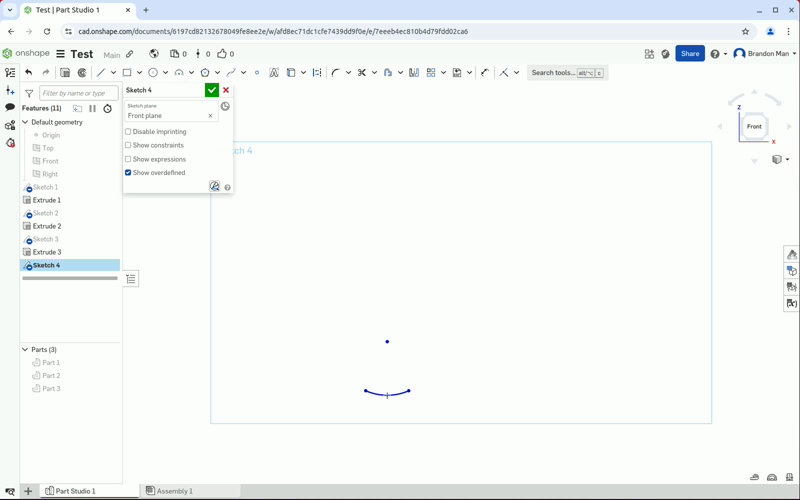
mouse_move(408, 390)
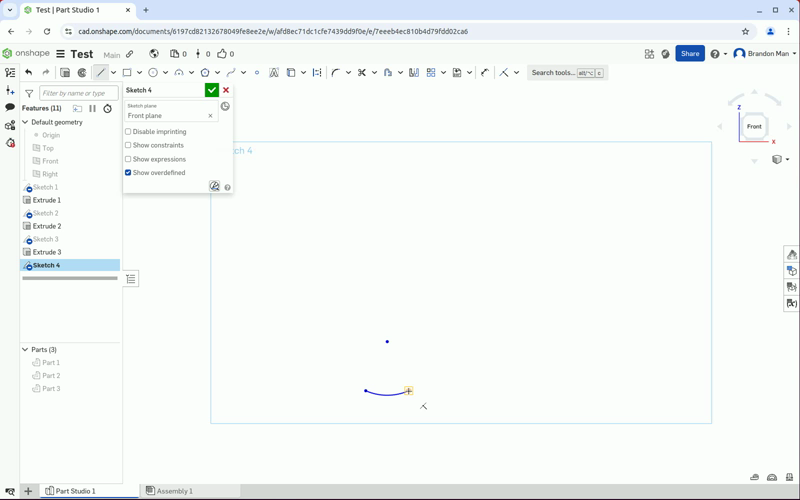
click(408, 390)
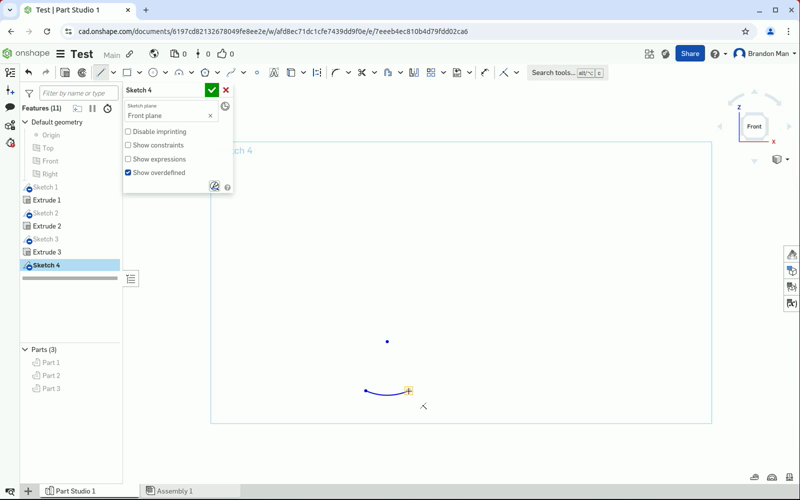
key_down(shift)
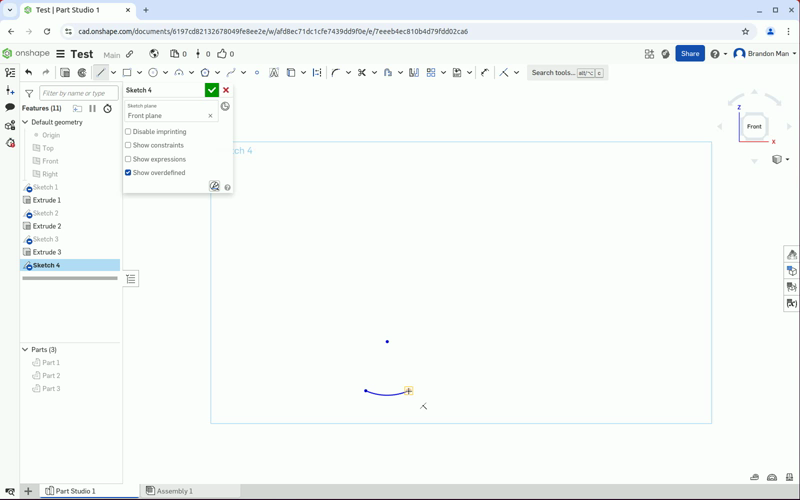
mouse_move(438, 390)
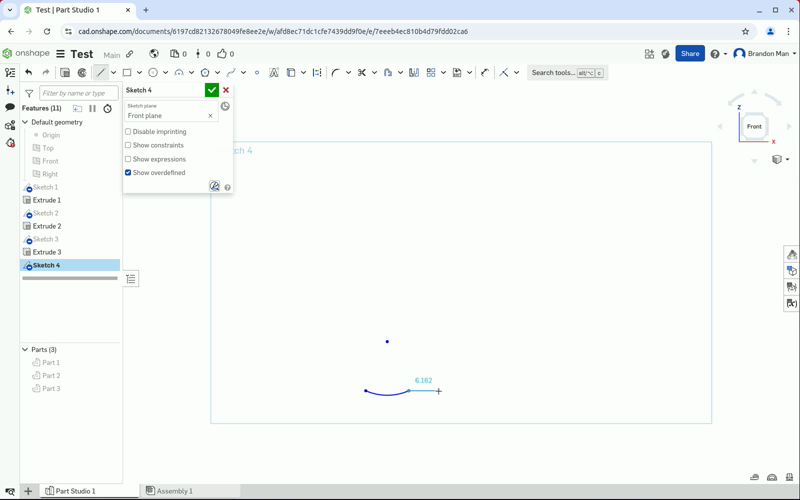
mouse_move(408, 373)
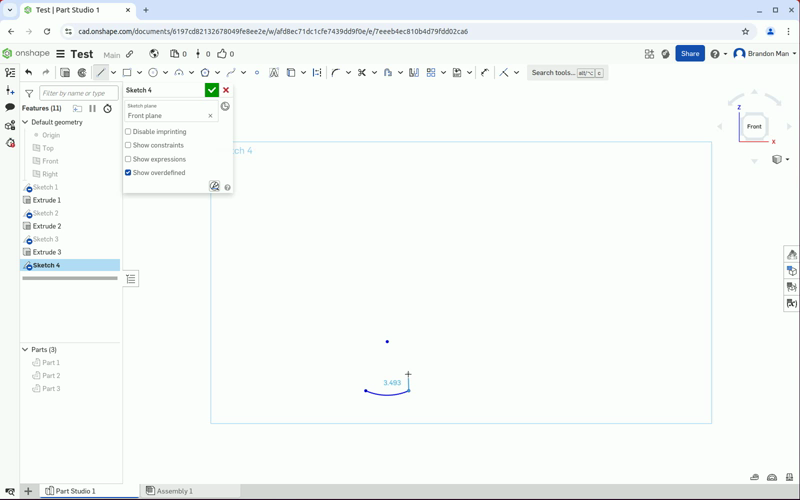
click(408, 373)
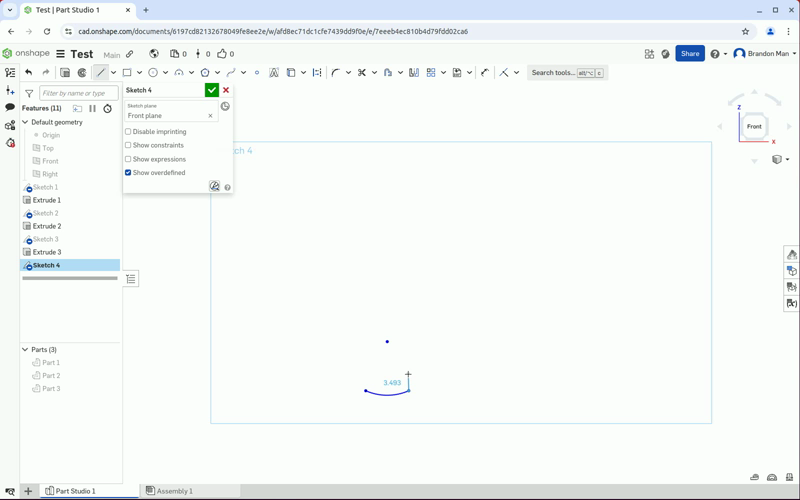
key_up(shift)
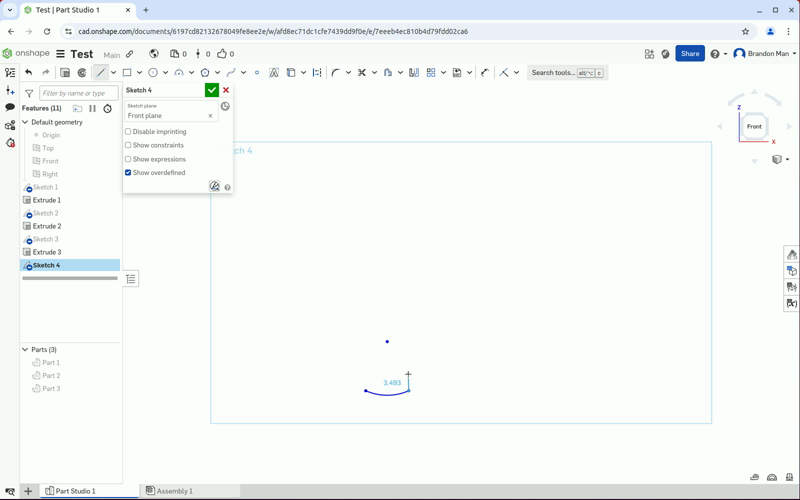
key_down(shift)
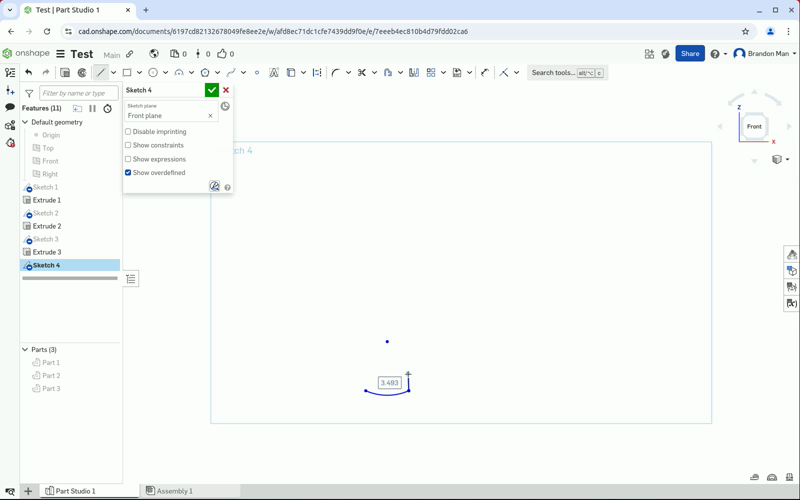
mouse_move(438, 373)
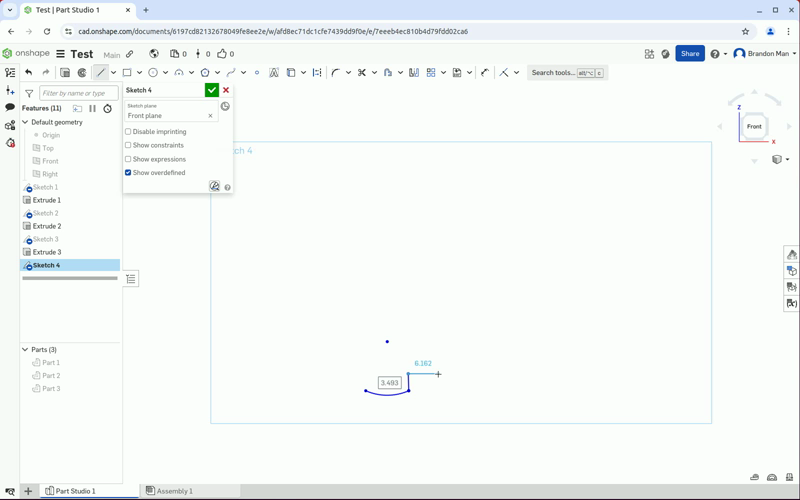
mouse_move(392, 374)
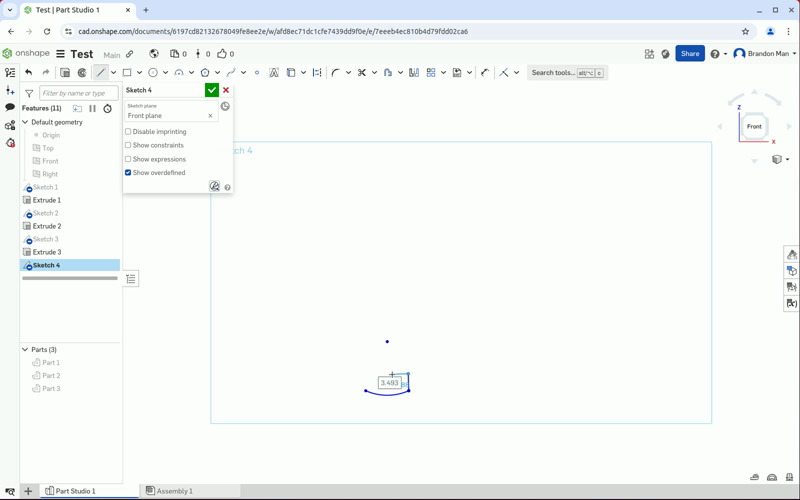
click(392, 374)
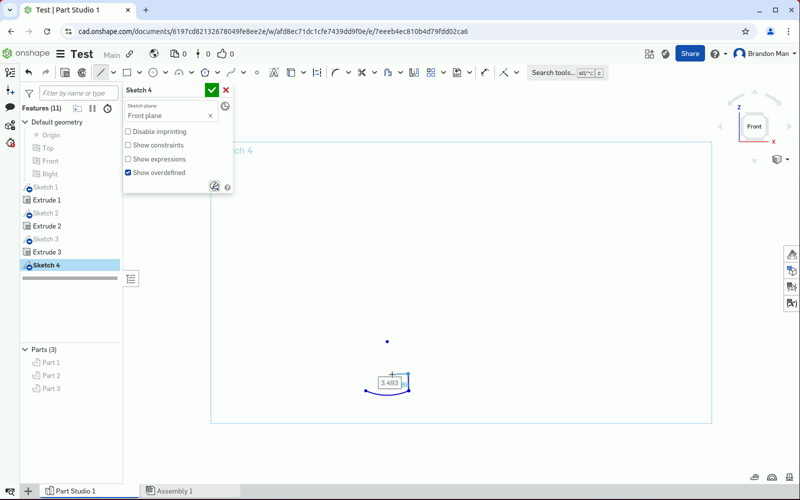
key_up(shift)
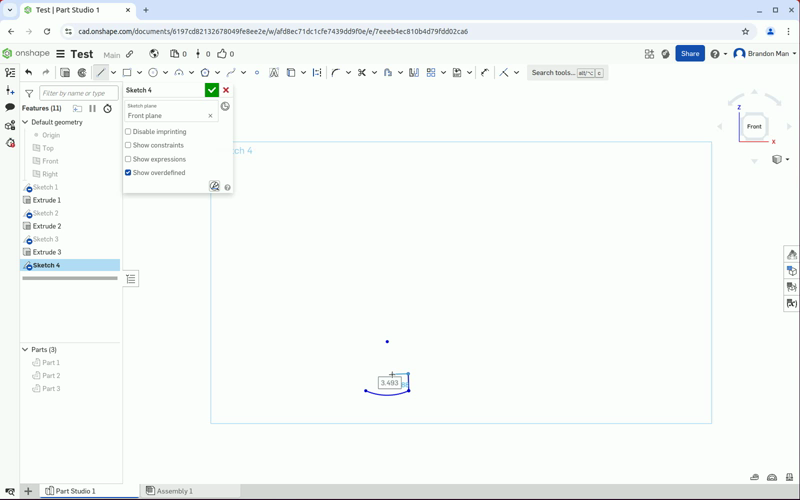
key(esc)
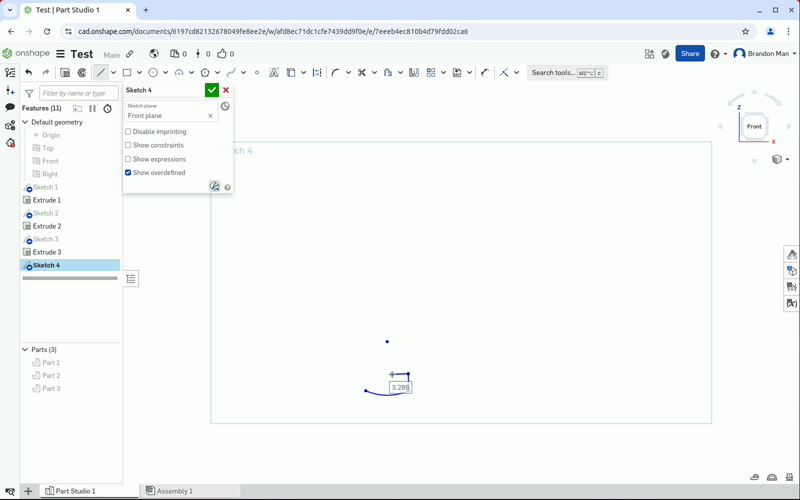
key(a)
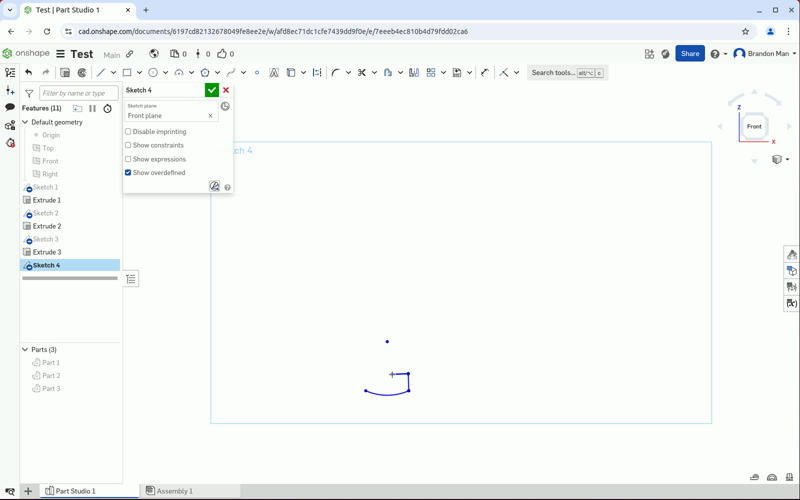
mouse_move(392, 374)
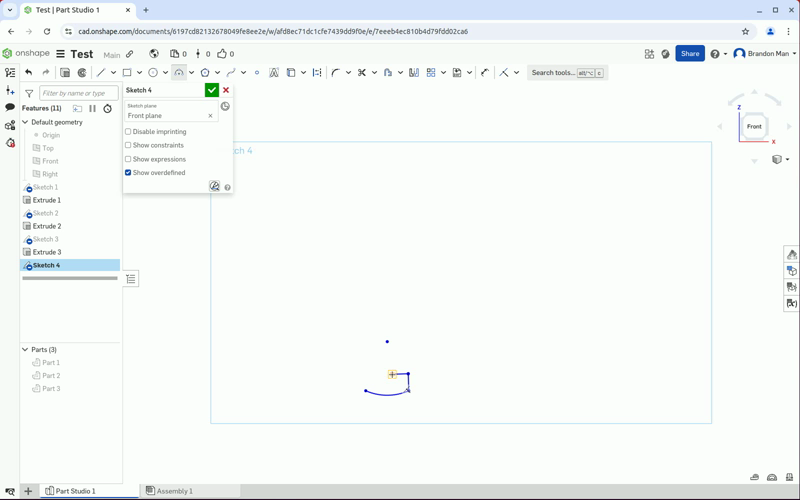
click(392, 374)
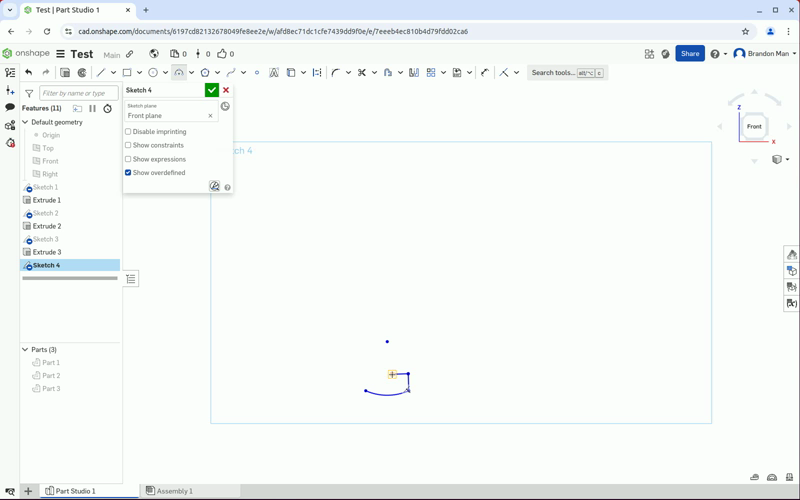
key_down(shift)
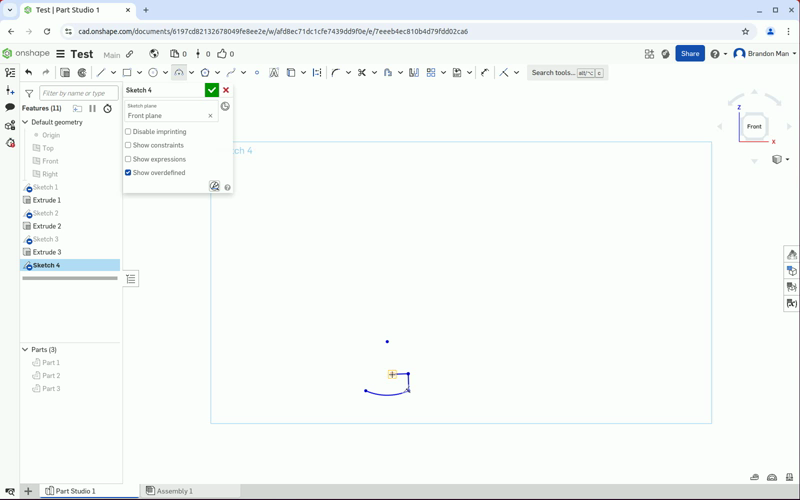
mouse_move(365, 380)
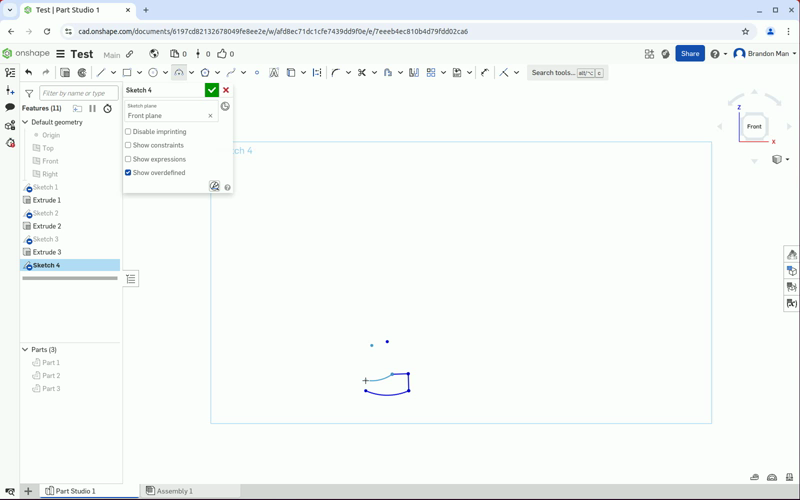
click(365, 380)
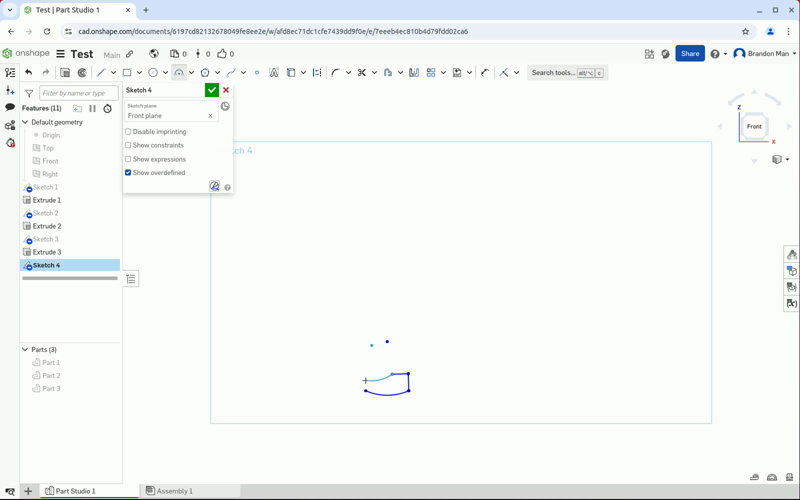
mouse_move(377, 372)
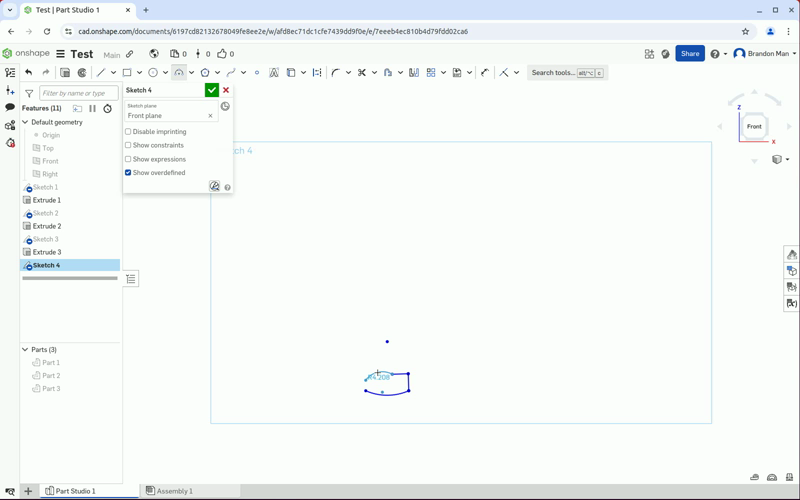
click(377, 372)
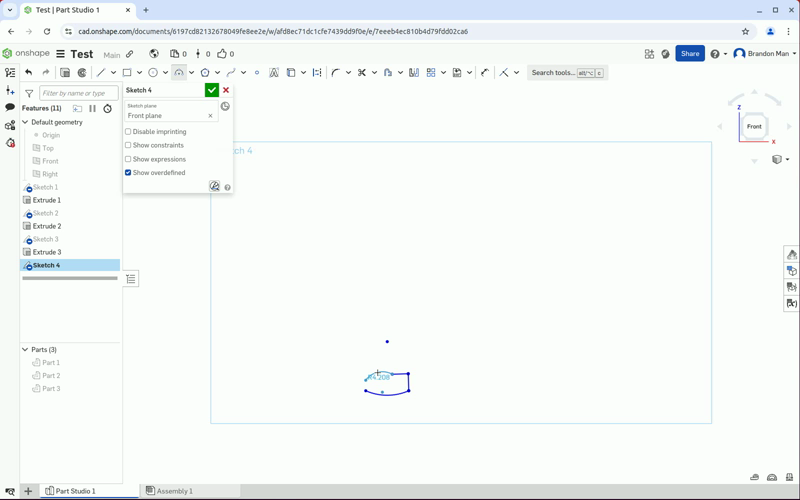
key_up(shift)
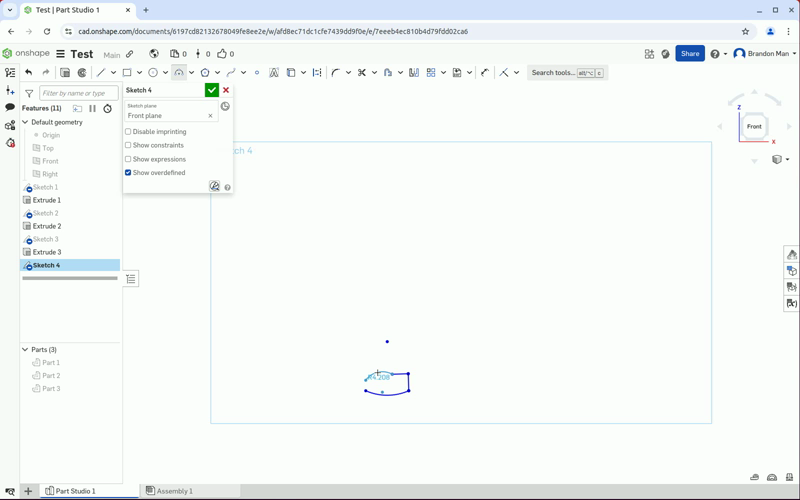
mouse_move(365, 380)
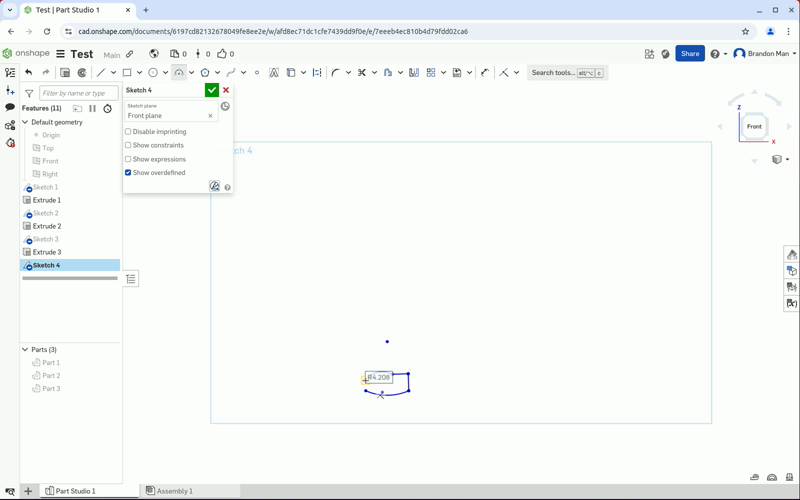
click(365, 380)
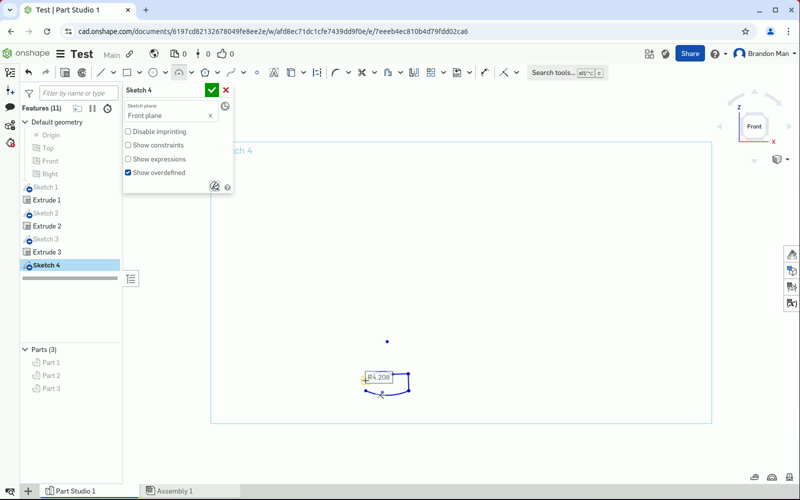
mouse_move(365, 390)
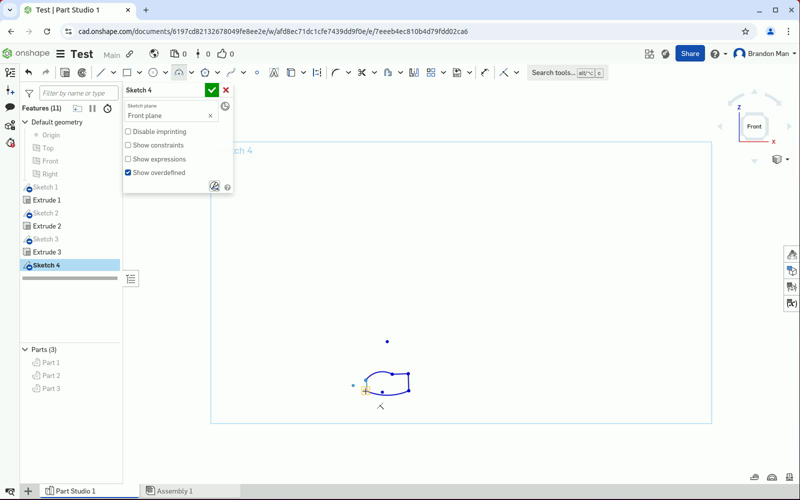
click(365, 390)
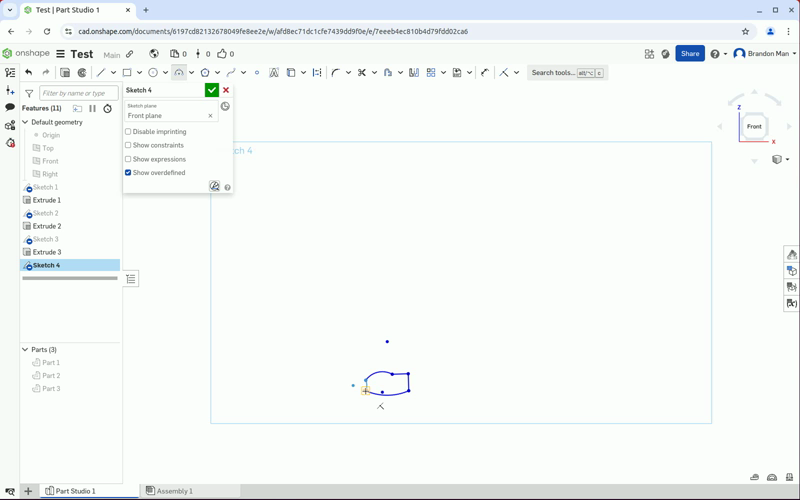
key_down(shift)
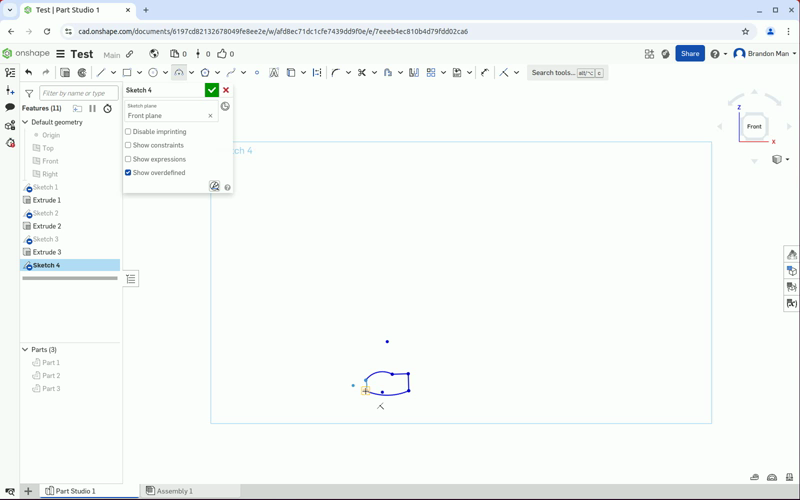
mouse_move(364, 385)
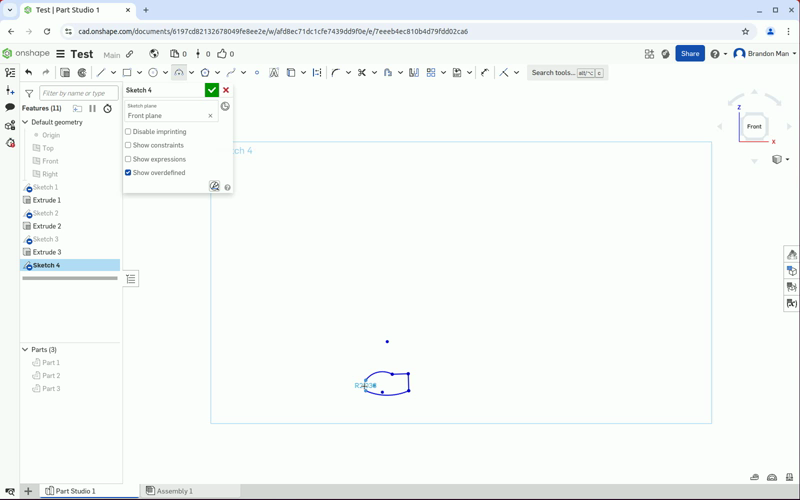
click(364, 385)
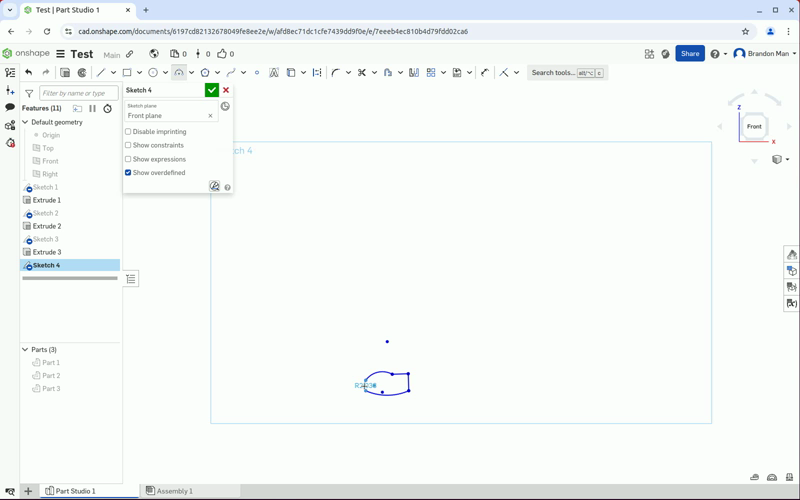
key_up(shift)
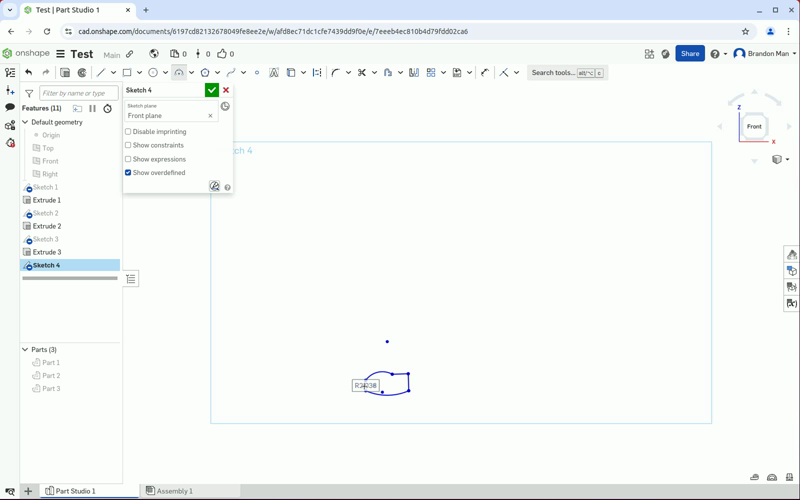
key(esc)
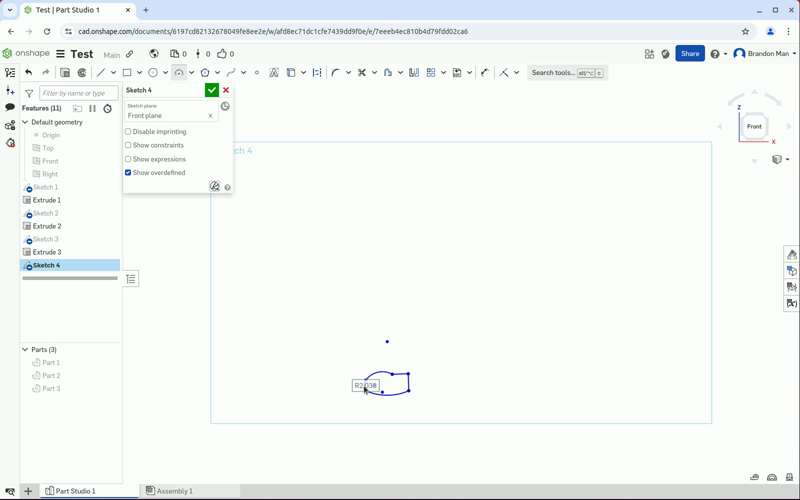
mouse_move(365, 382)
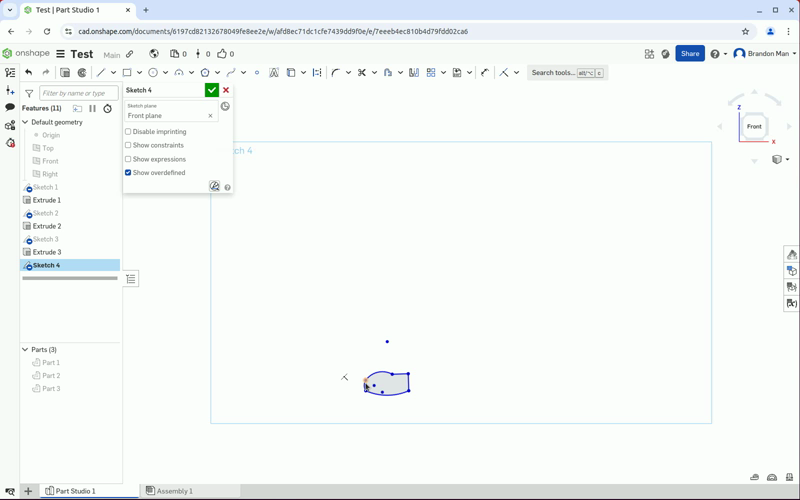
scroll(6)
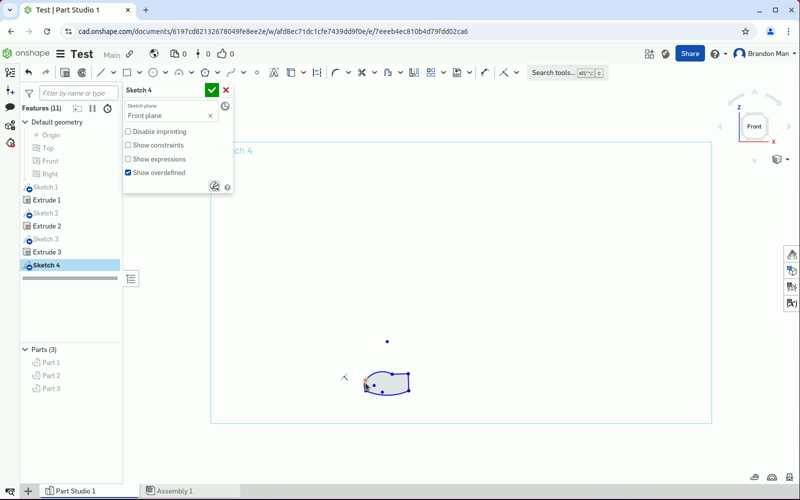
scroll(6)
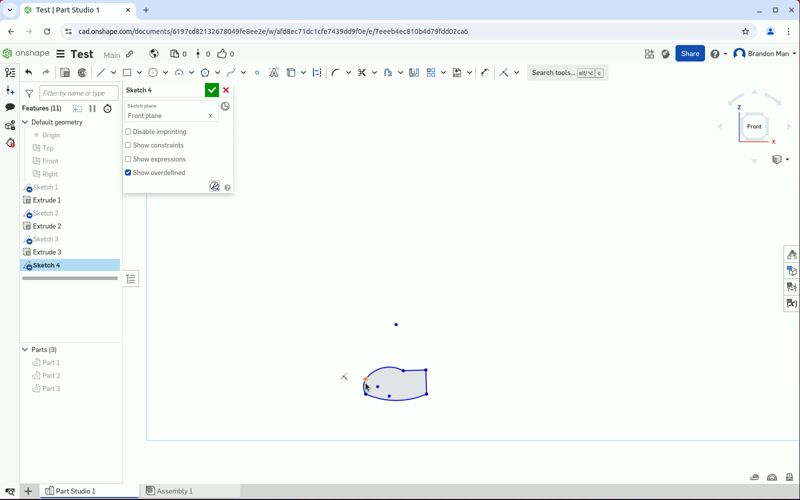
scroll(6)
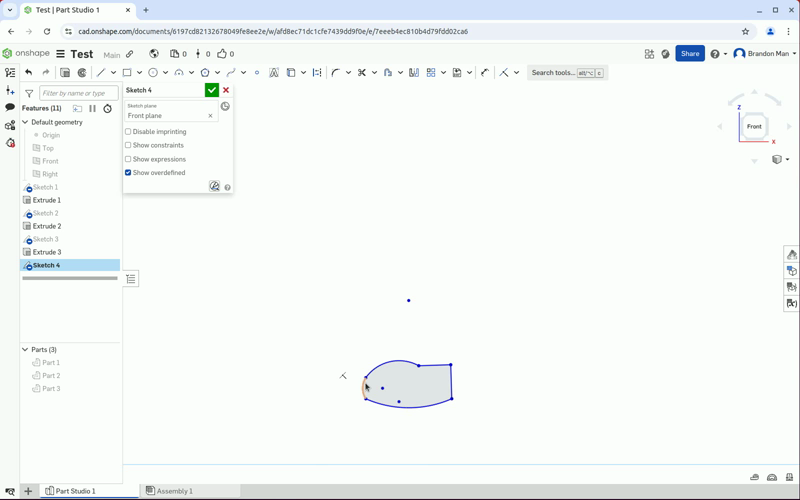
scroll(6)
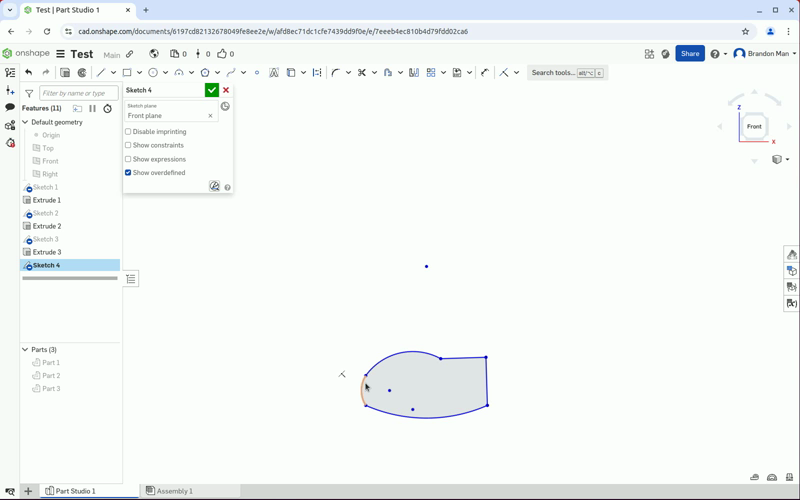
scroll(6)
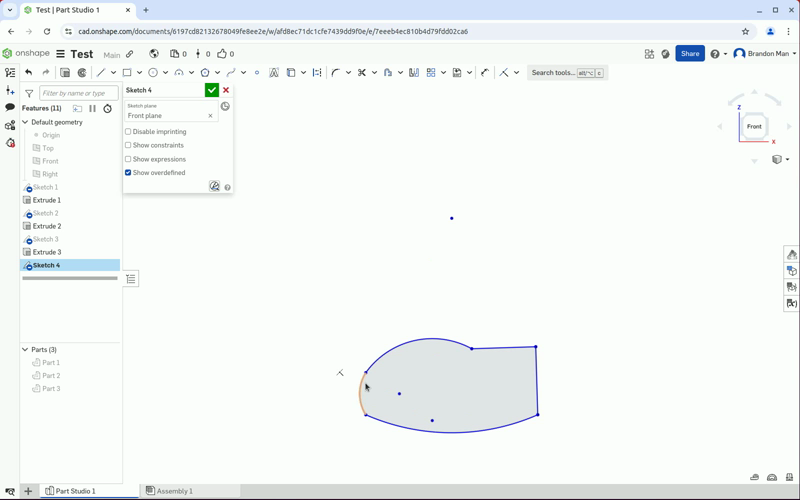
scroll(6)
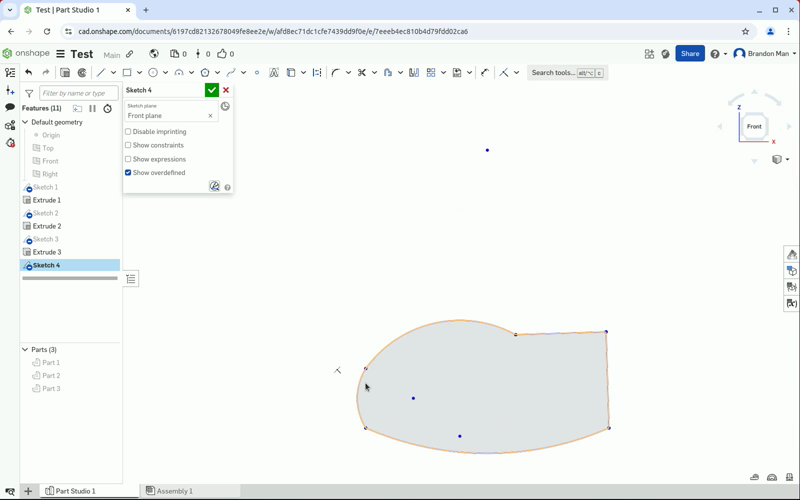
scroll(6)
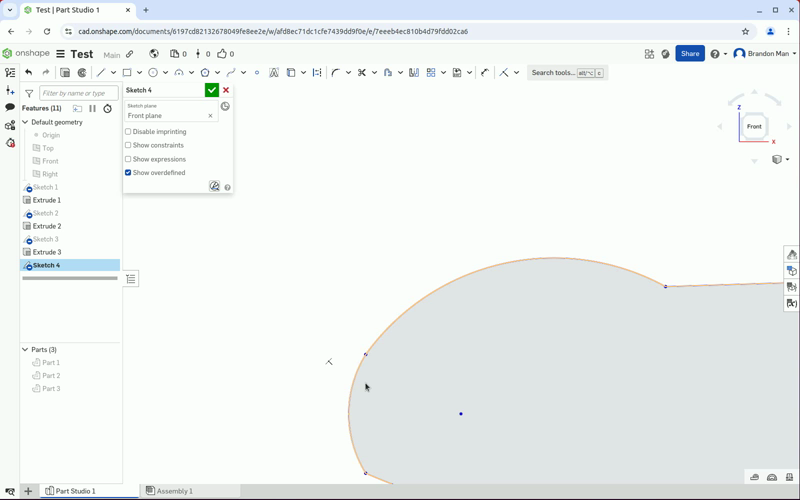
click(365, 382)
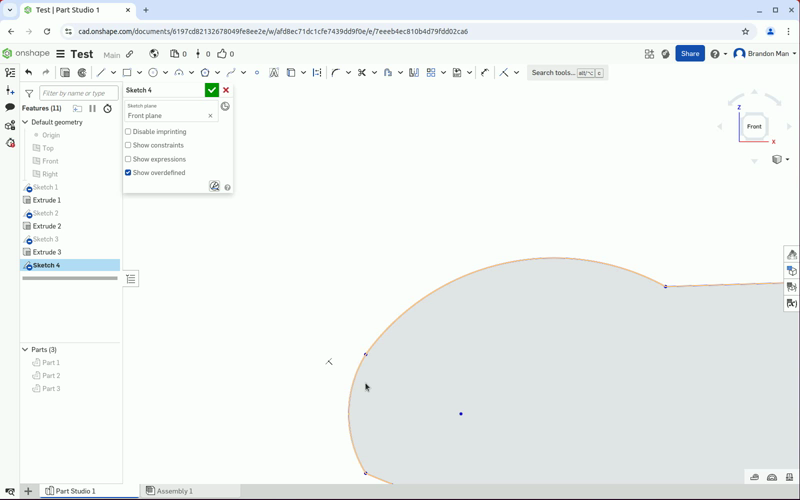
scroll(-6)
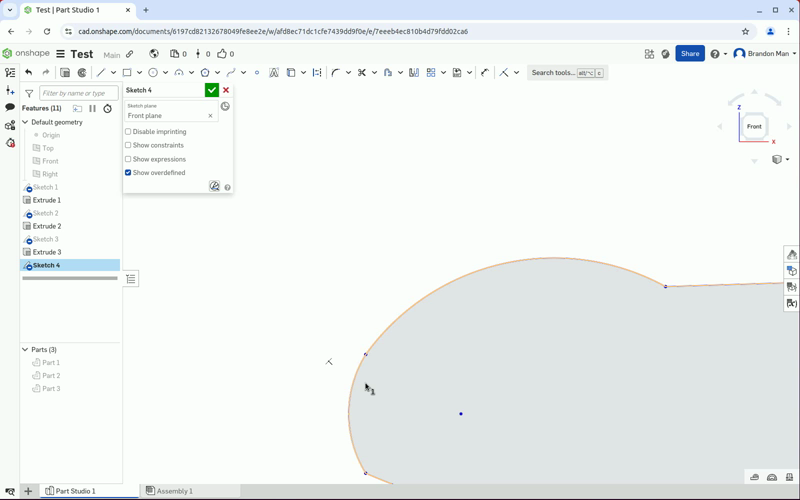
scroll(-6)
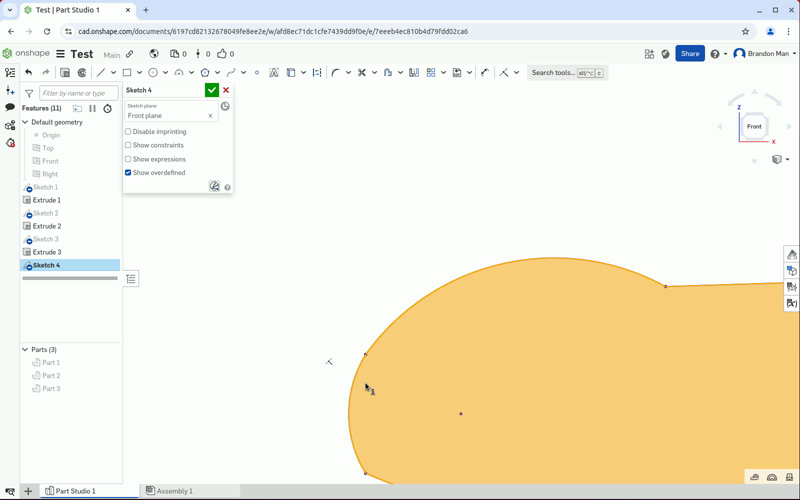
scroll(-6)
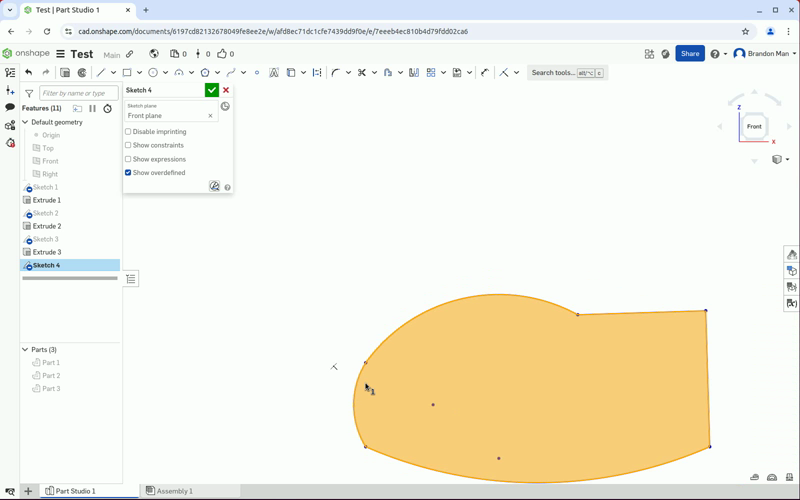
scroll(-6)
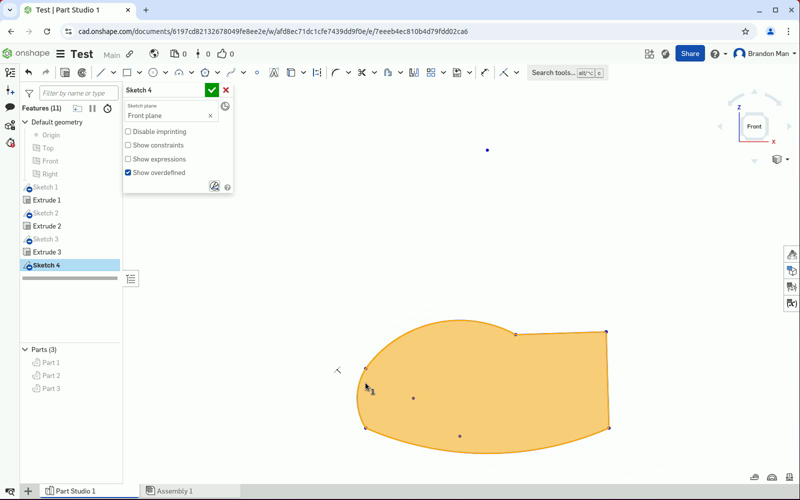
scroll(-6)
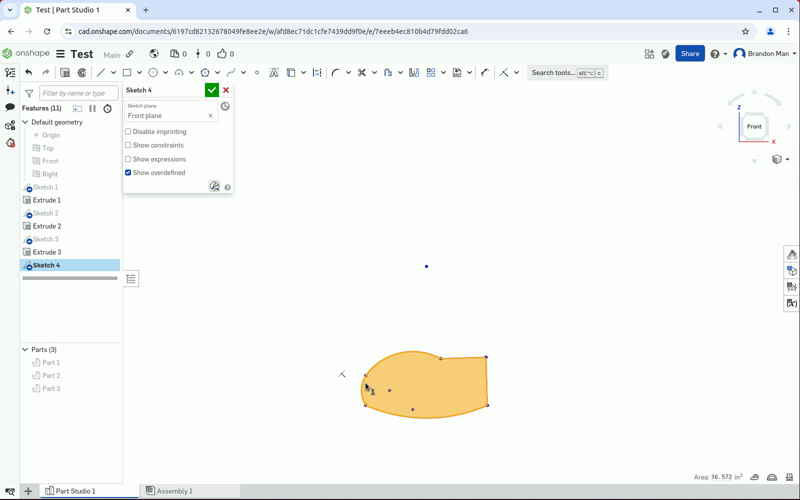
scroll(-6)
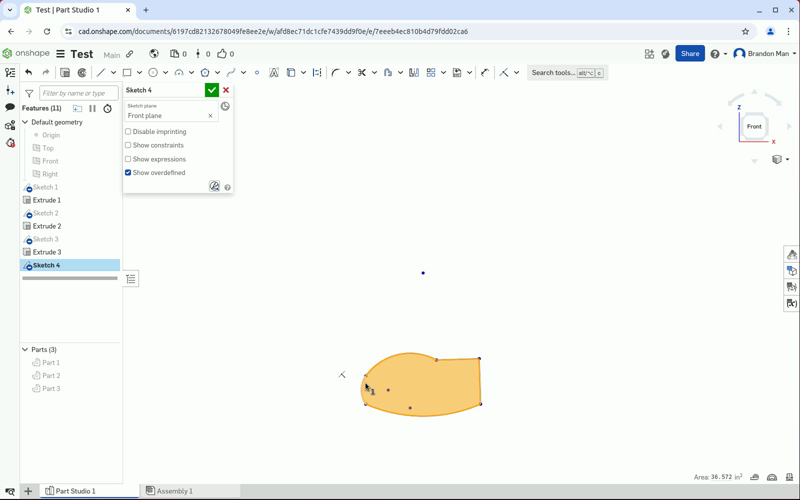
scroll(-6)
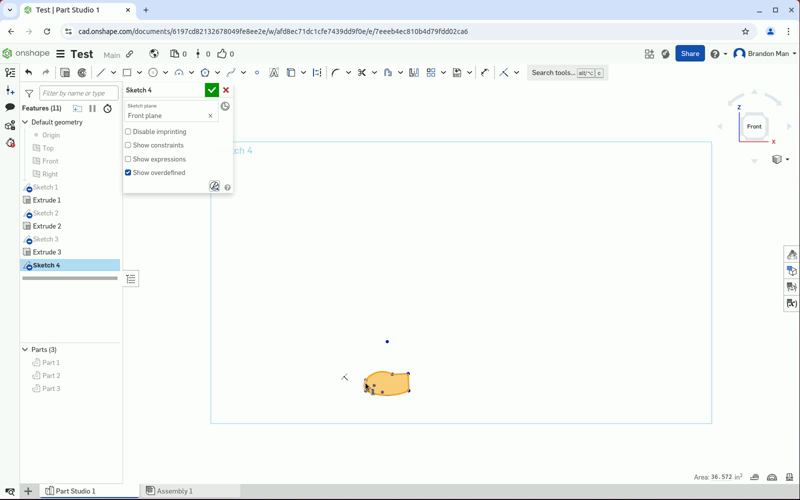
mouse_move(73, 352)
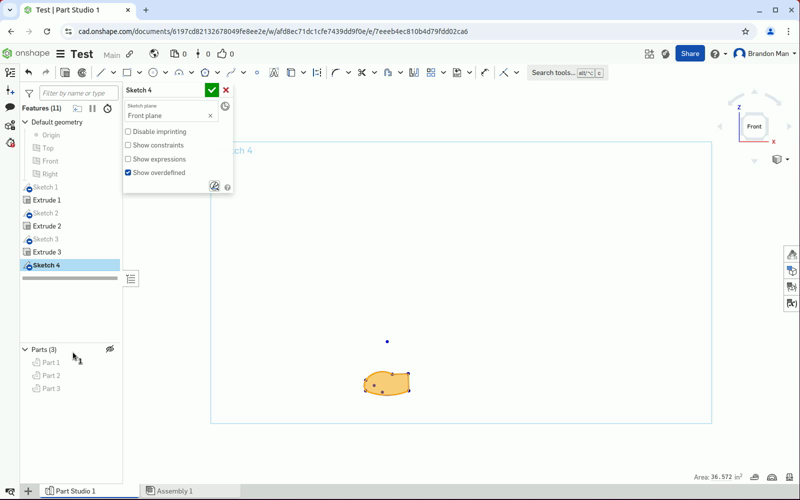
key(shift+y)
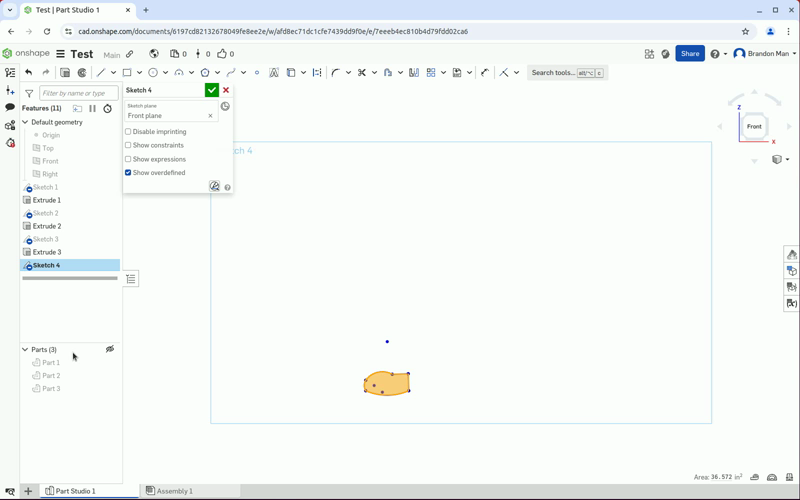
key(shift+e)
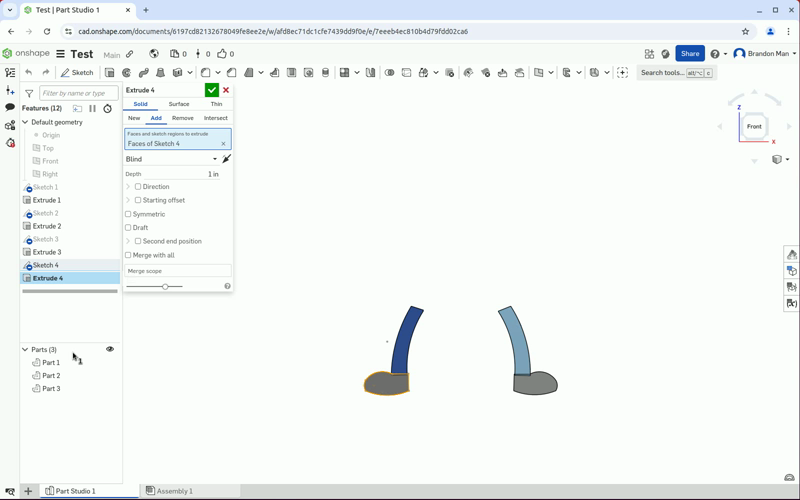
mouse_move(143, 106)
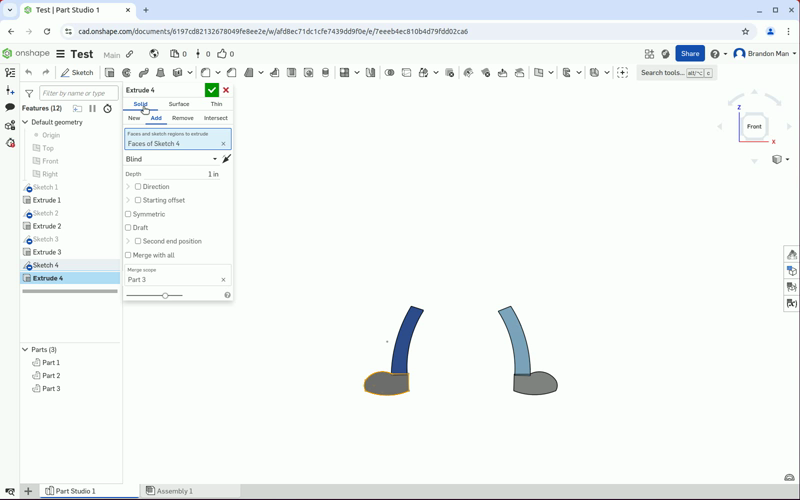
click(143, 106)
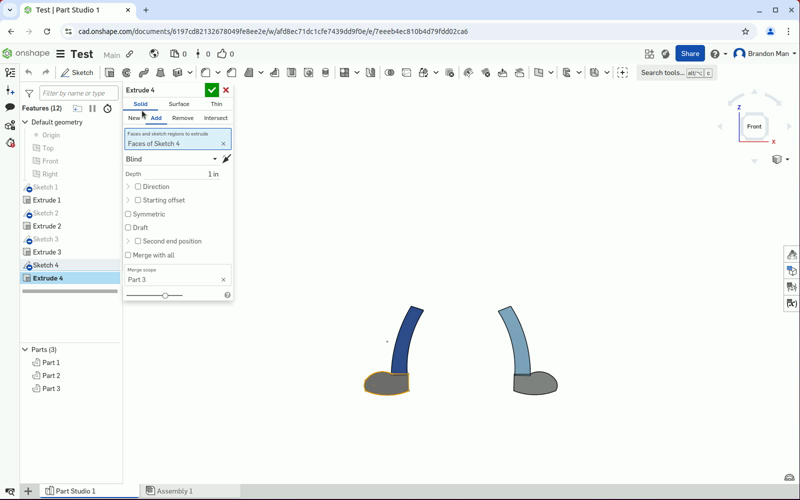
mouse_move(137, 120)
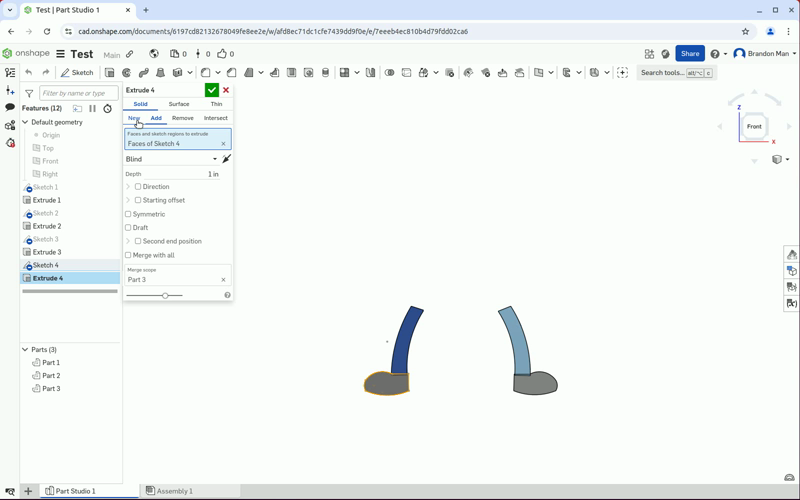
click(137, 120)
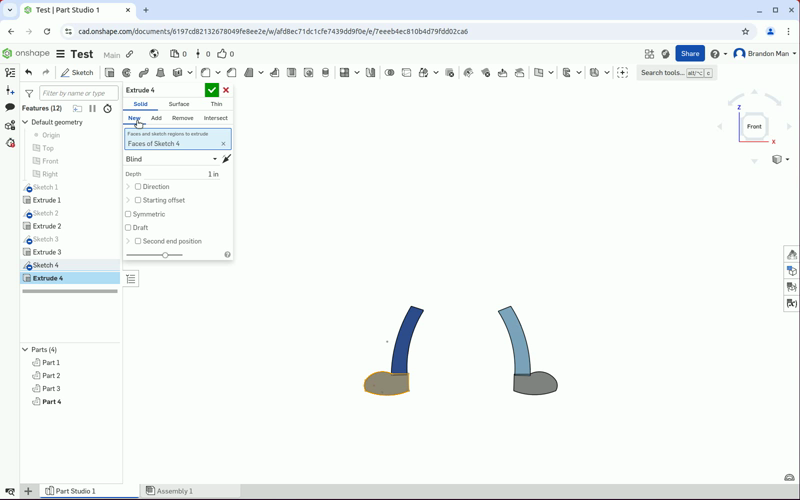
key(tab, 4)
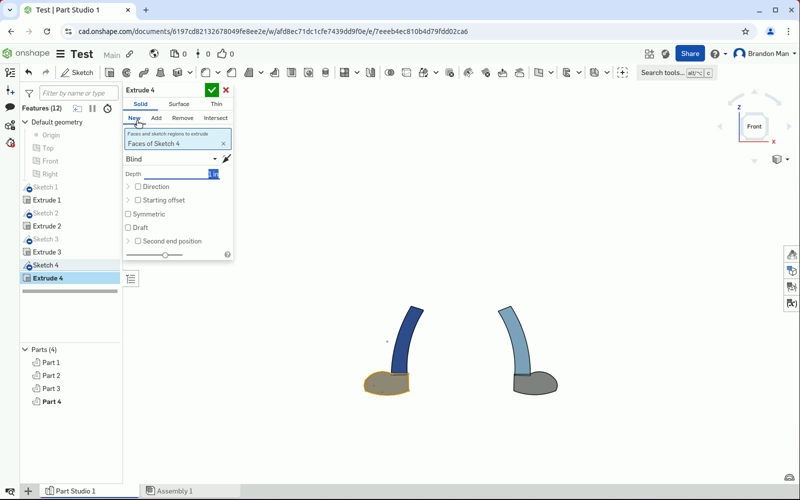
text(2.166)
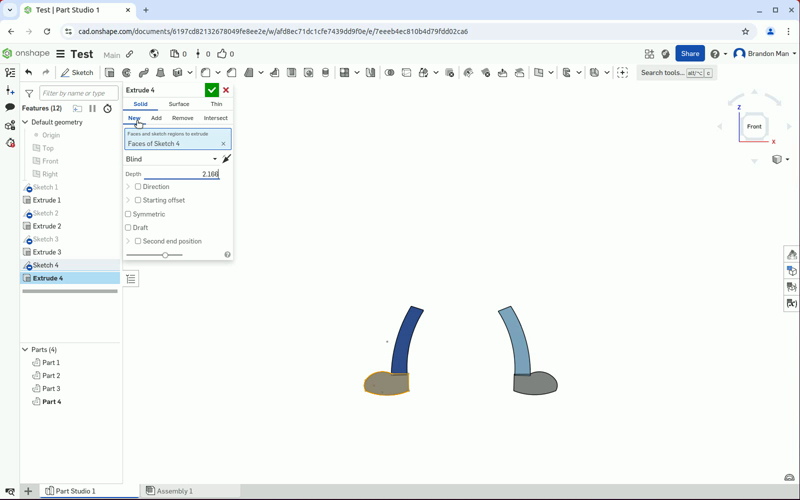
key(enter)
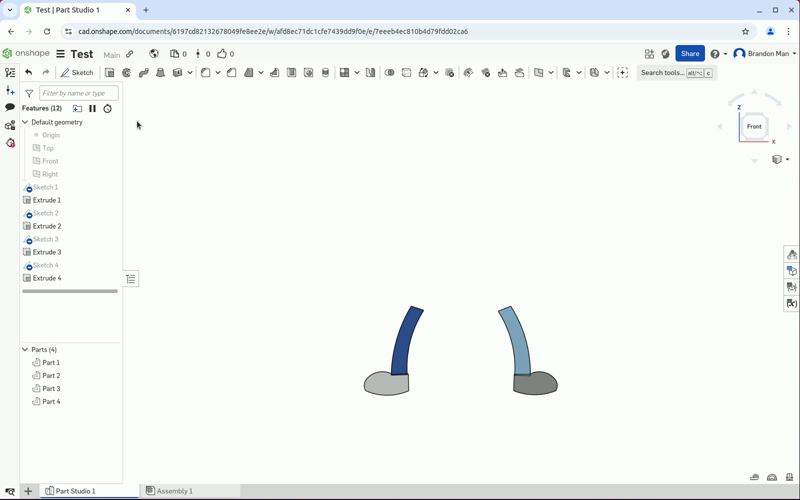
key(shift+h)
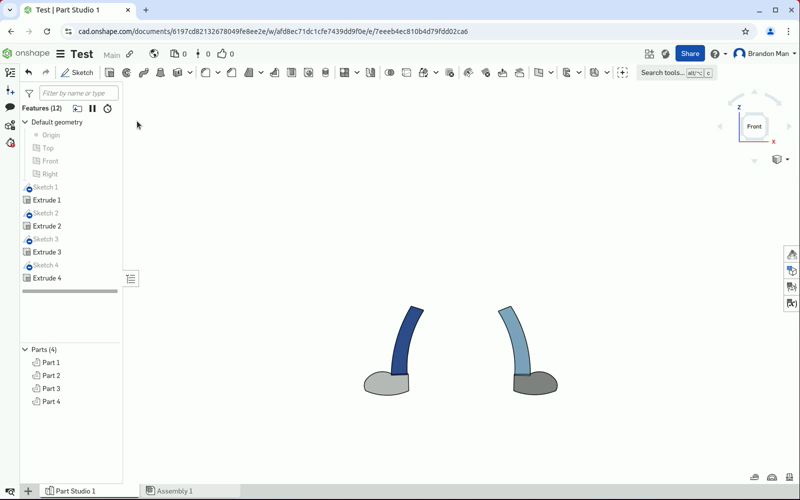
key(shift+h)
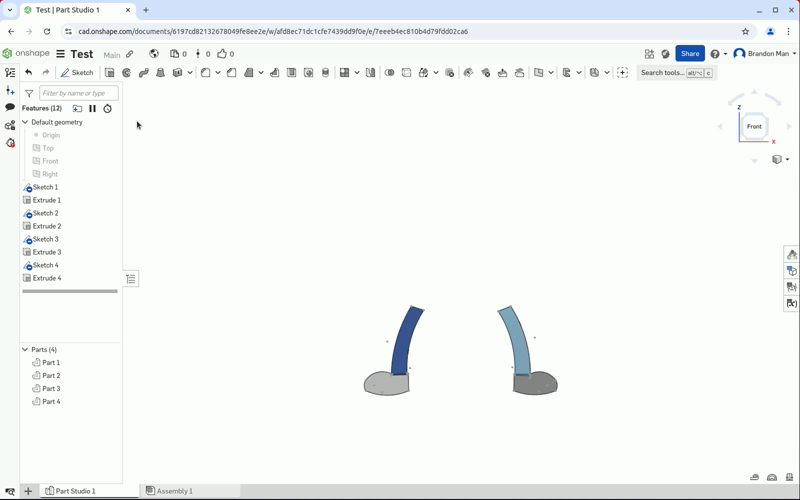
key(shift+7)
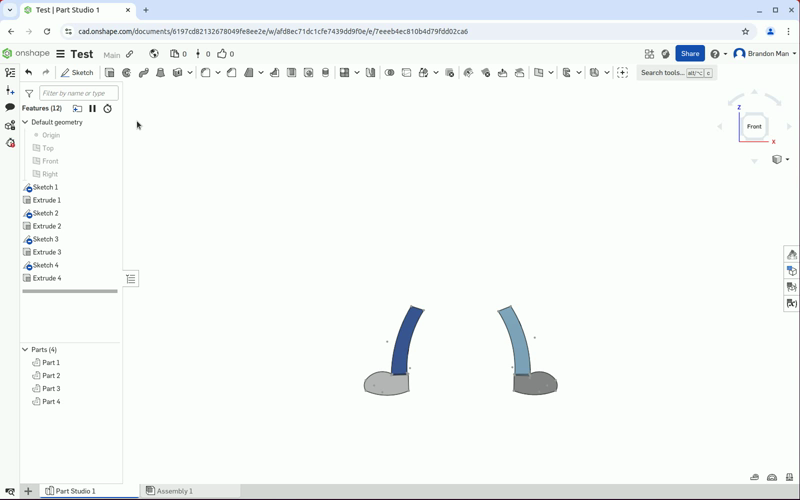
key(left, 2)
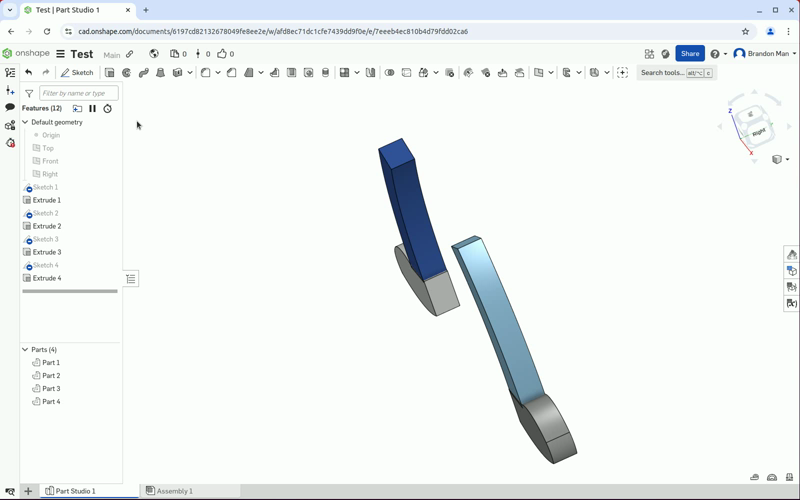
key(down, 2)
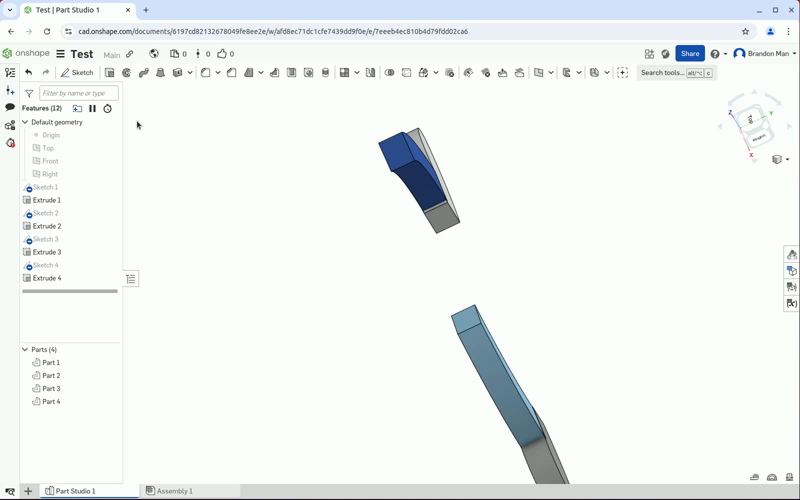
key(up, 2)
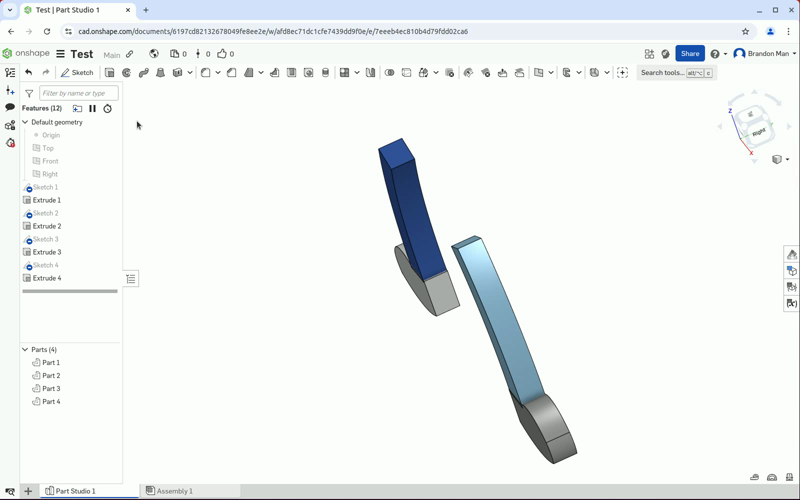
key(right, 2)
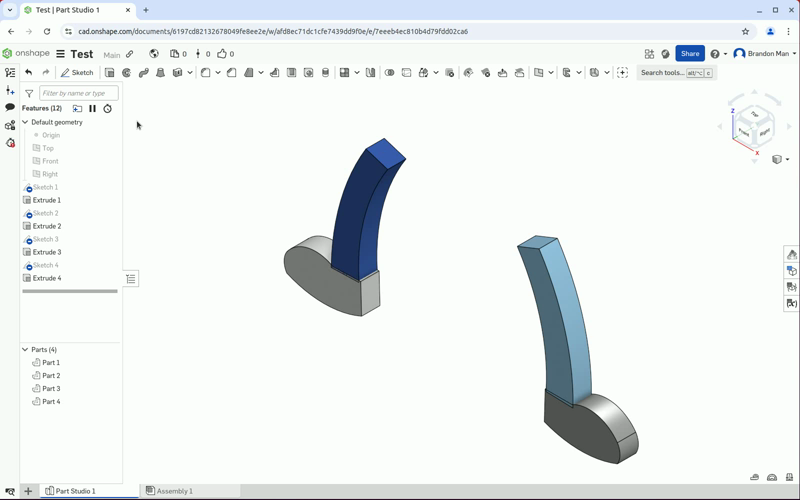
mouse_move(73, 189)
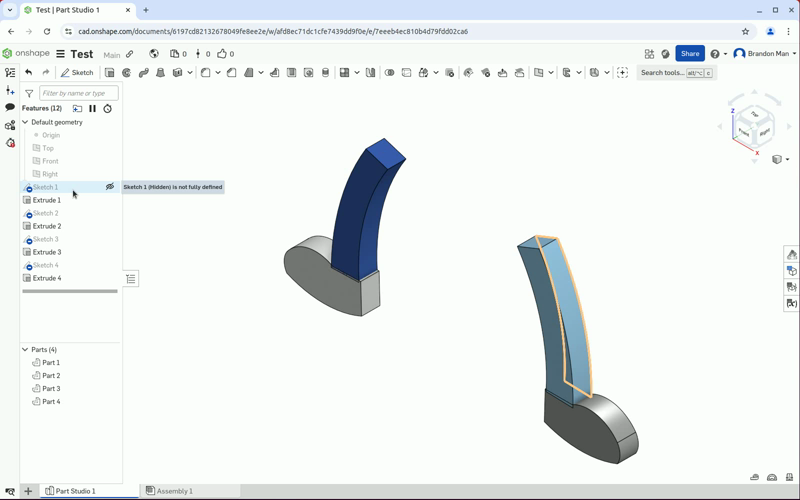
click(73, 189)